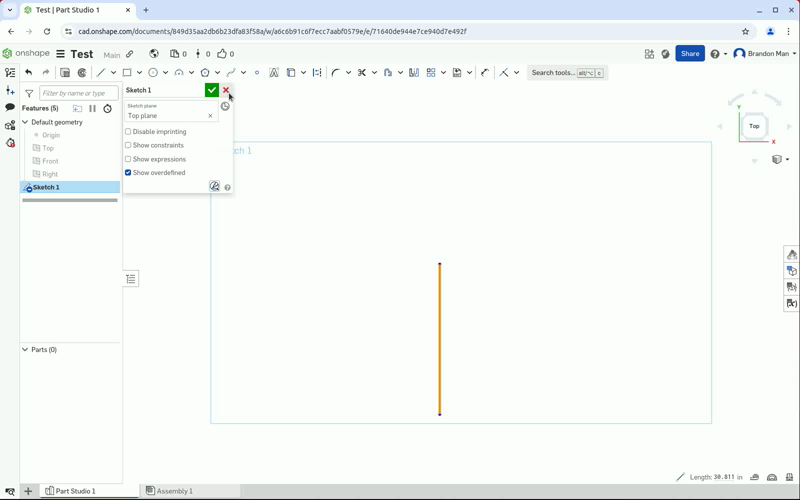
key(shift+h)
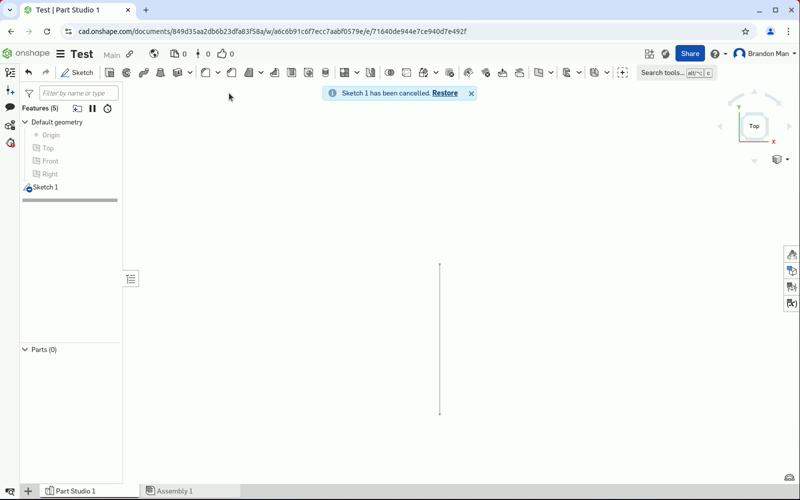
mouse_move(73, 352)
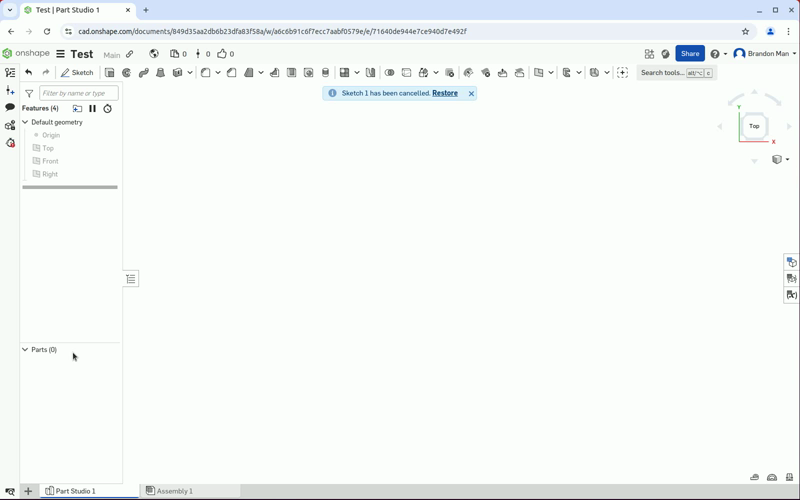
key(y)
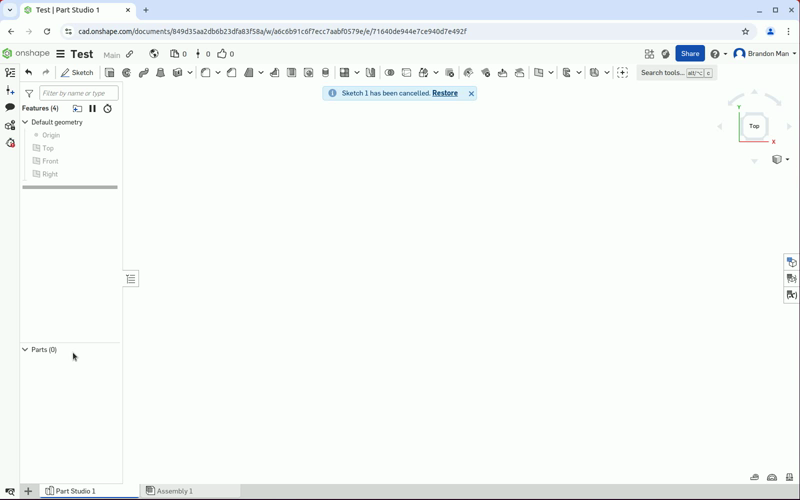
key(shift+p)
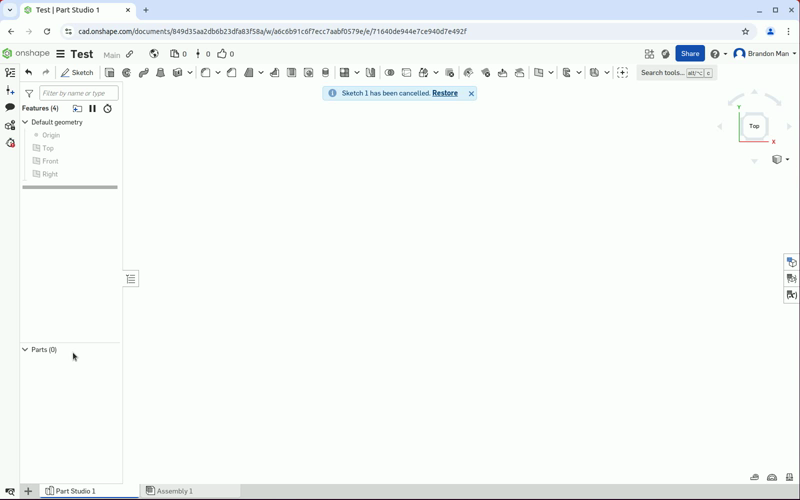
key(space)
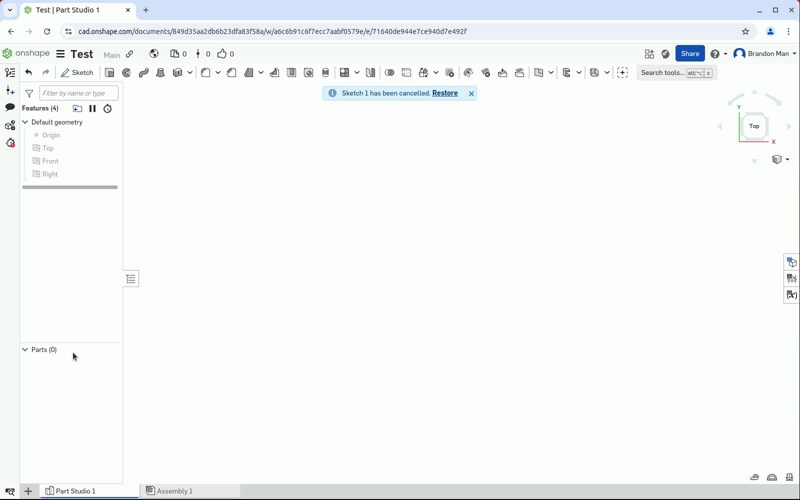
key_down(shift)
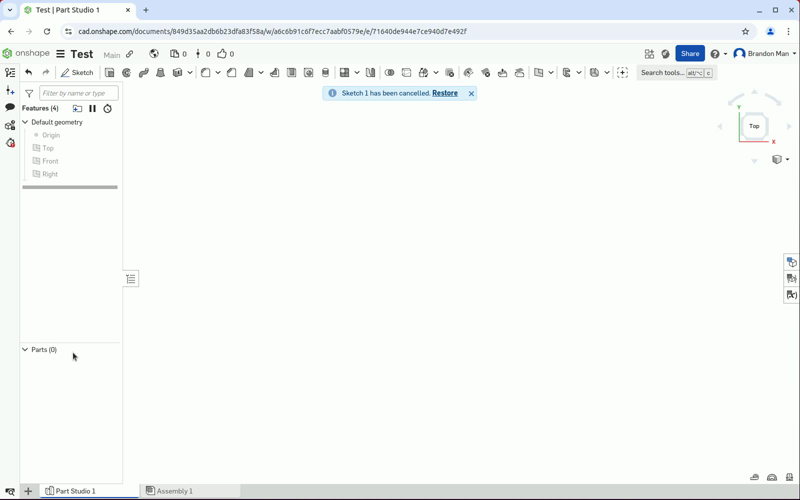
key(up)
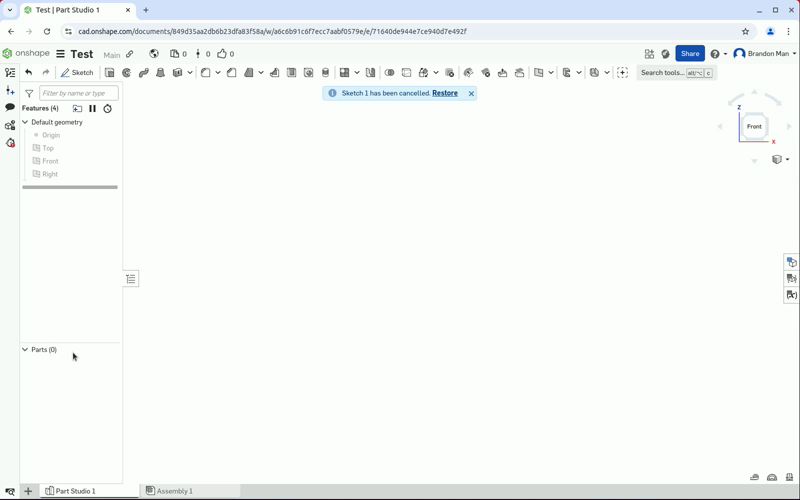
key_up(shift)
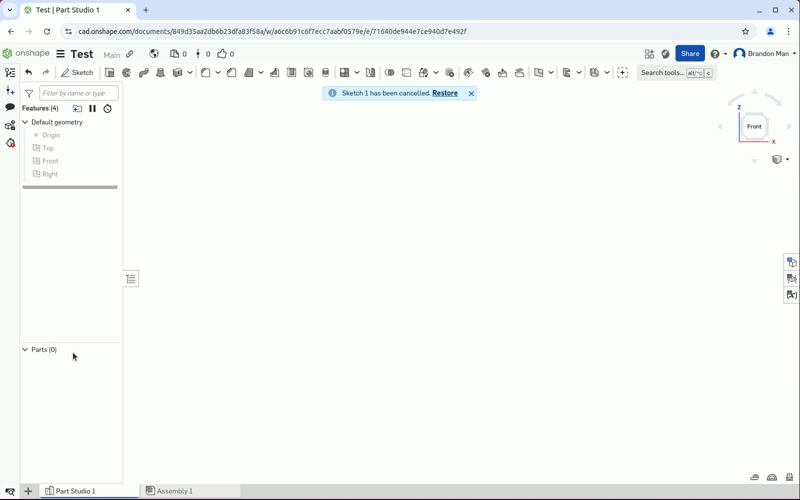
mouse_move(73, 352)
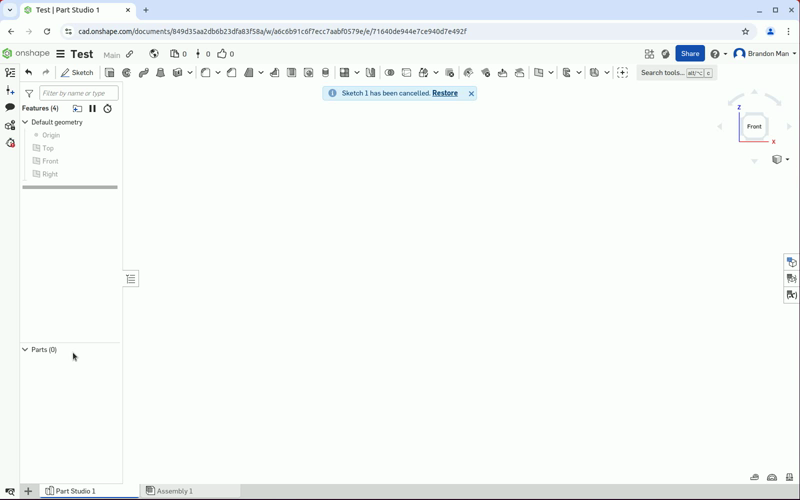
key(shift+y)
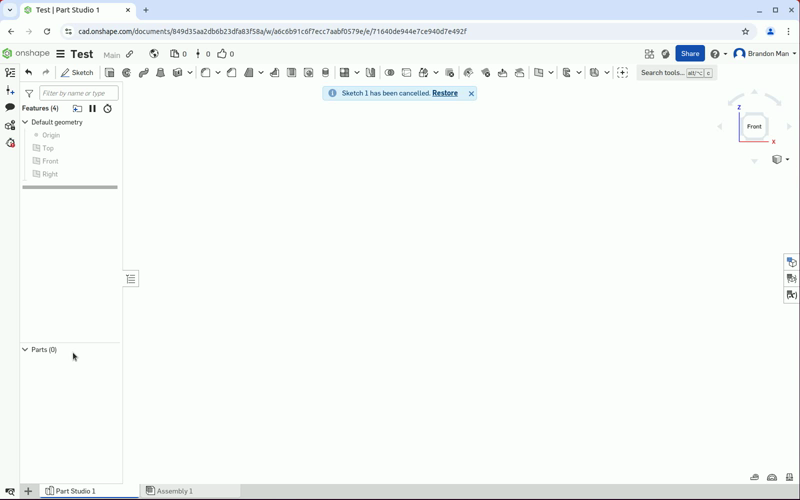
key(shift+s)
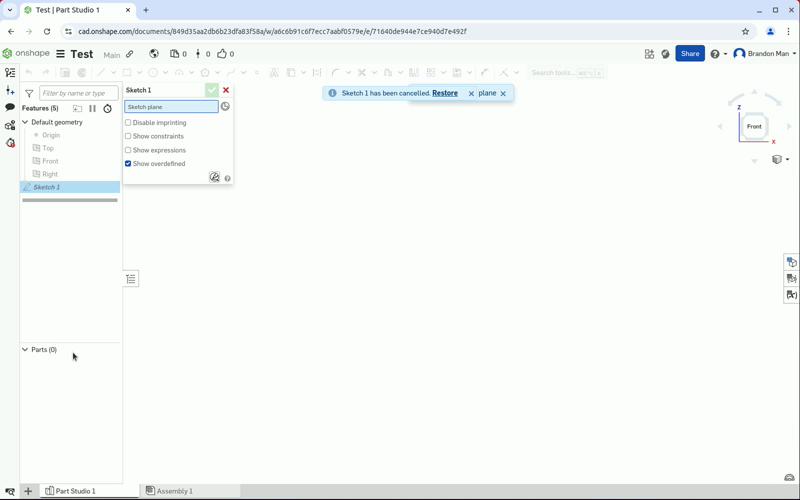
mouse_move(73, 163)
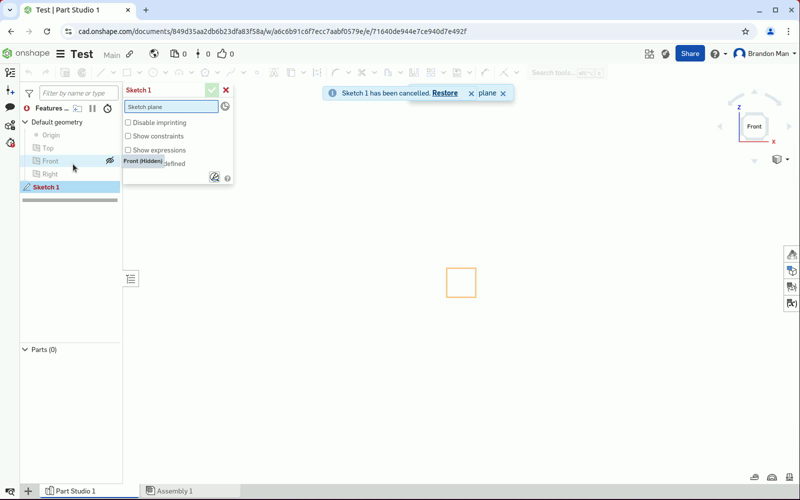
click(73, 163)
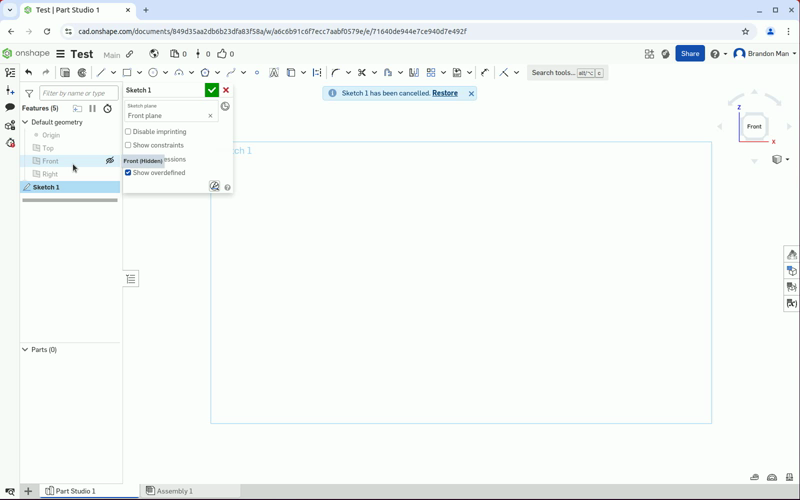
mouse_move(73, 352)
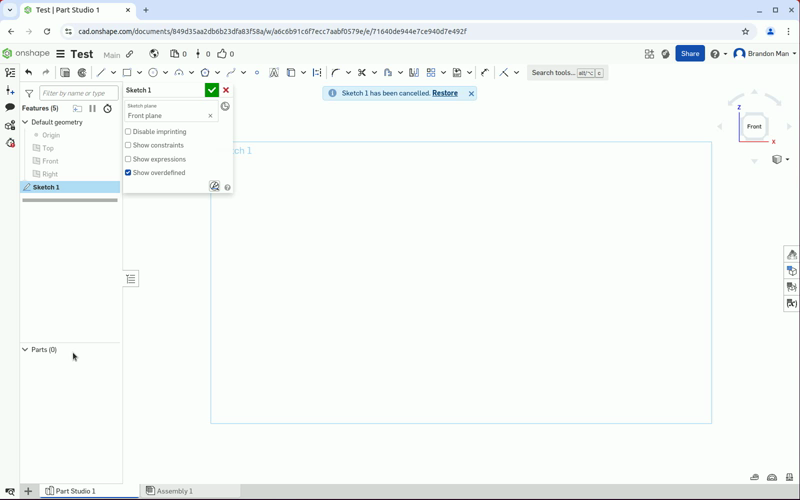
key(y)
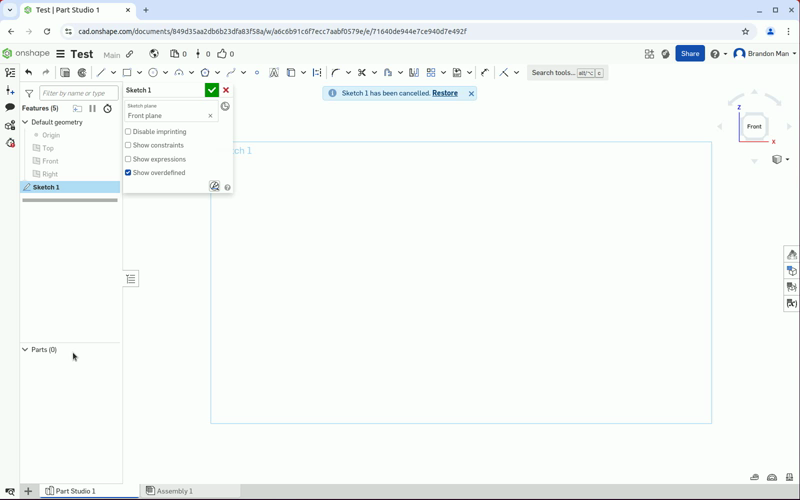
key(l)
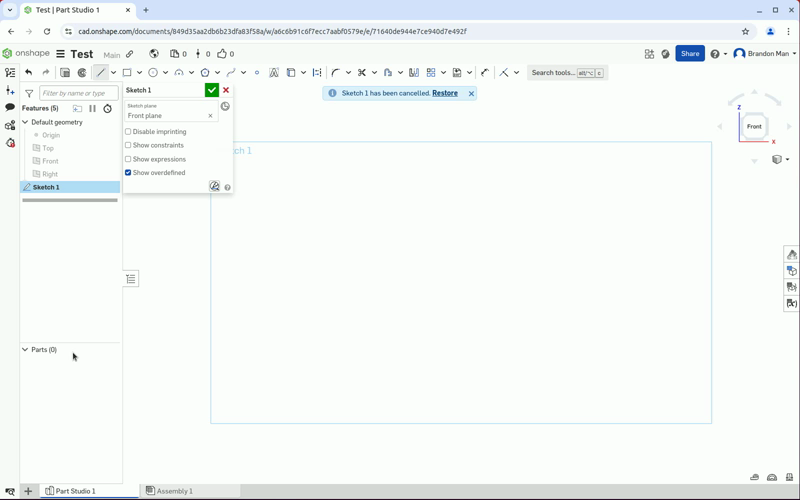
key_down(shift)
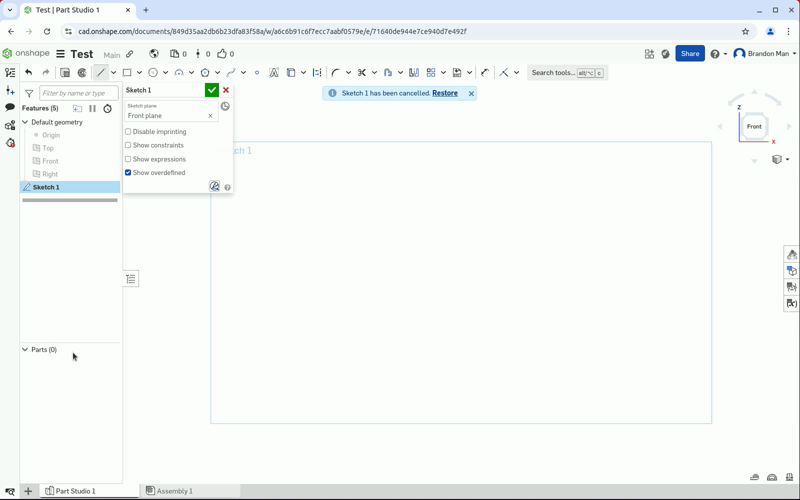
mouse_move(460, 282)
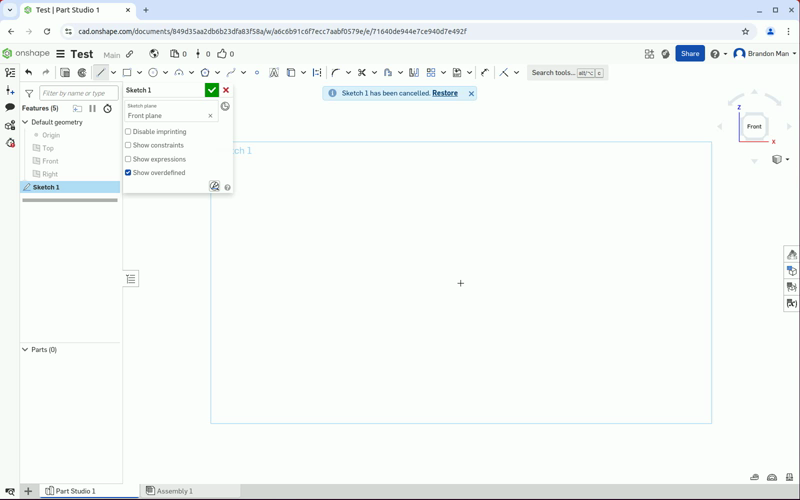
click(460, 282)
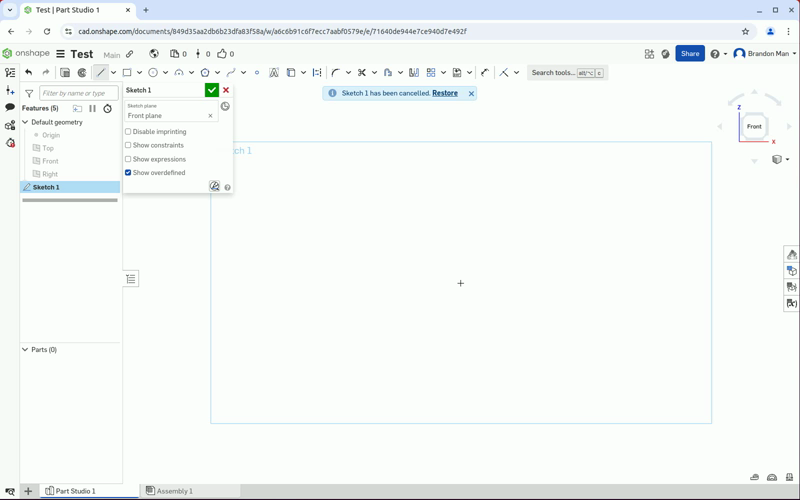
key_up(shift)
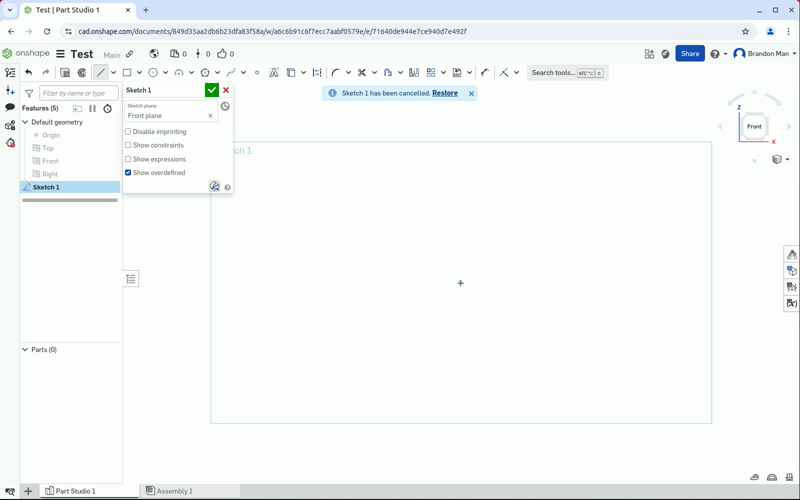
key_down(shift)
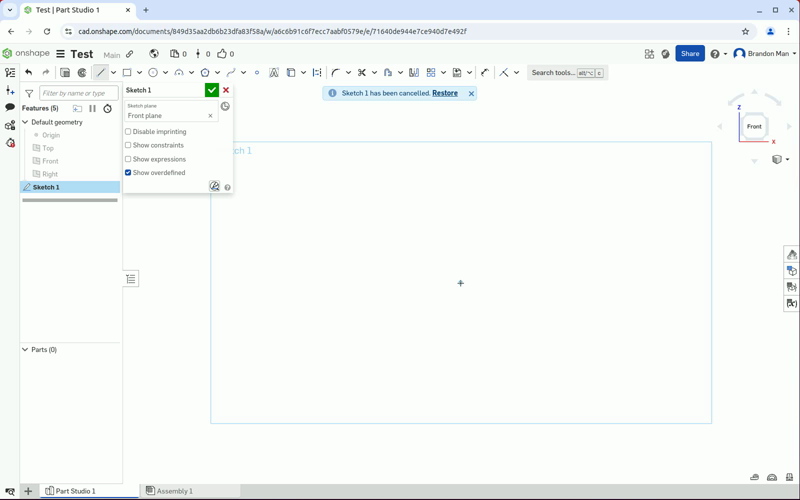
mouse_move(573, 282)
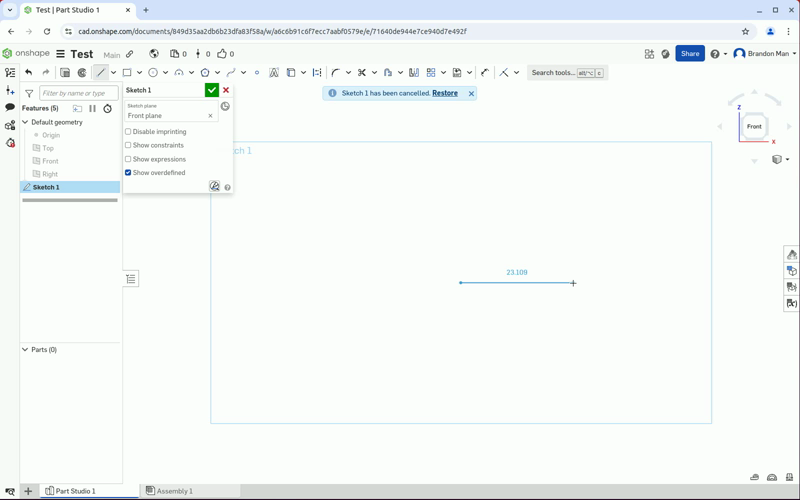
click(573, 282)
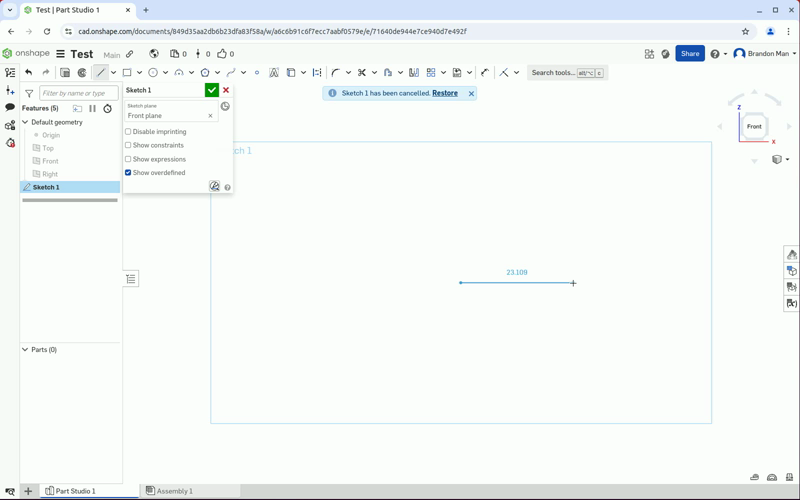
key_up(shift)
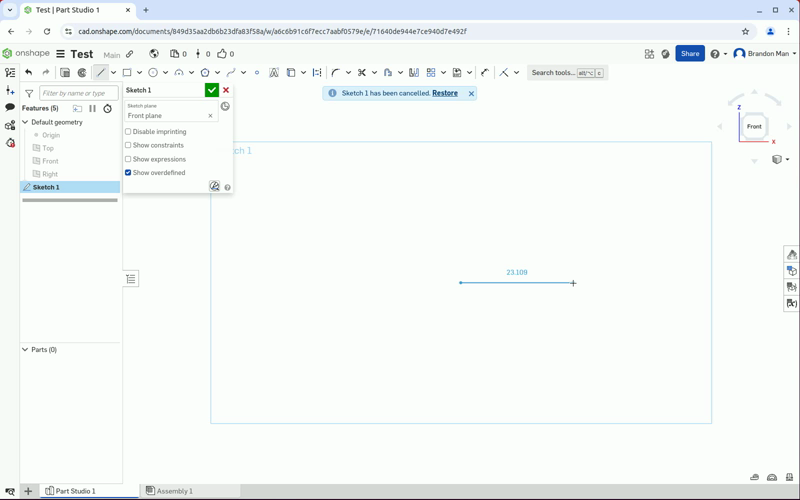
key_down(shift)
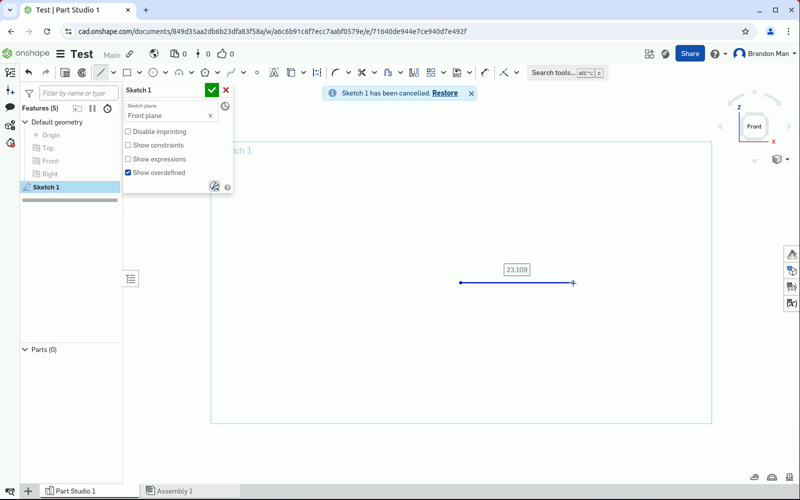
mouse_move(589, 282)
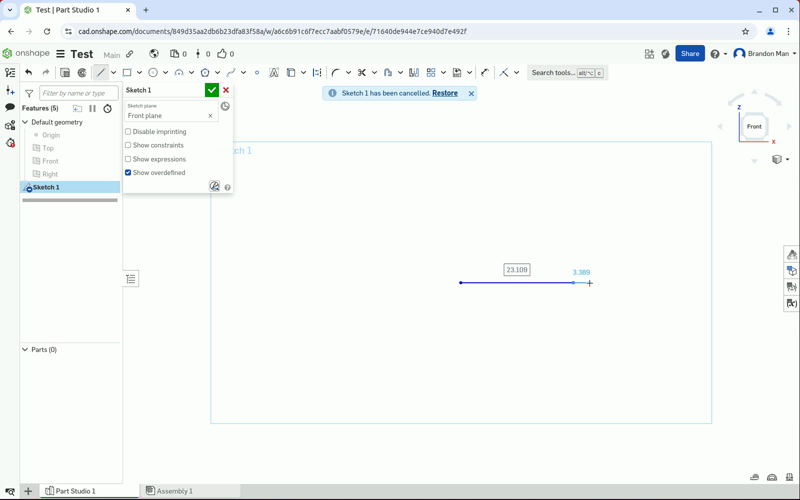
mouse_move(573, 254)
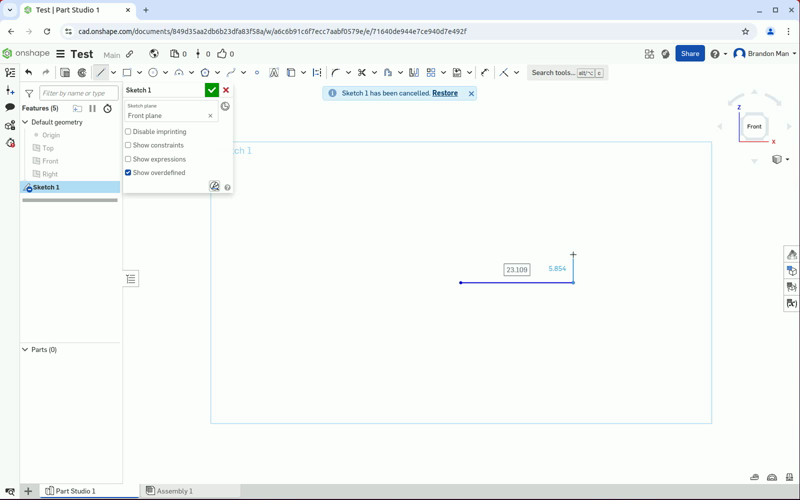
click(573, 254)
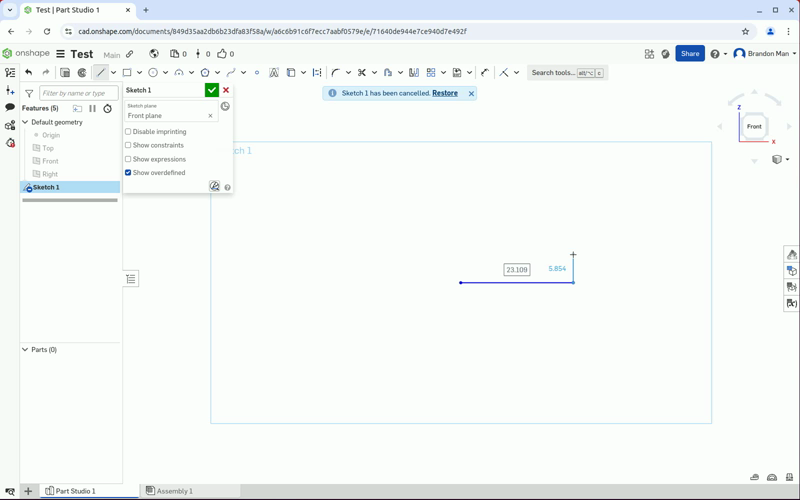
key_up(shift)
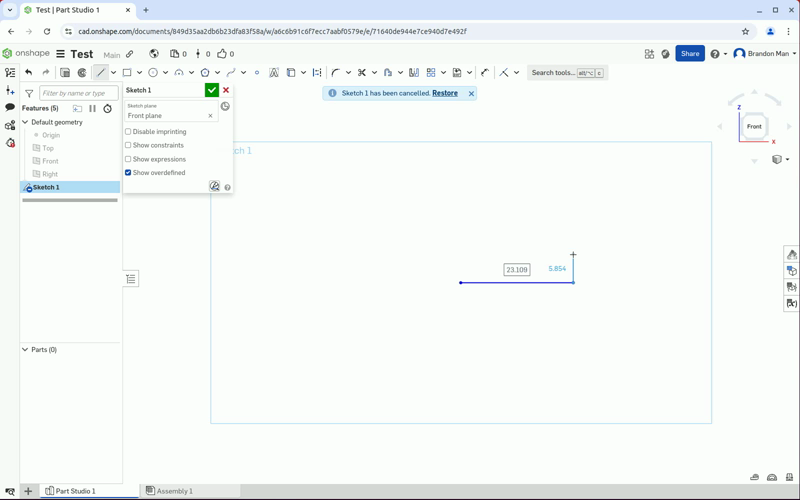
key_down(shift)
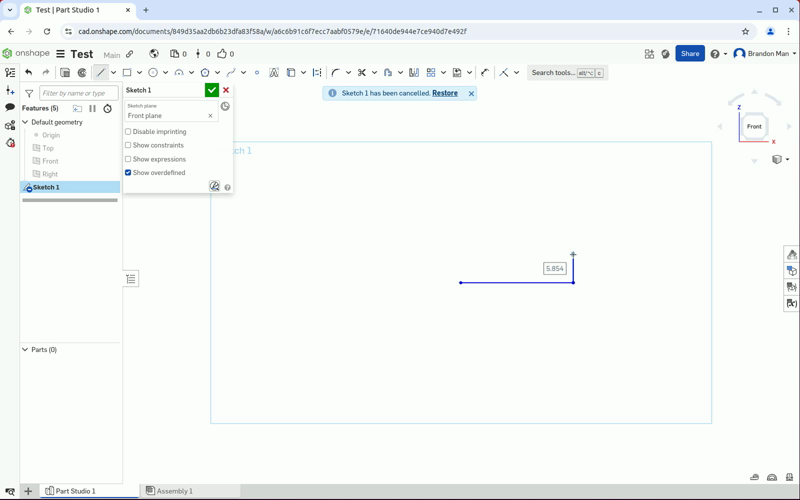
mouse_move(589, 254)
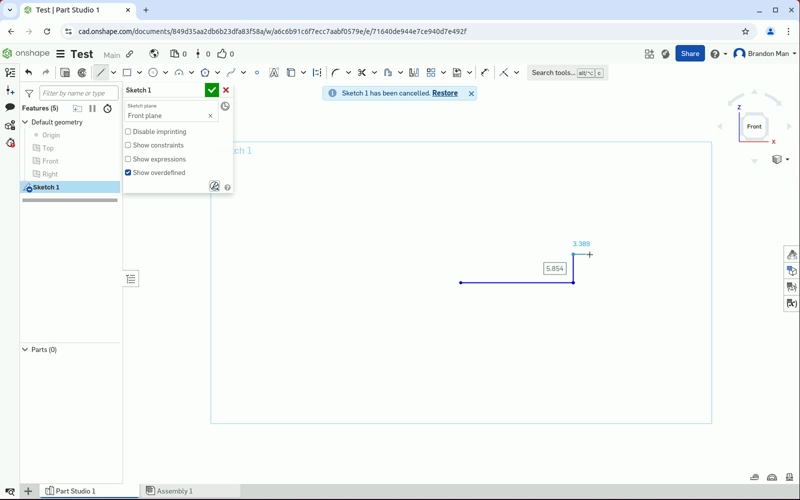
mouse_move(517, 254)
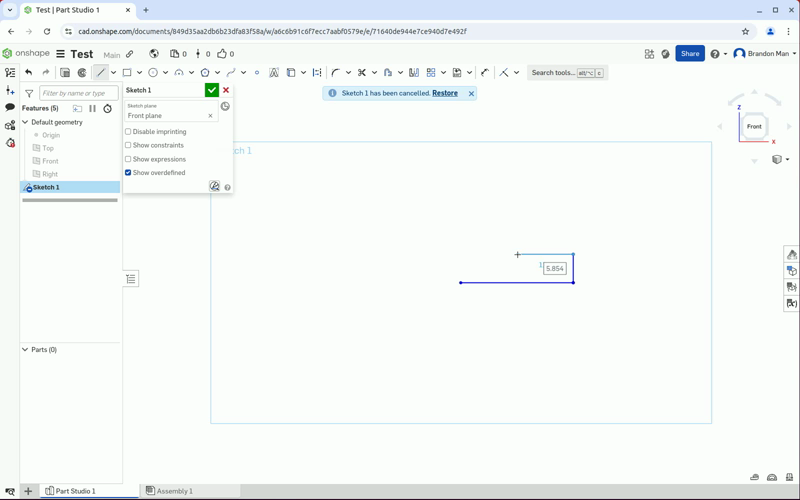
click(517, 254)
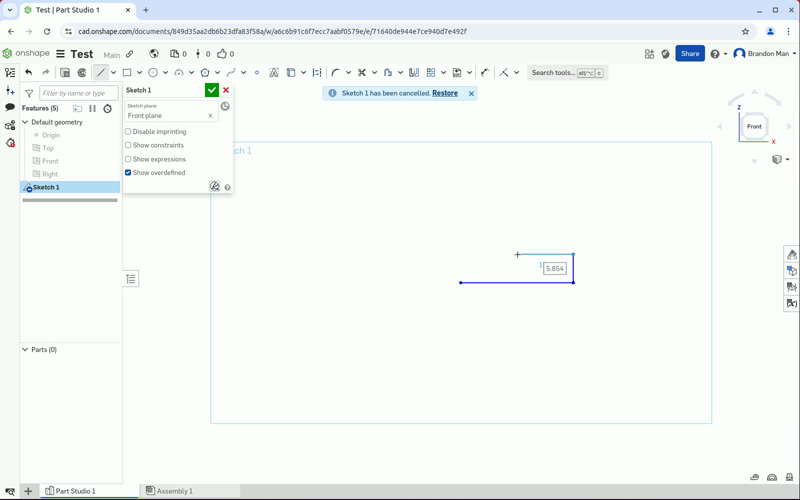
key_up(shift)
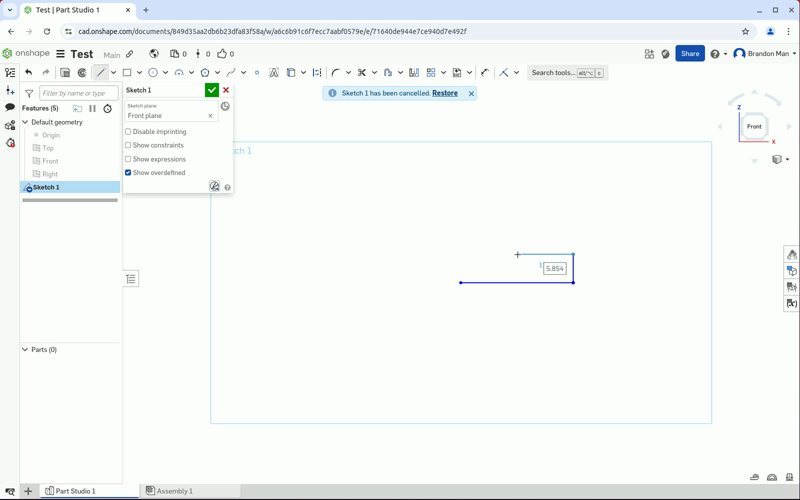
key_down(shift)
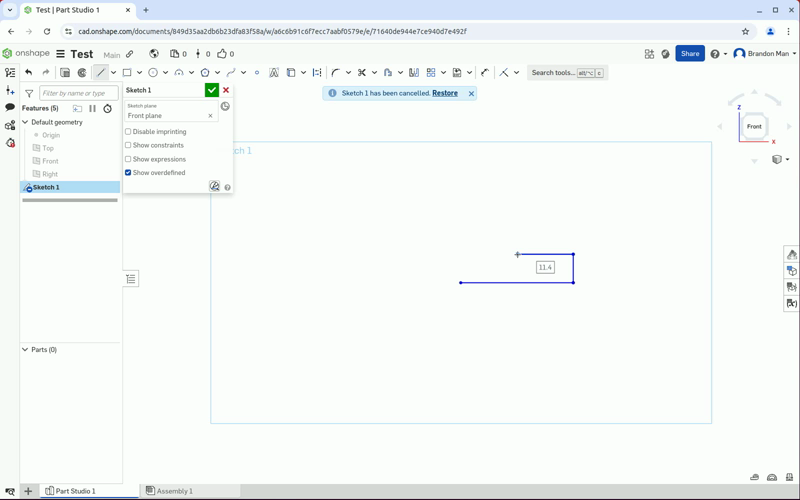
mouse_move(547, 254)
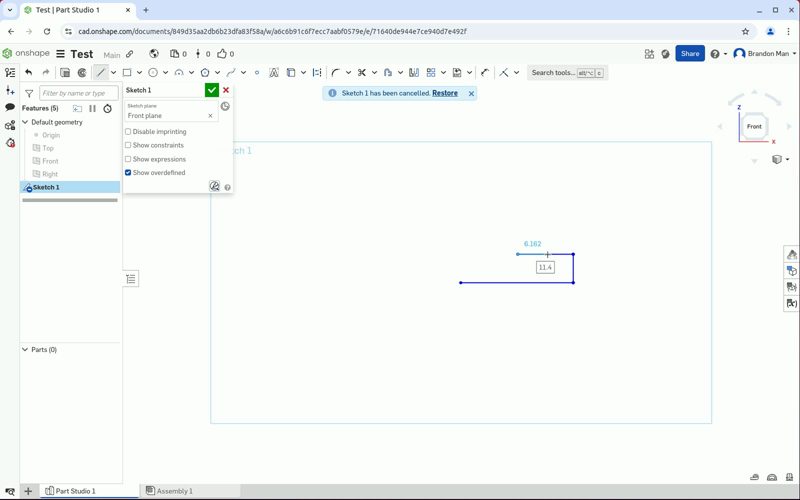
mouse_move(517, 198)
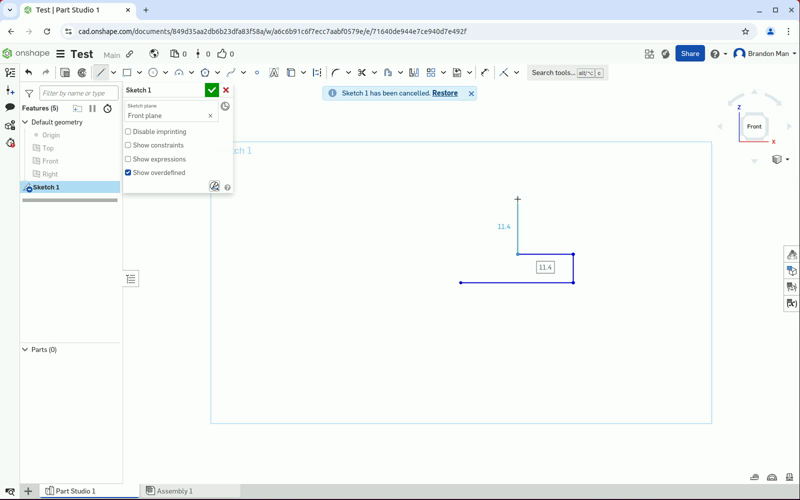
click(517, 198)
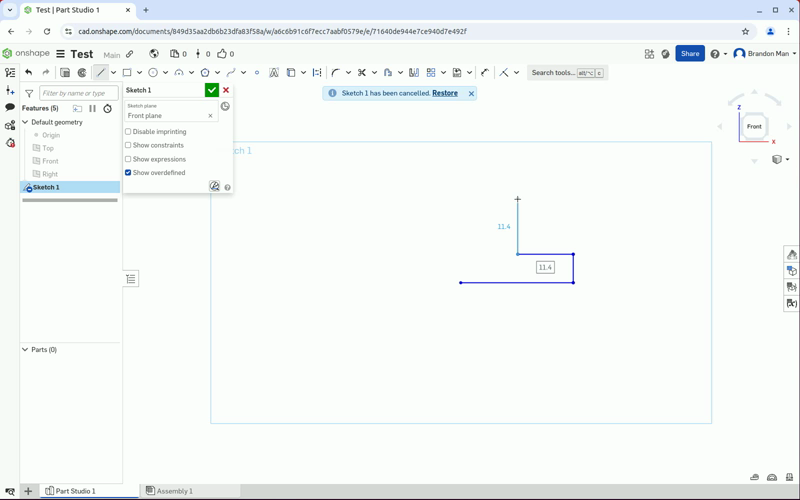
key_up(shift)
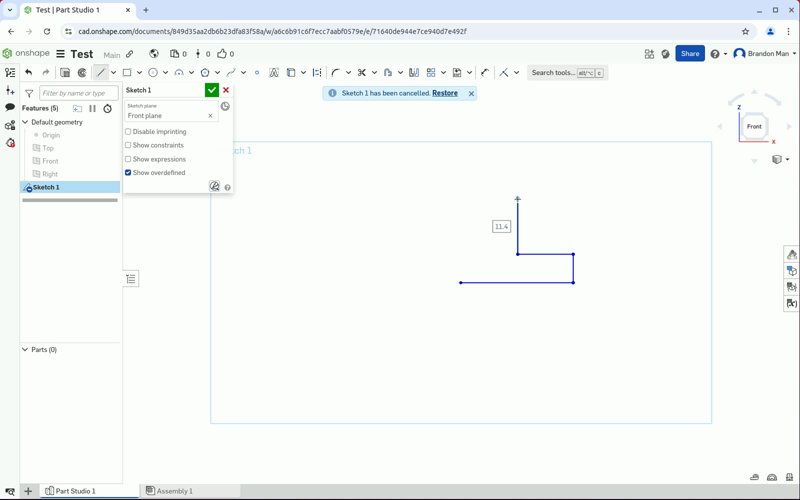
key_down(shift)
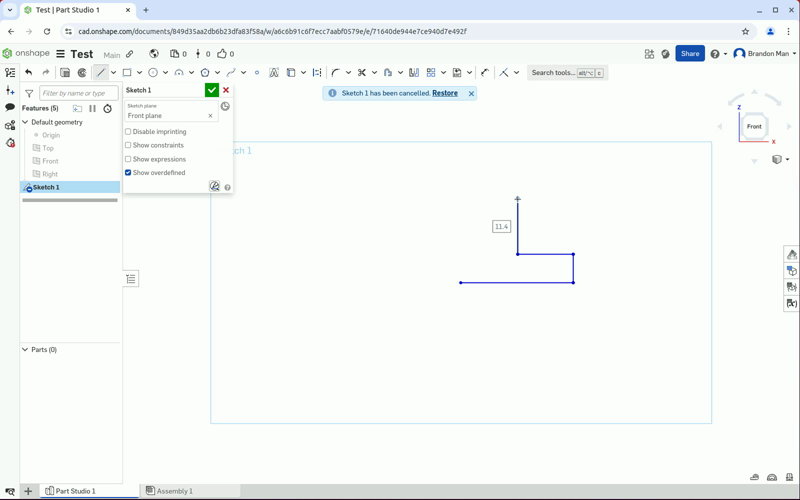
mouse_move(547, 198)
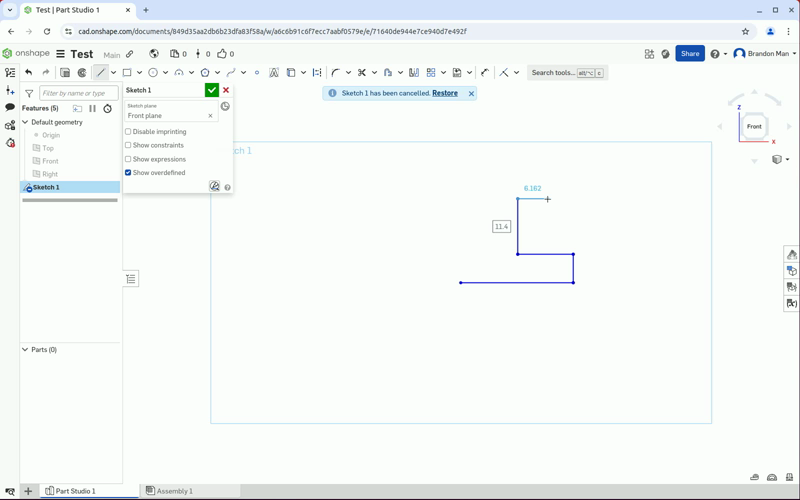
mouse_move(460, 198)
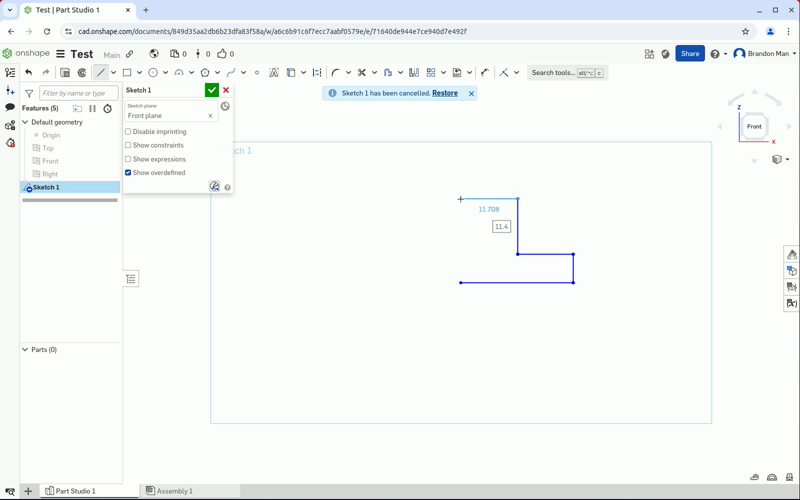
click(460, 198)
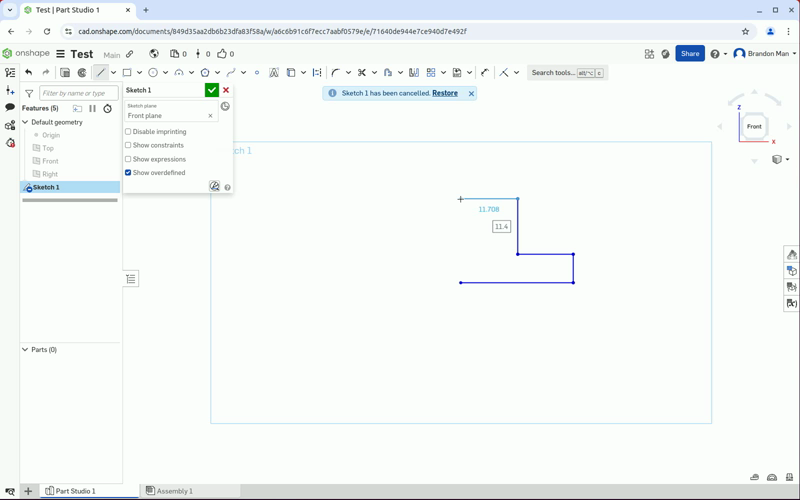
key_up(shift)
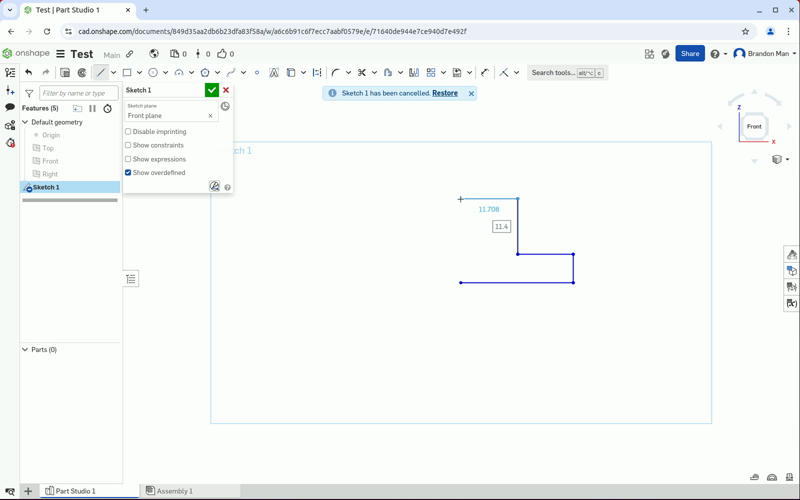
key_down(shift)
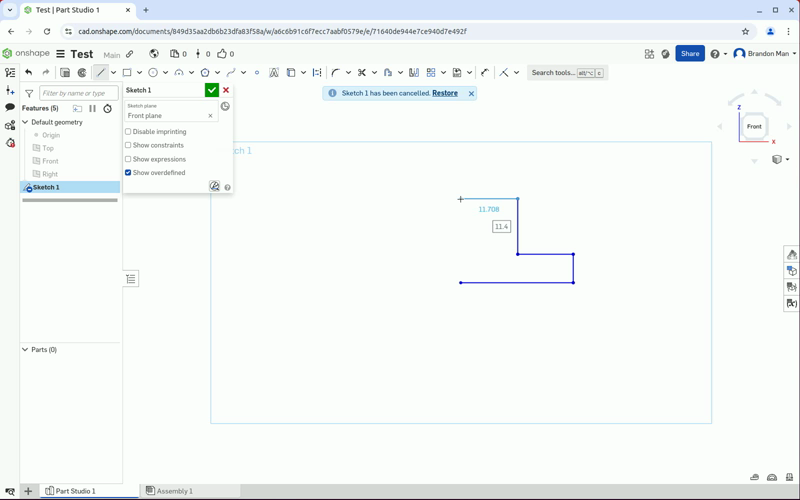
mouse_move(460, 282)
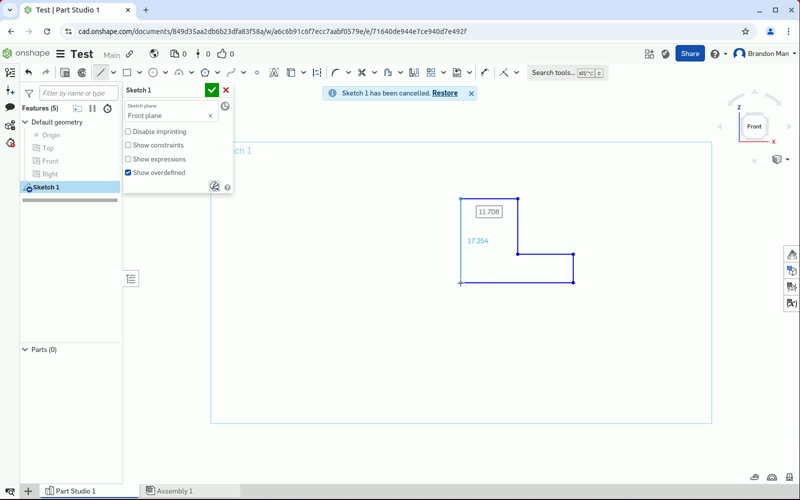
key_up(shift)
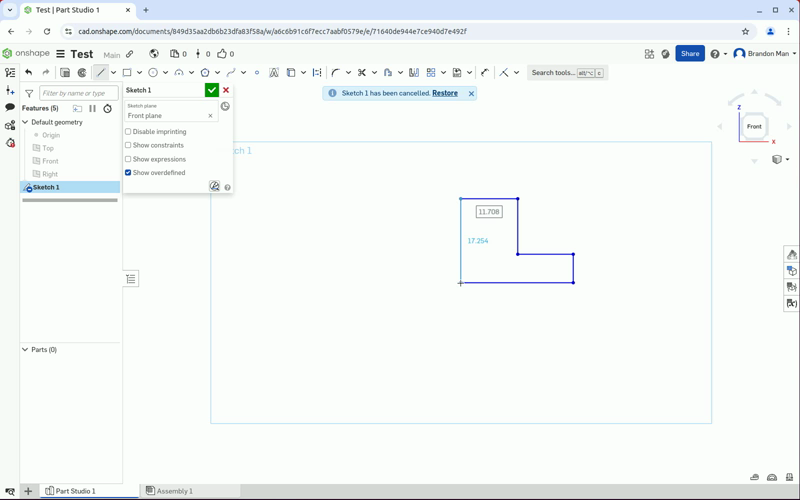
click(460, 282)
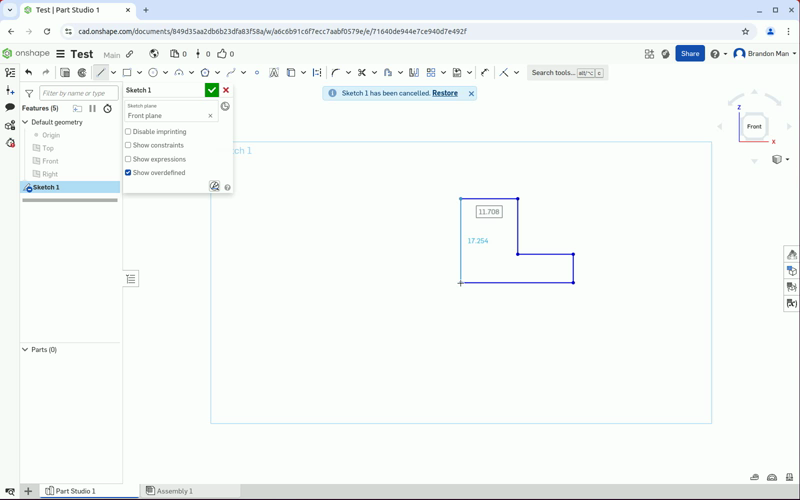
key(esc)
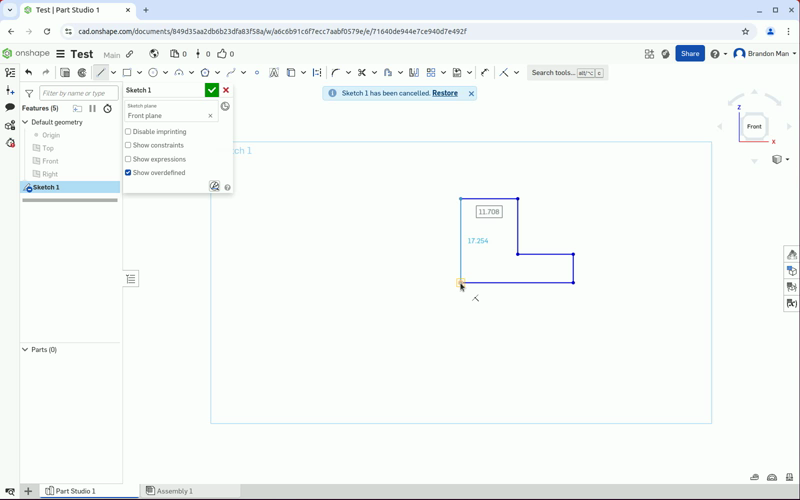
mouse_move(478, 241)
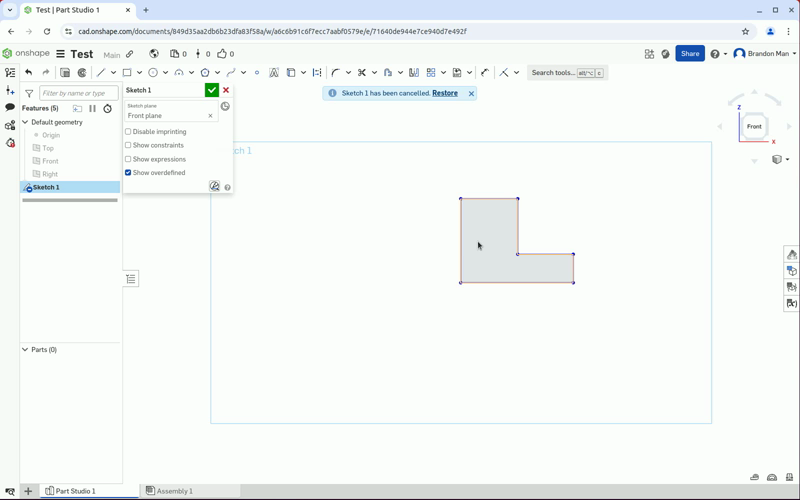
click(478, 241)
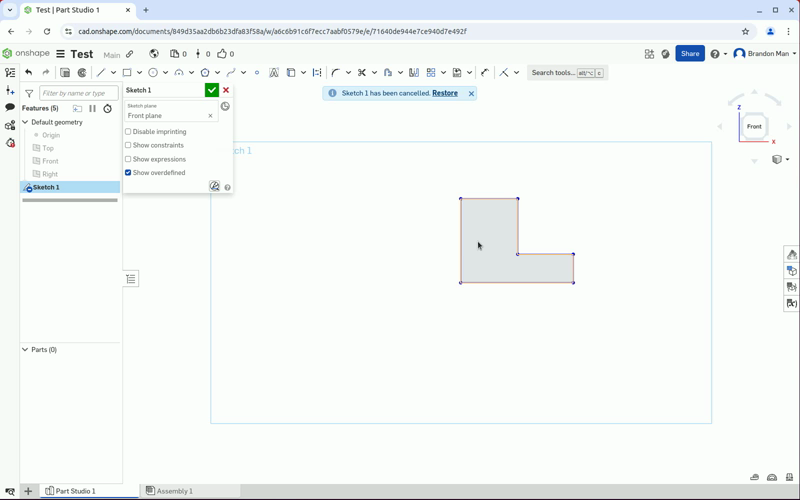
mouse_move(73, 352)
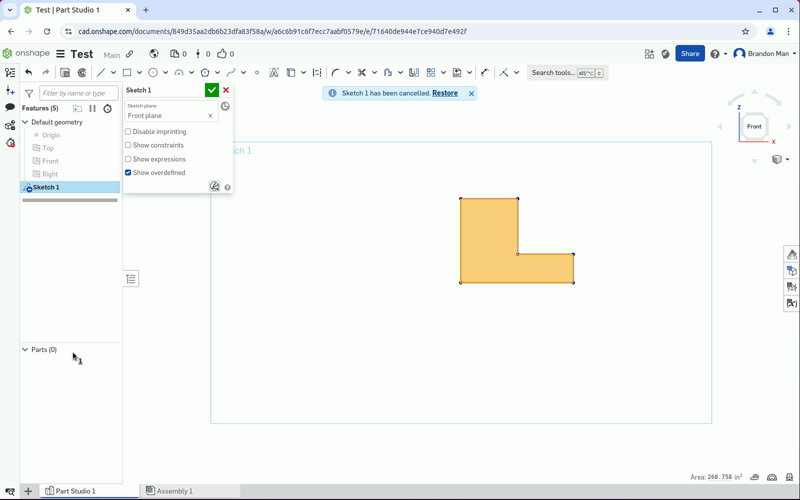
key(shift+y)
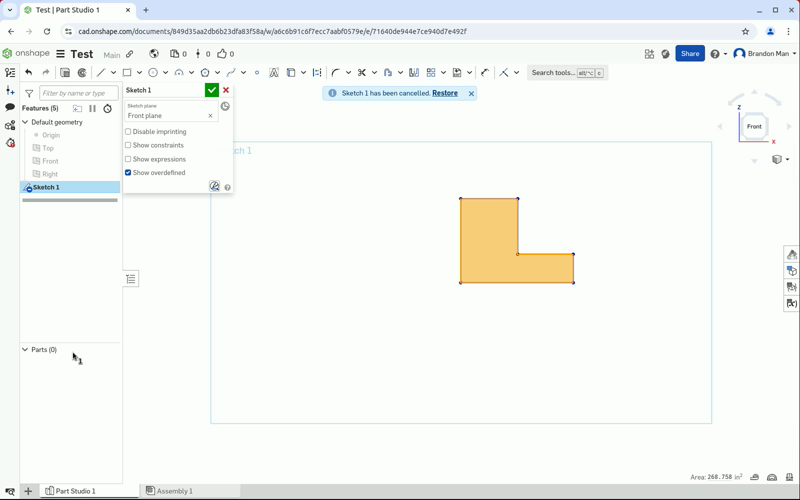
key(shift+e)
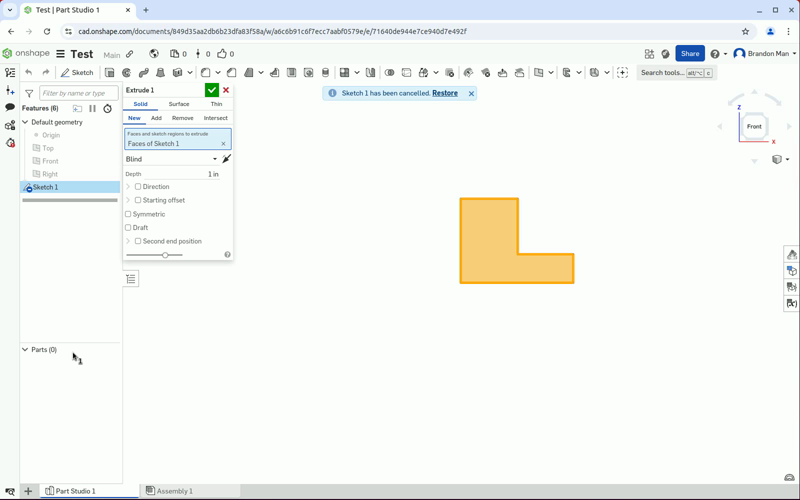
mouse_move(143, 106)
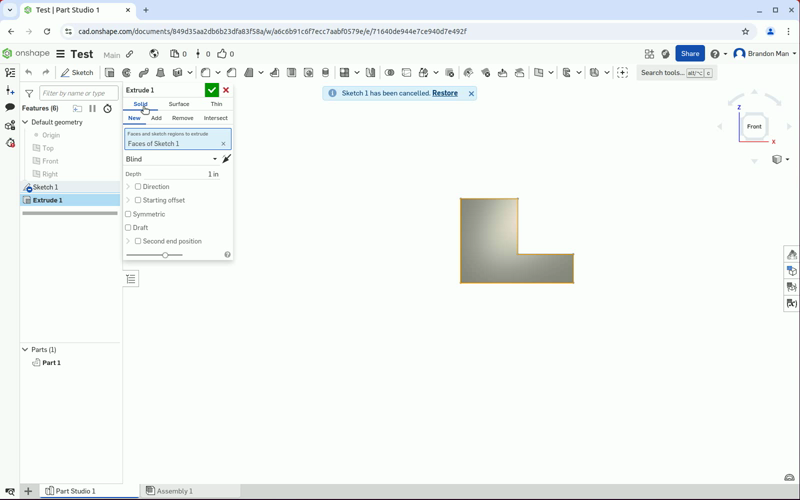
click(143, 106)
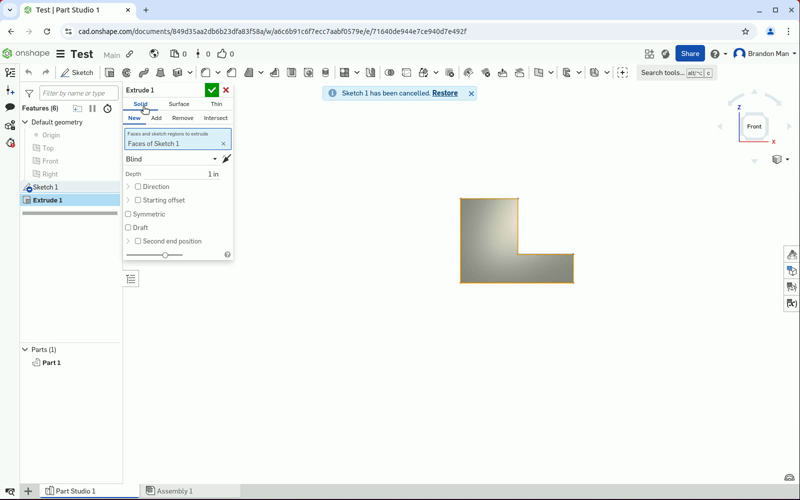
mouse_move(137, 120)
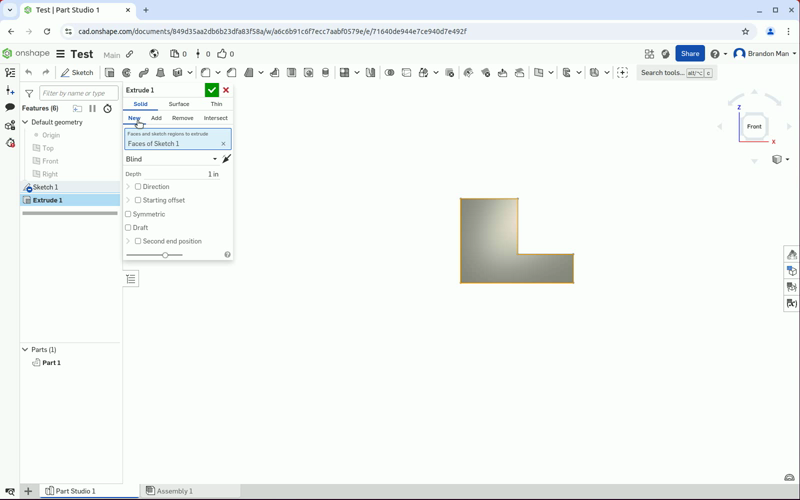
click(137, 120)
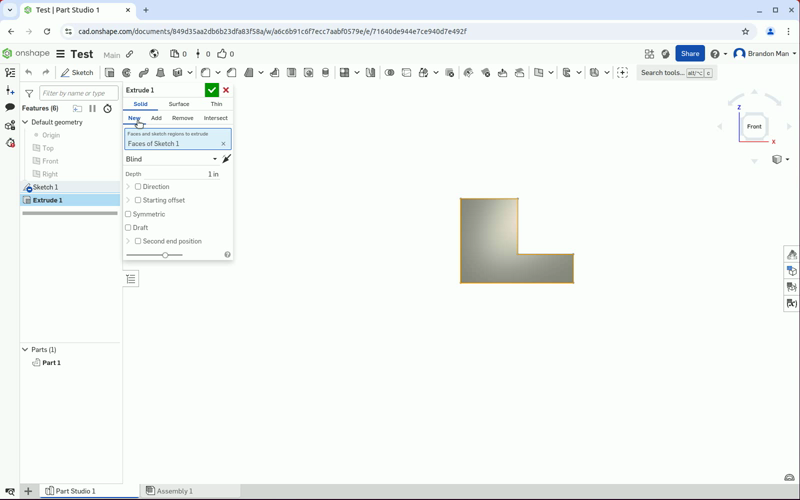
key(tab, 4)
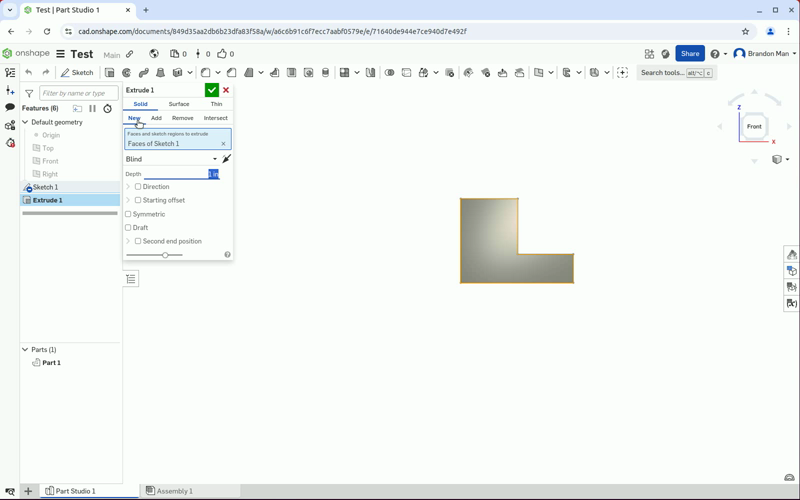
text(11.554)
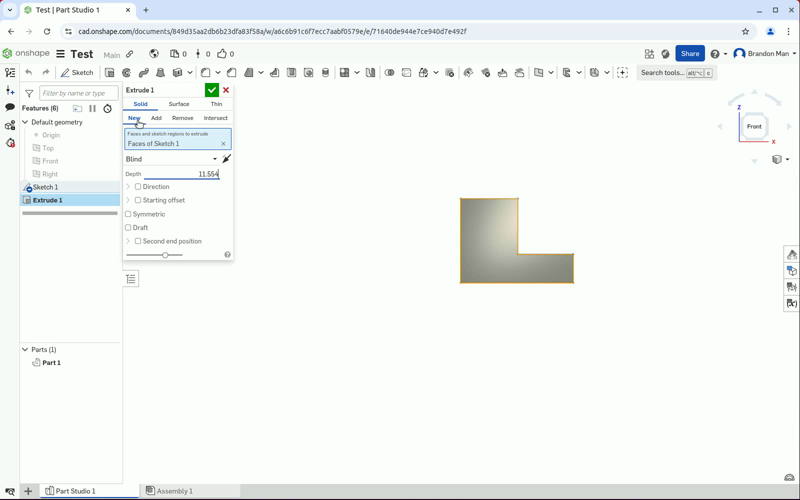
key(enter)
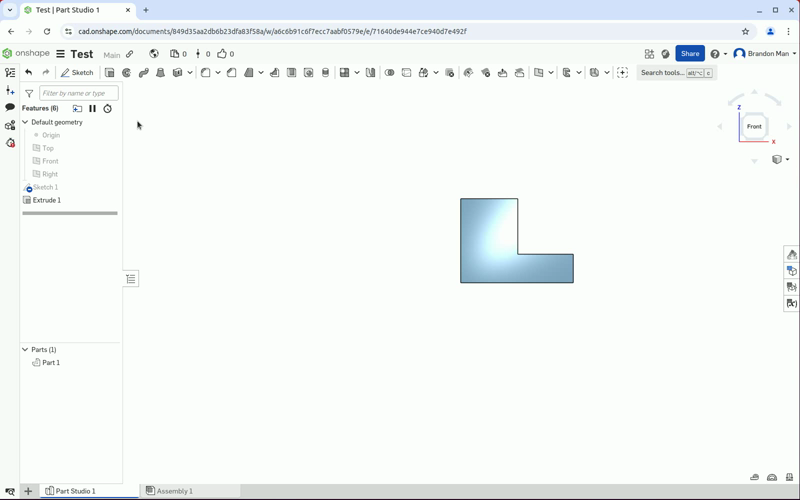
key(shift+h)
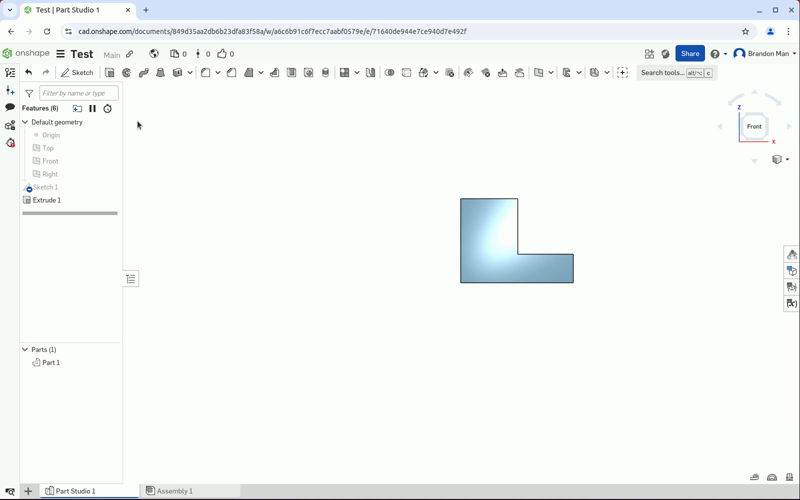
key(shift+h)
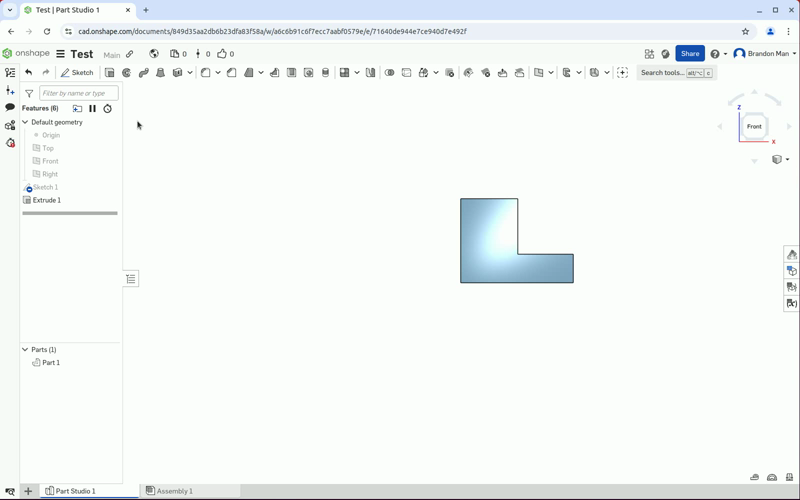
mouse_move(73, 189)
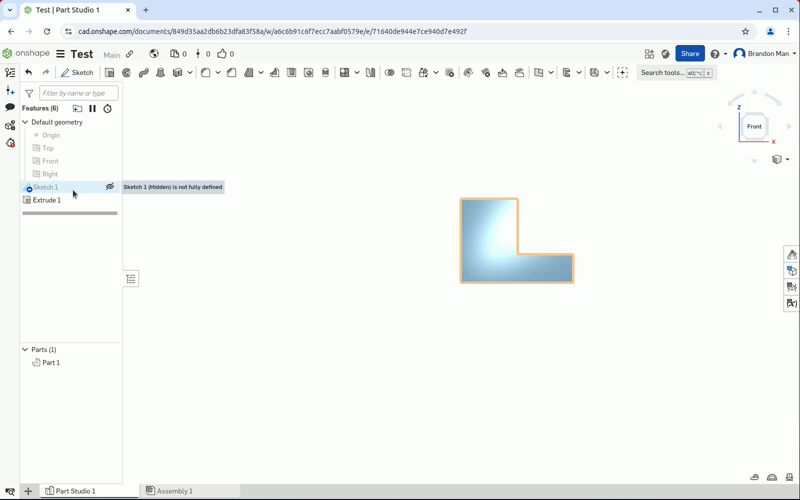
click(73, 189)
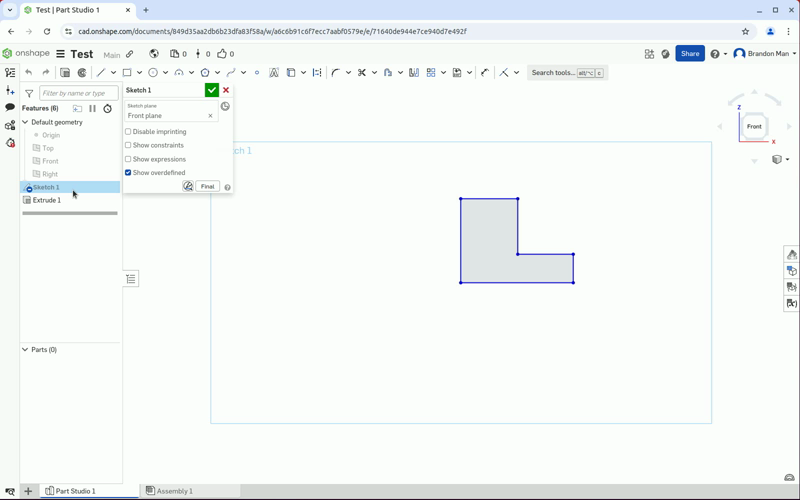
mouse_move(229, 92)
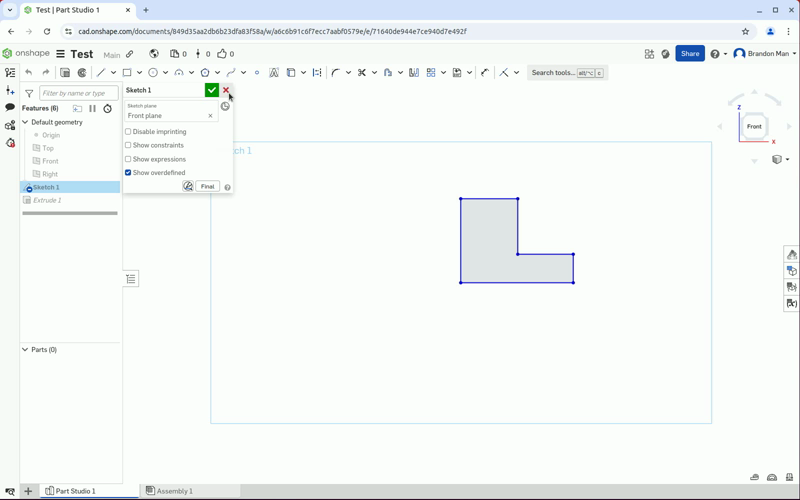
click(229, 92)
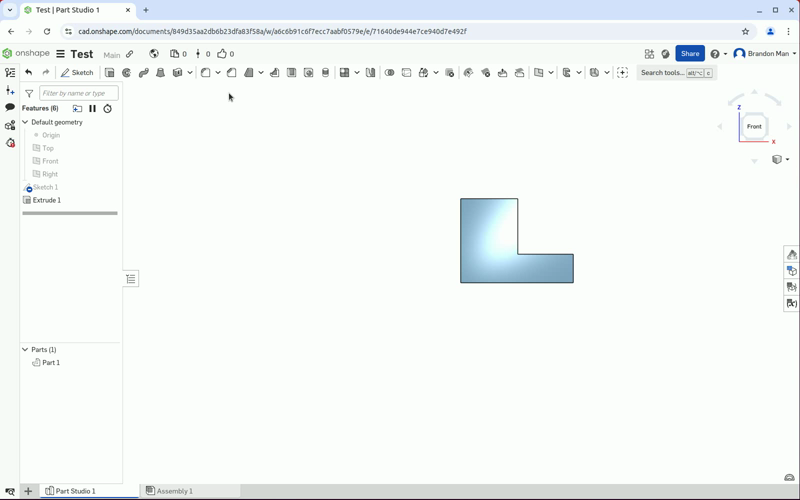
mouse_move(541, 75)
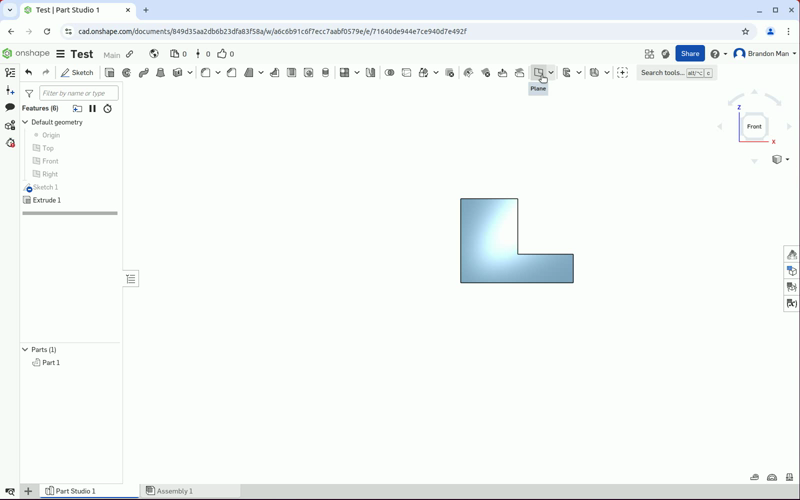
click(541, 75)
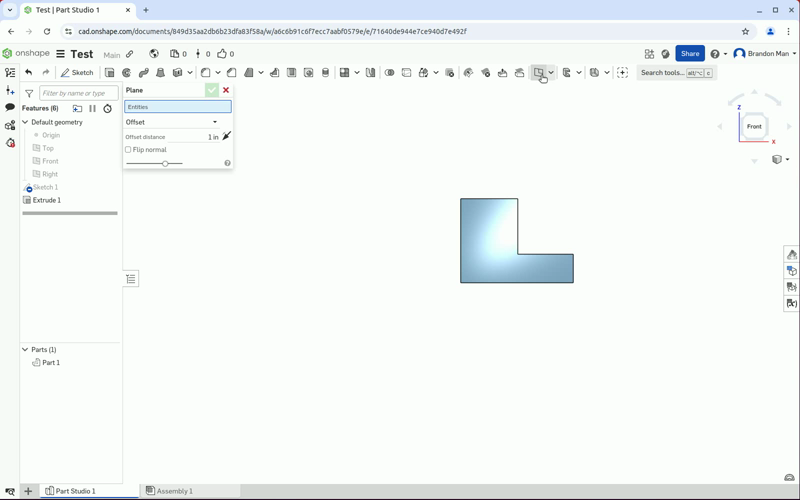
mouse_move(73, 163)
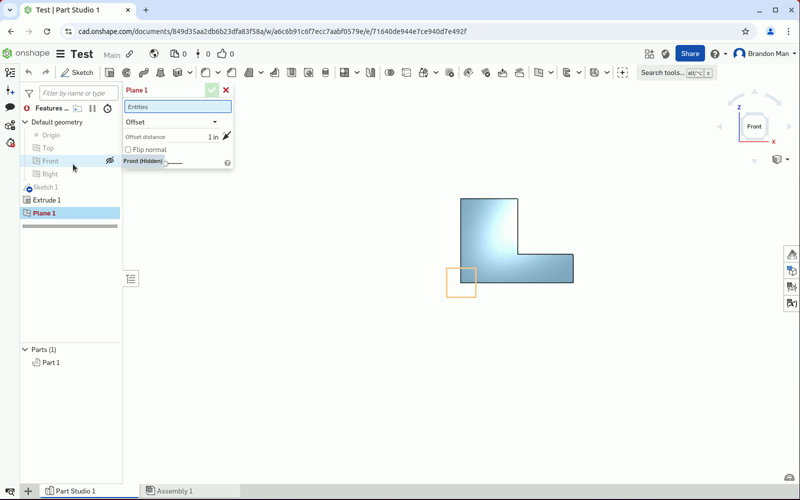
click(73, 163)
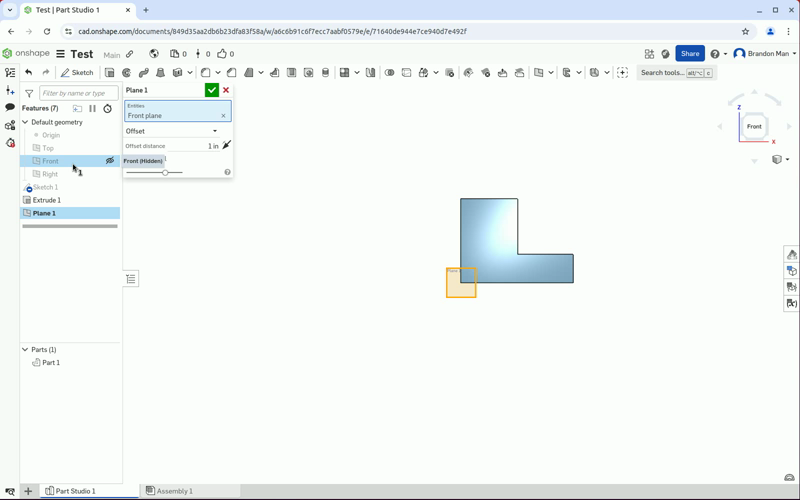
key(tab, 2)
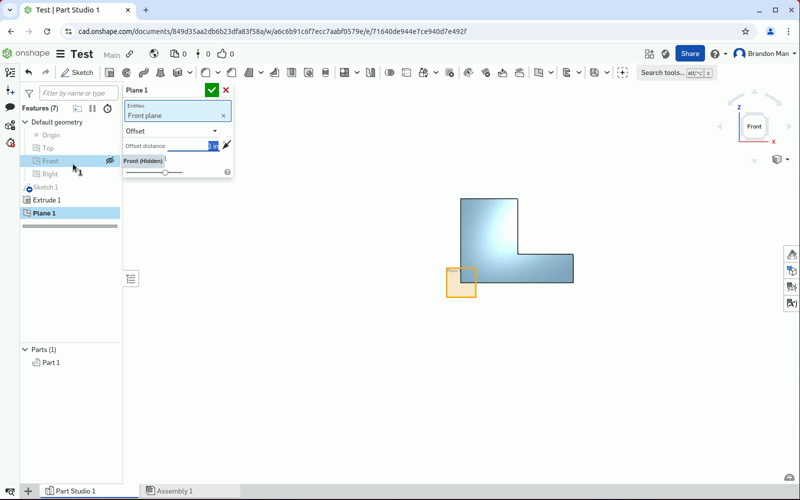
text(11.554)
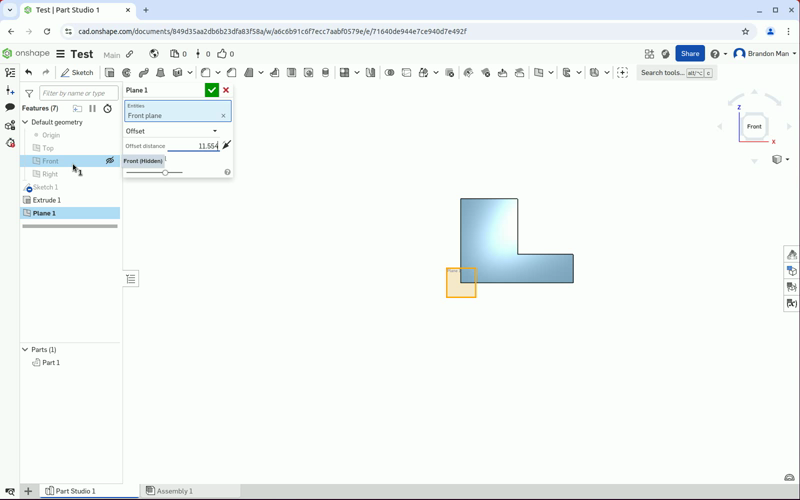
key(enter, 2)
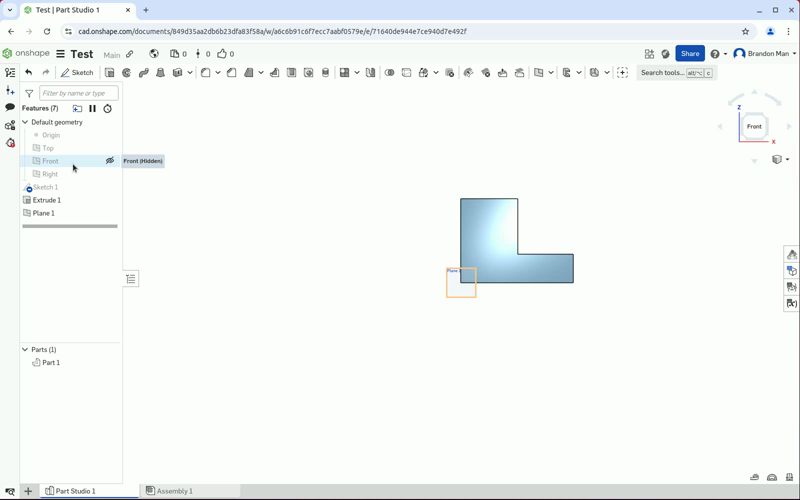
key(shift+s)
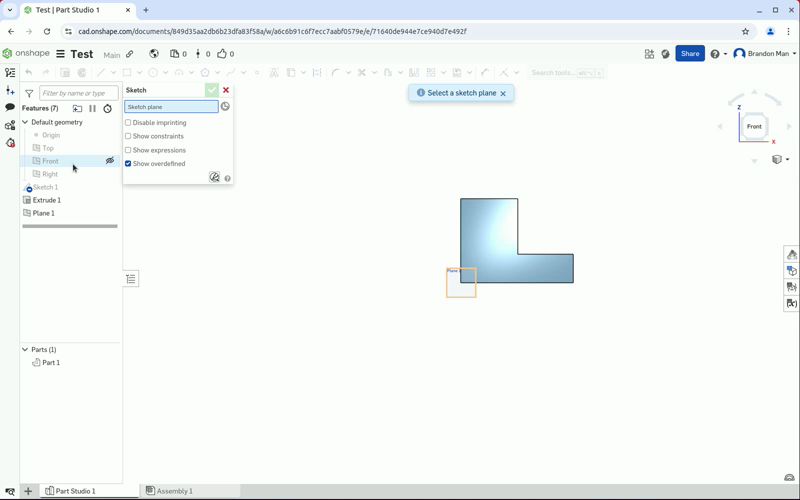
mouse_move(73, 215)
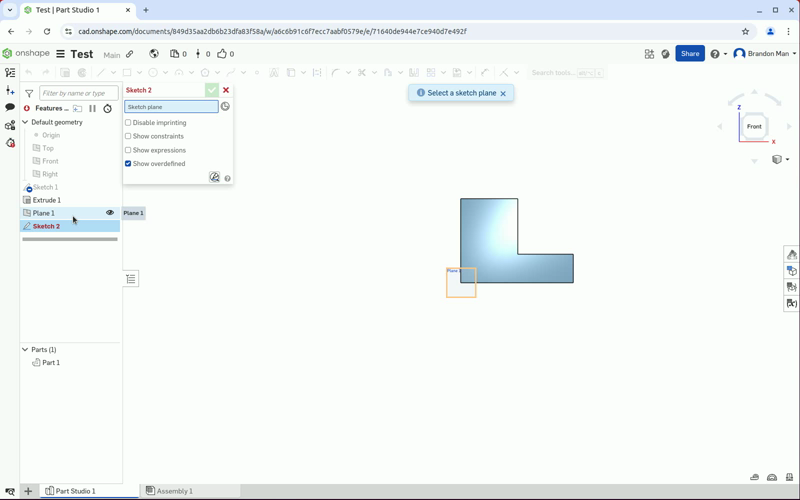
click(73, 215)
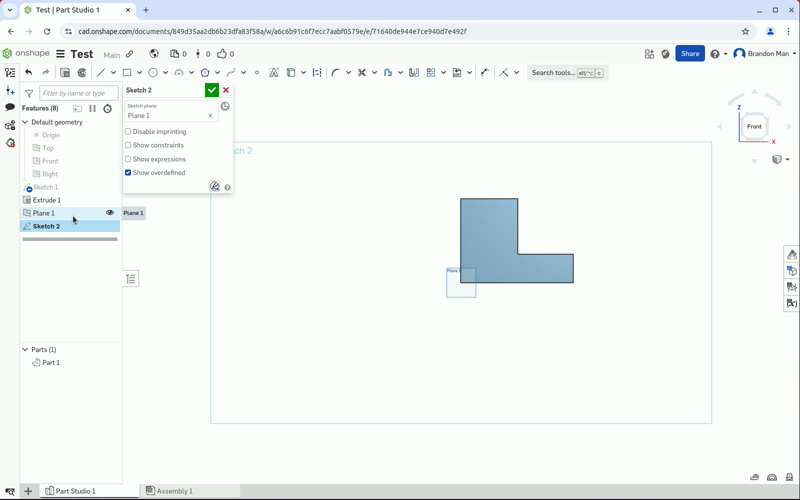
mouse_move(73, 352)
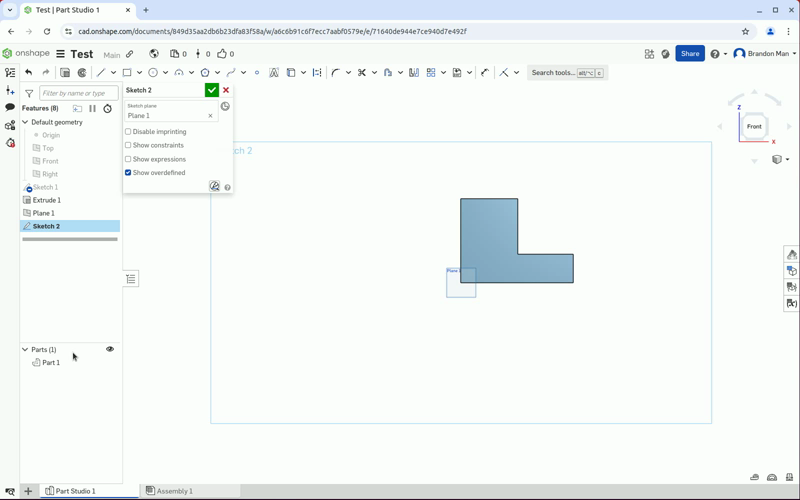
key(y)
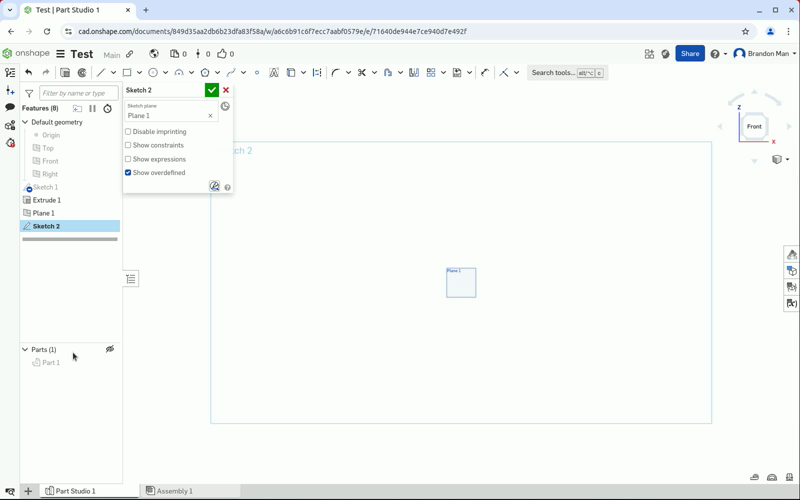
key(l)
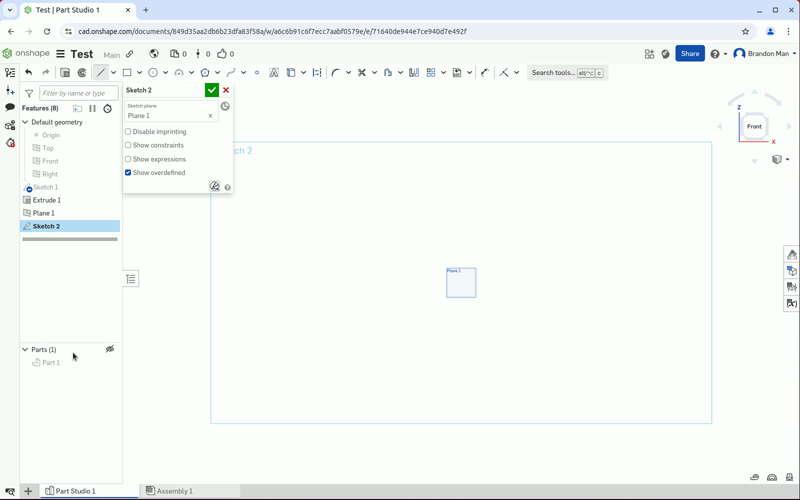
key_down(shift)
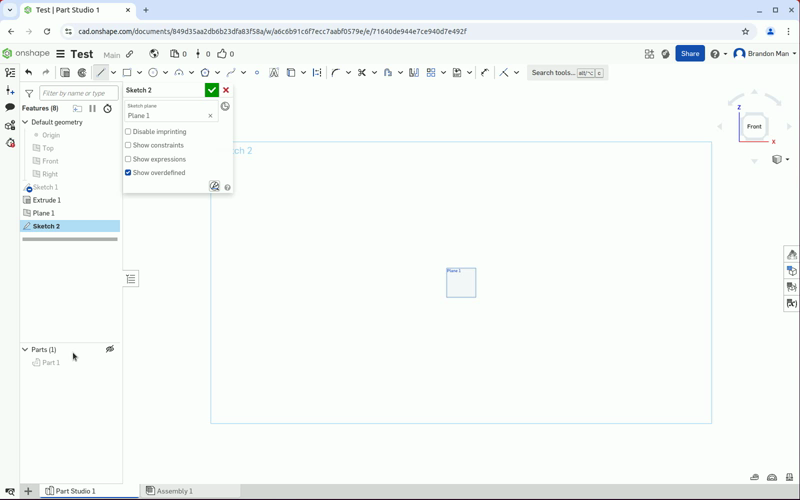
mouse_move(460, 282)
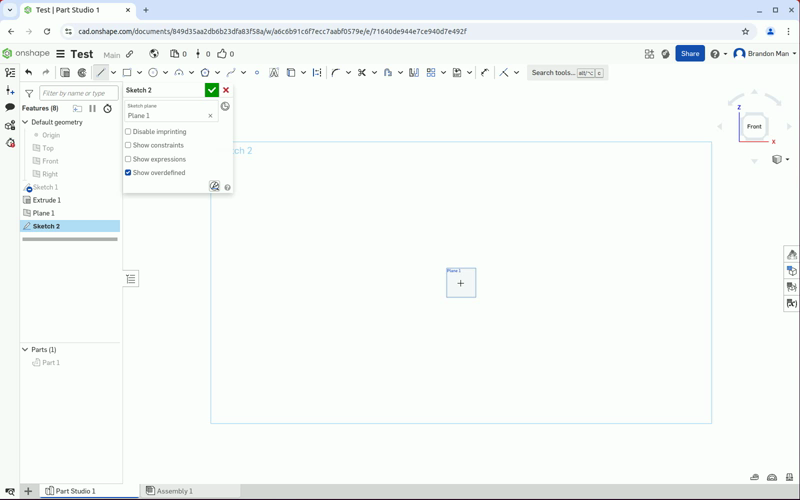
click(460, 282)
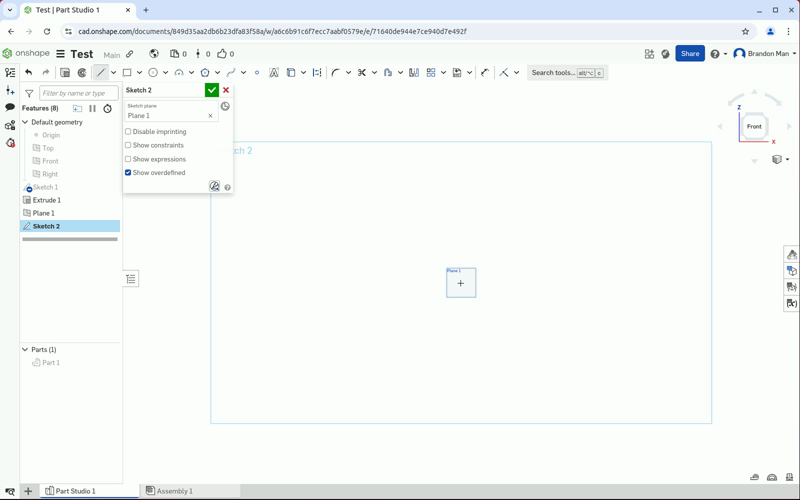
key_up(shift)
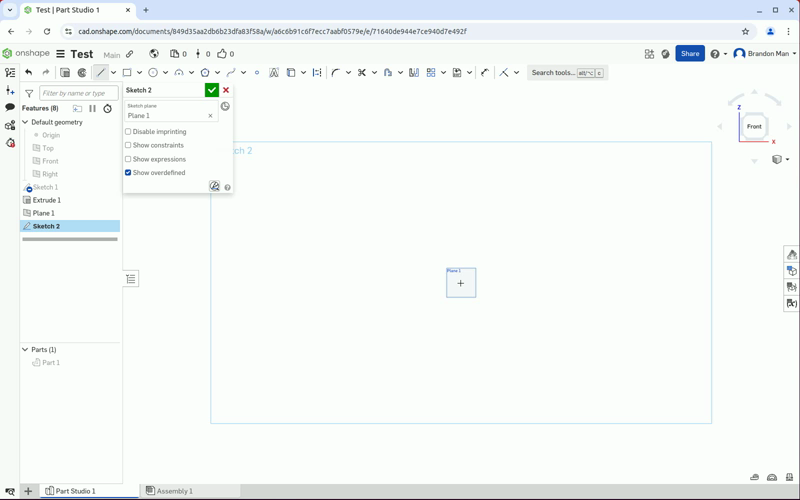
key_down(shift)
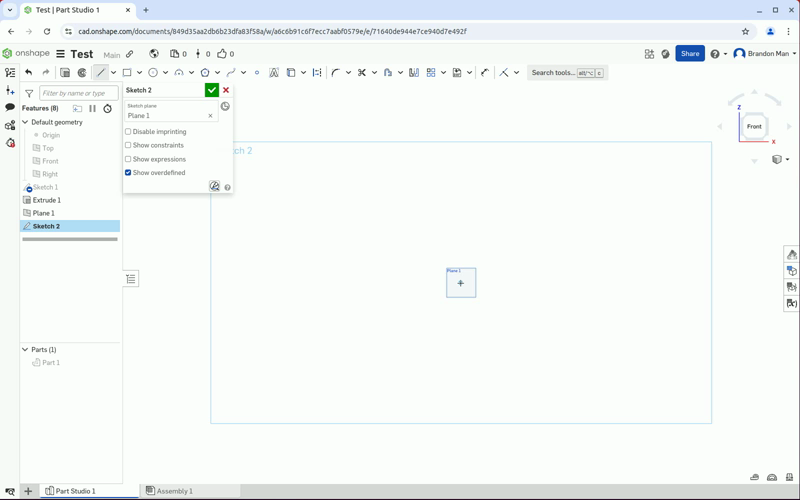
mouse_move(573, 282)
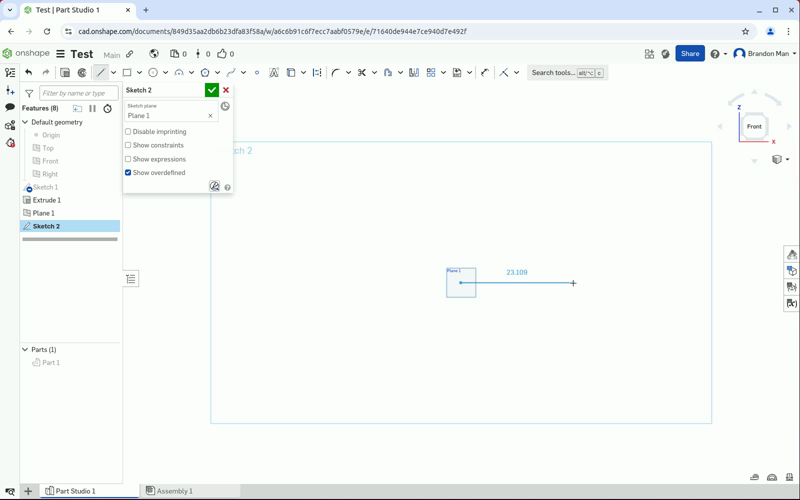
click(573, 282)
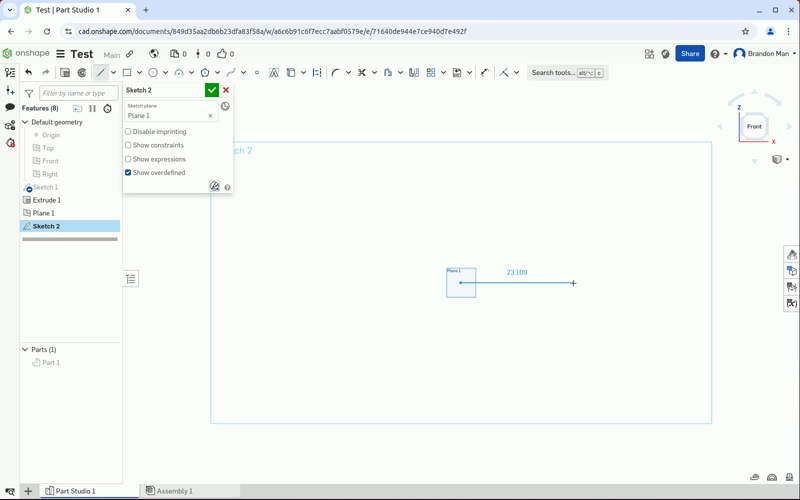
key_up(shift)
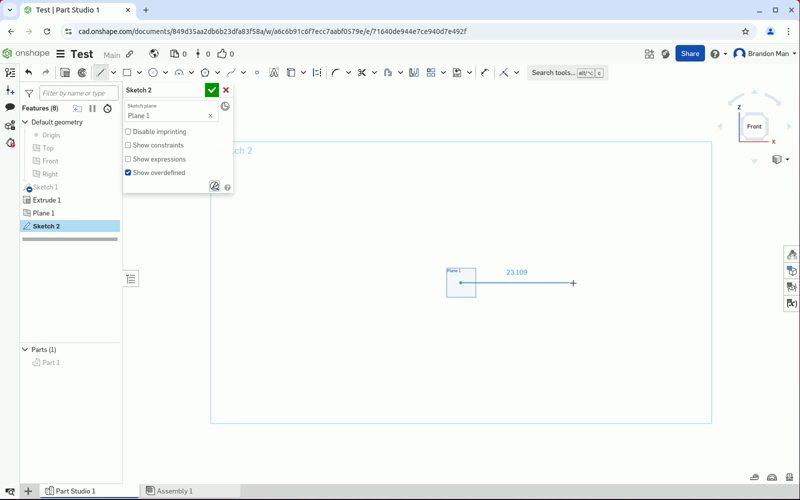
key_down(shift)
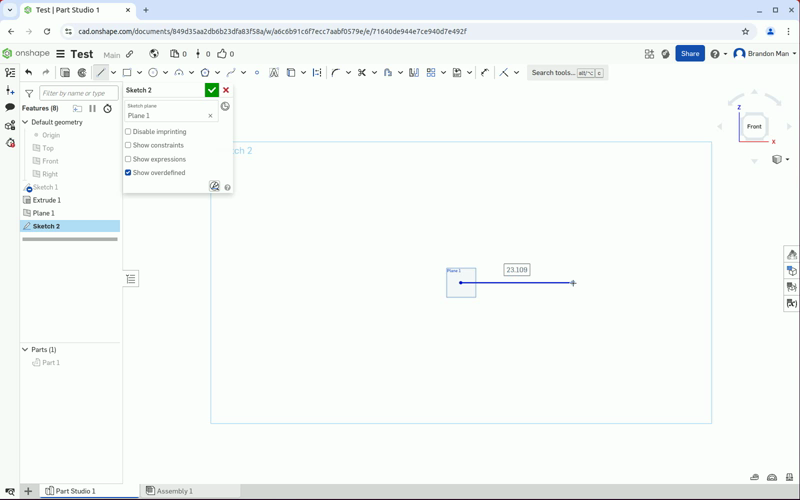
mouse_move(589, 282)
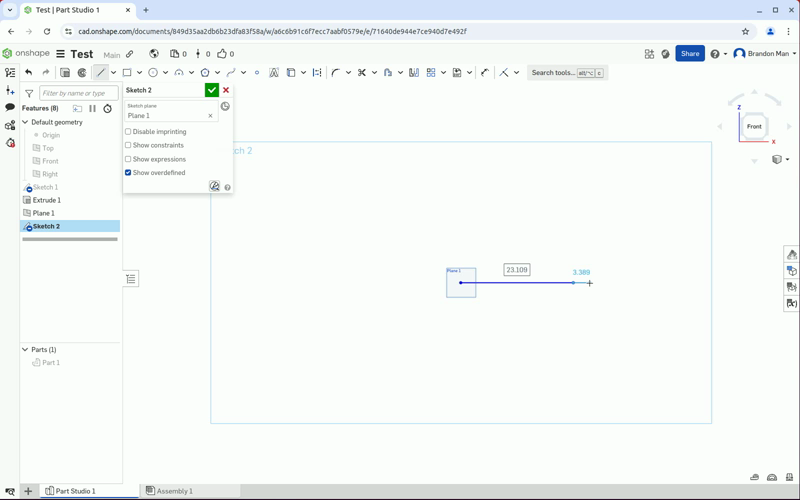
mouse_move(573, 254)
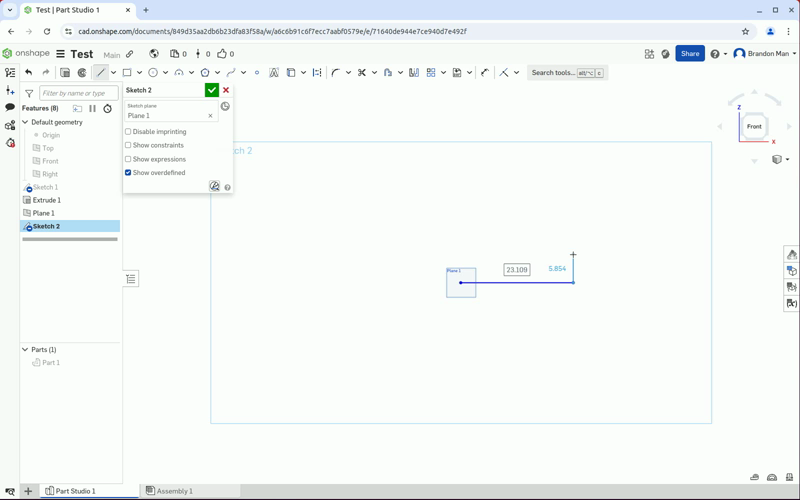
click(573, 254)
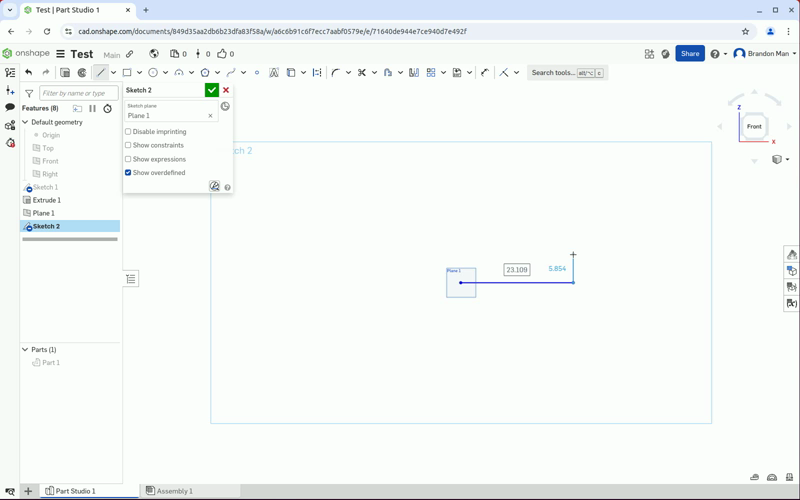
key_up(shift)
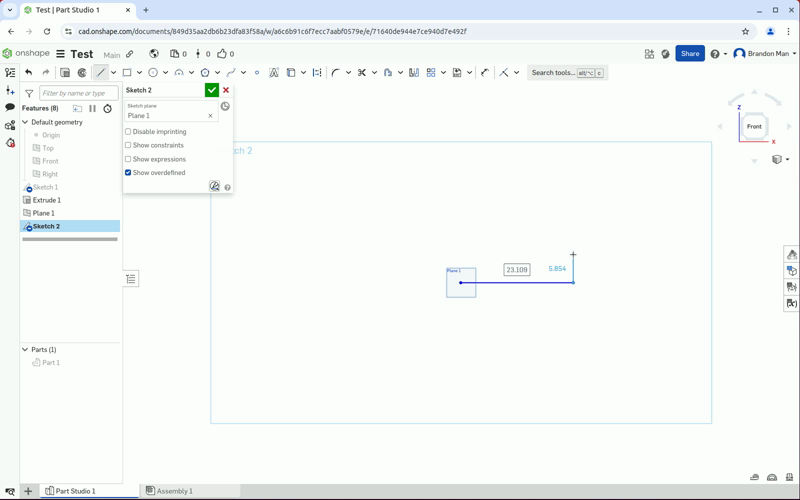
key_down(shift)
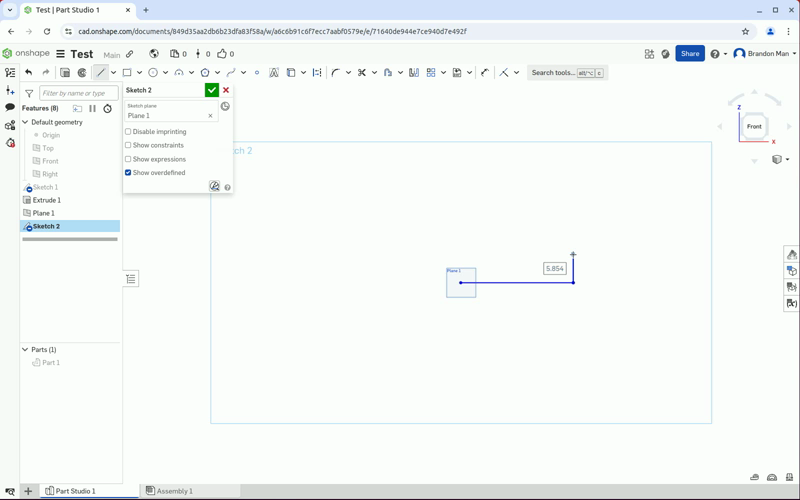
mouse_move(589, 254)
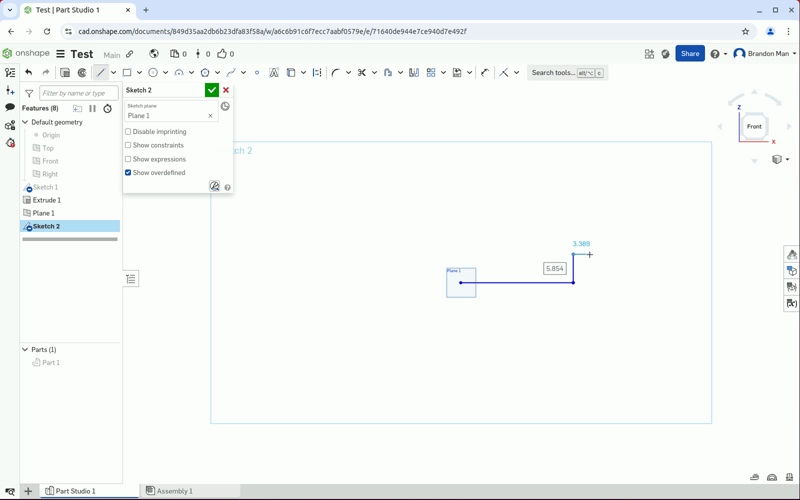
mouse_move(517, 254)
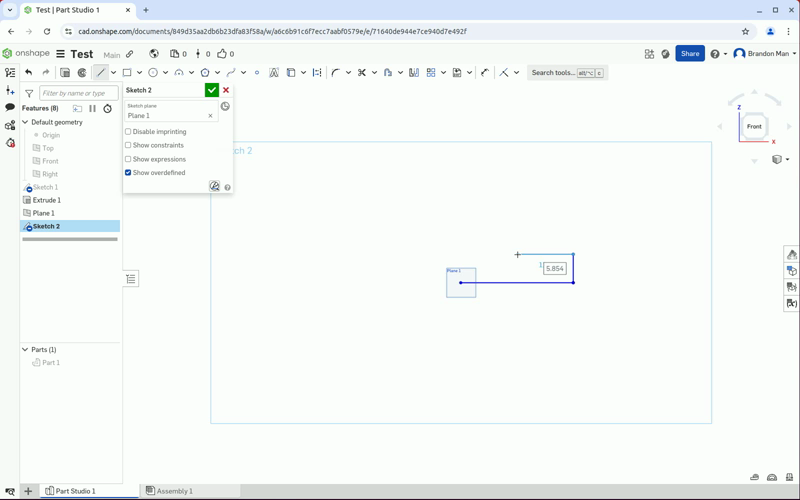
click(517, 254)
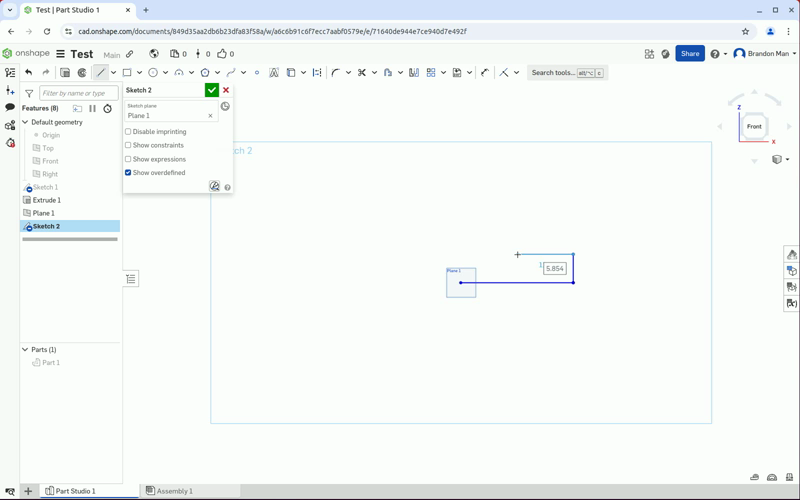
key_up(shift)
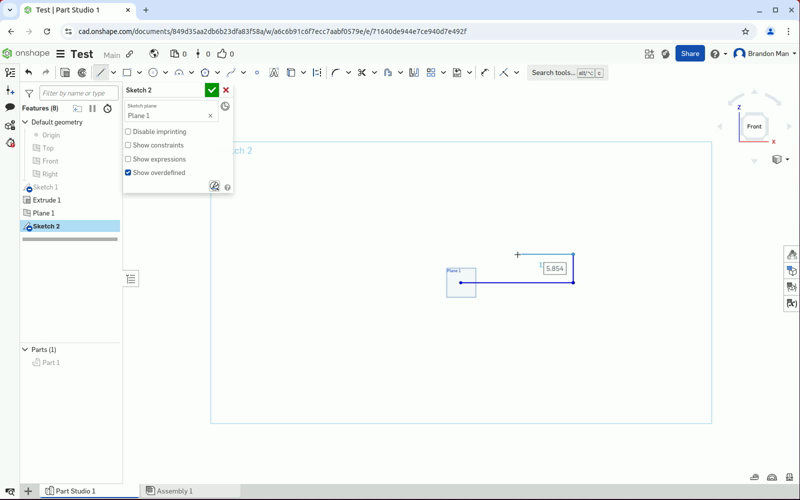
key_down(shift)
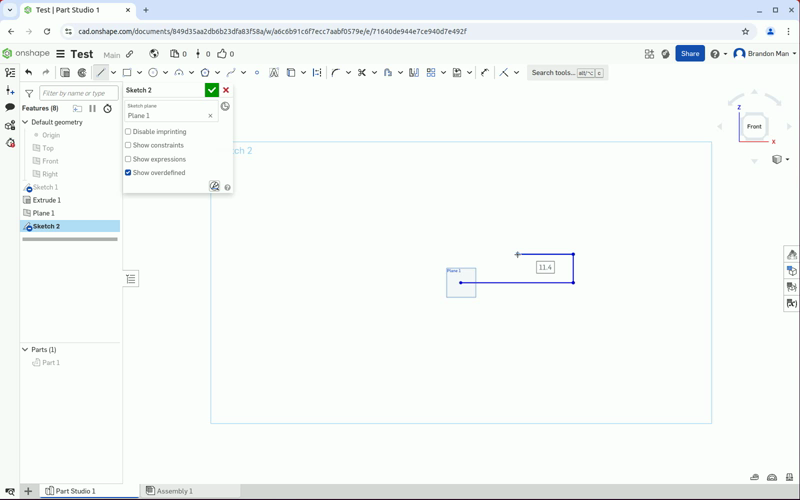
mouse_move(547, 254)
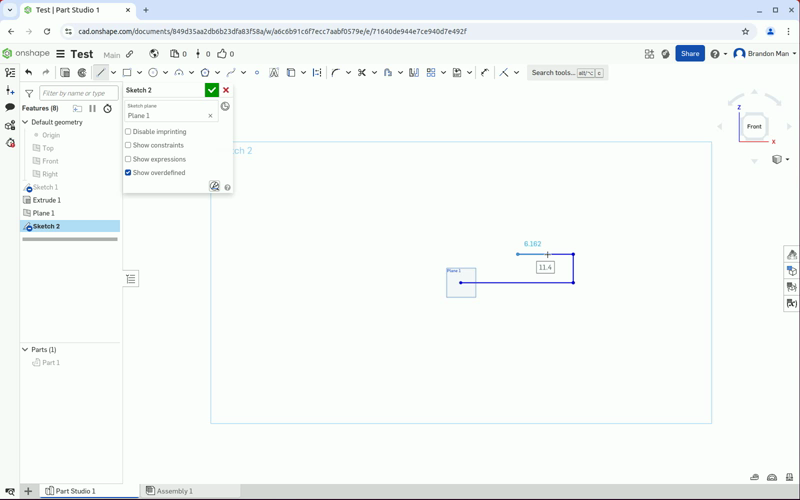
mouse_move(460, 254)
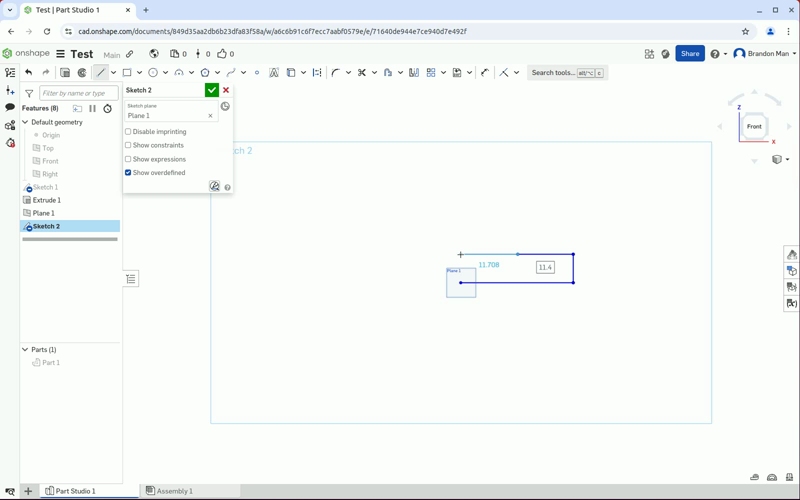
click(460, 254)
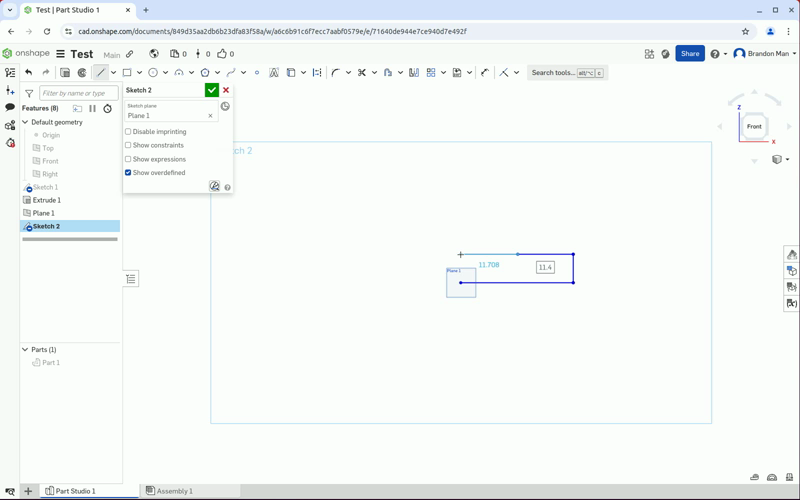
key_up(shift)
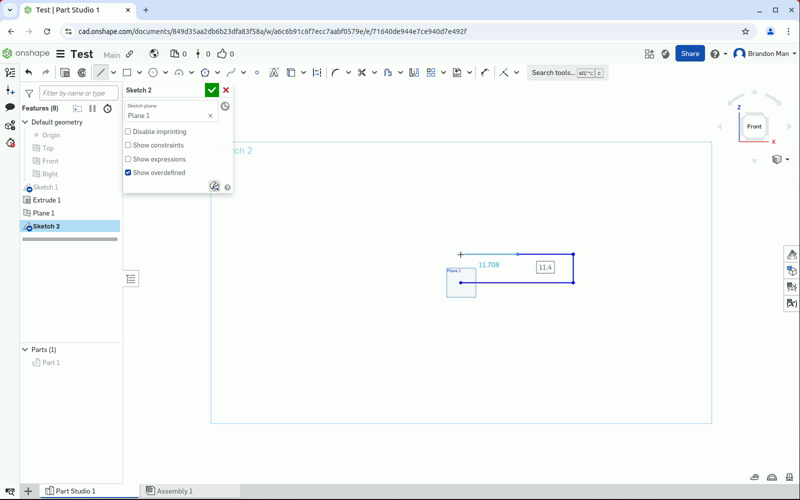
mouse_move(490, 254)
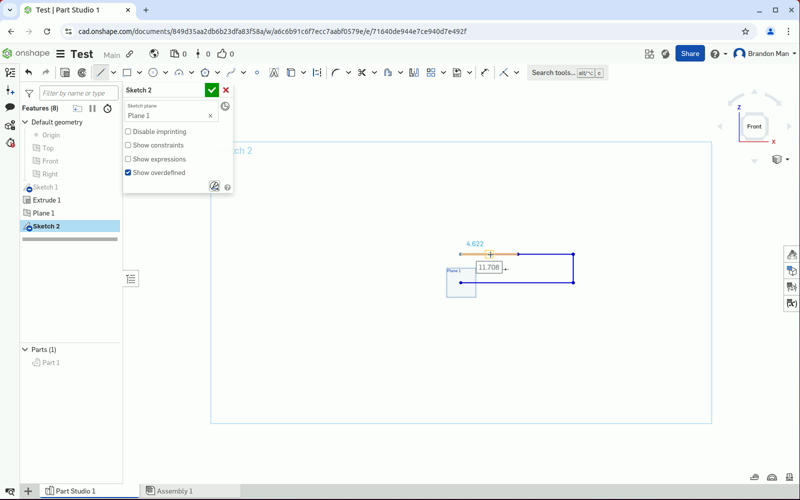
key_down(shift)
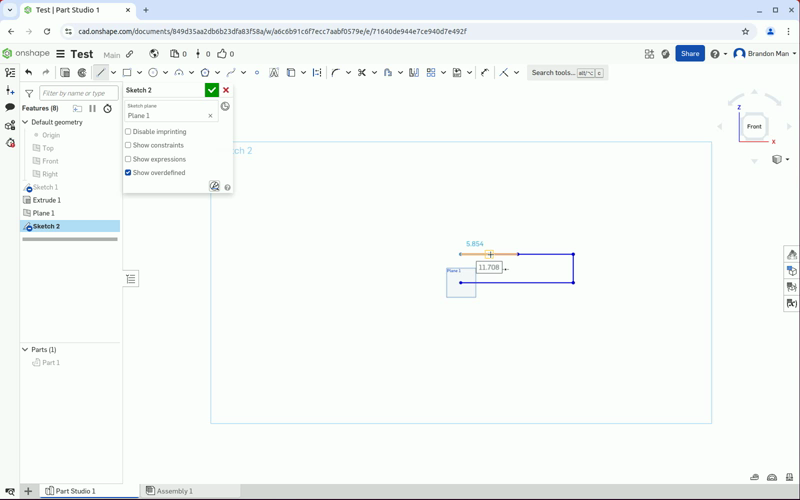
mouse_move(460, 282)
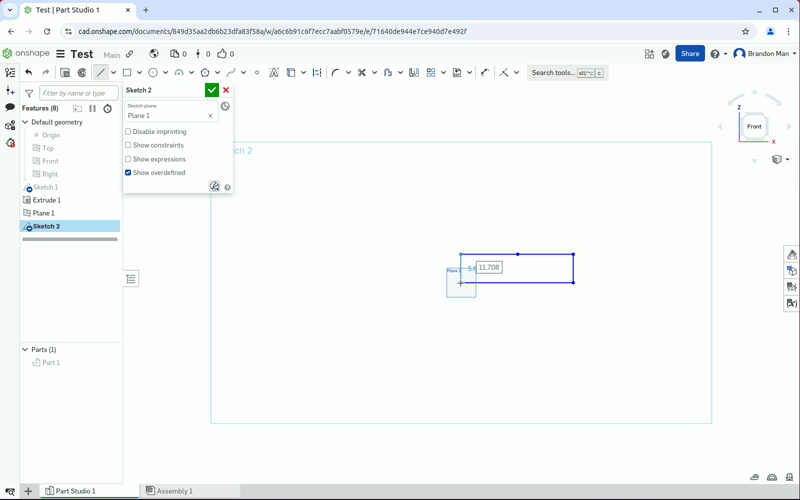
key_up(shift)
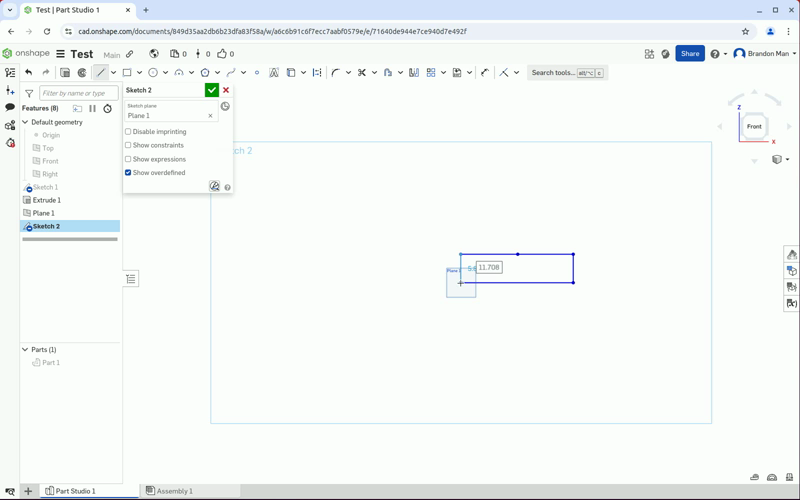
click(460, 282)
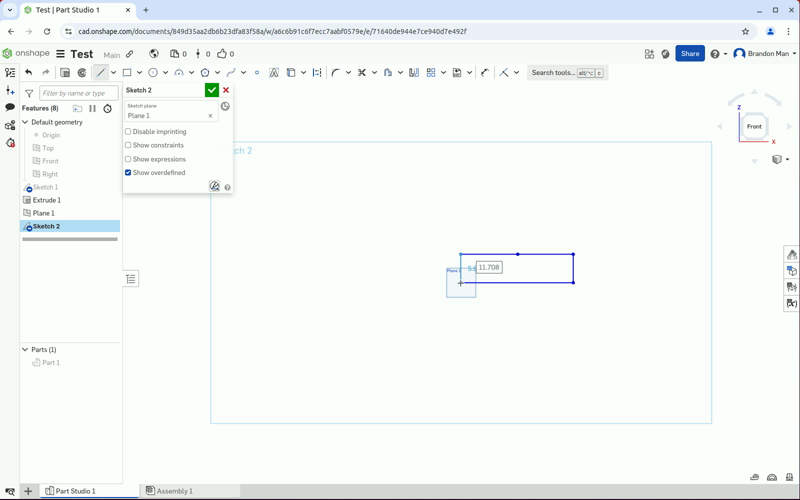
key(esc)
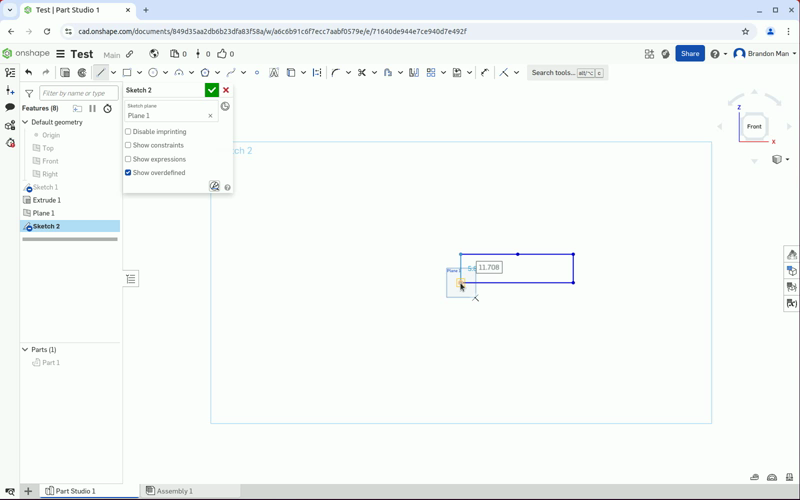
mouse_move(493, 257)
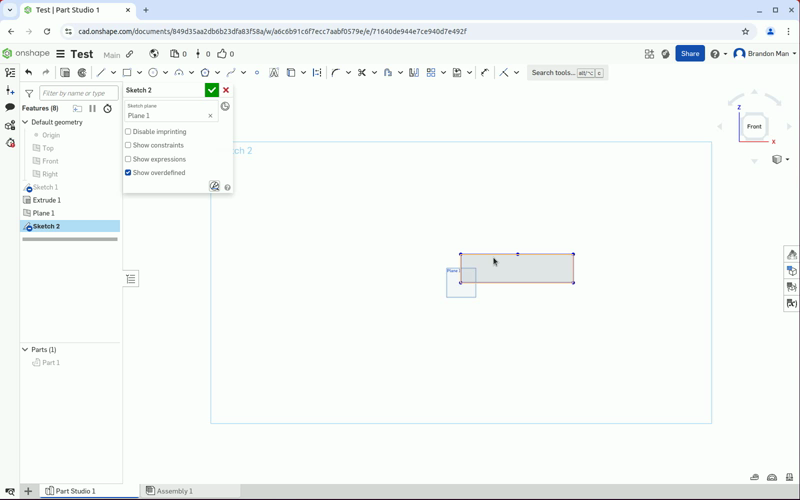
click(493, 257)
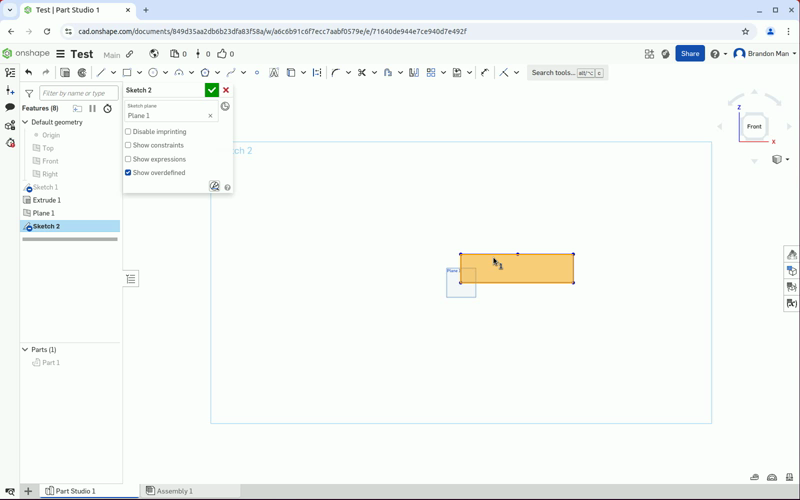
mouse_move(73, 352)
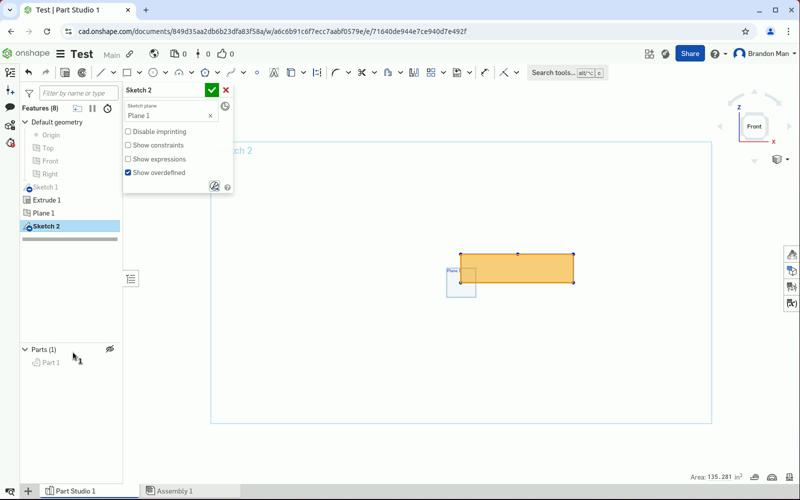
key(shift+y)
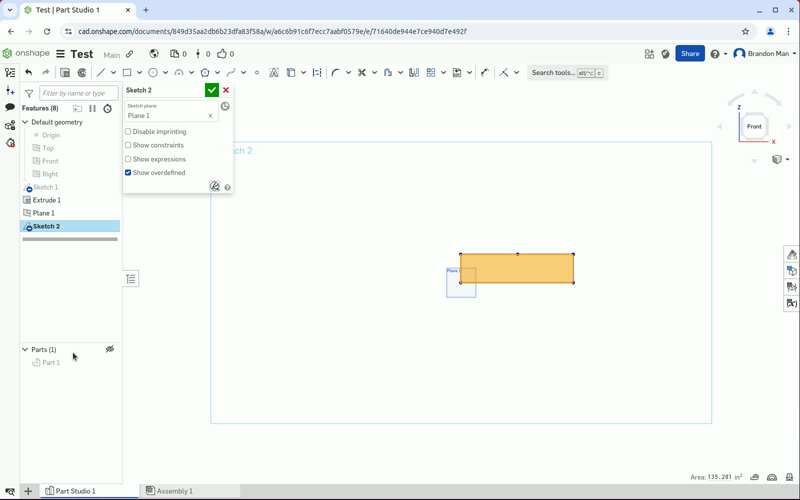
key(shift+e)
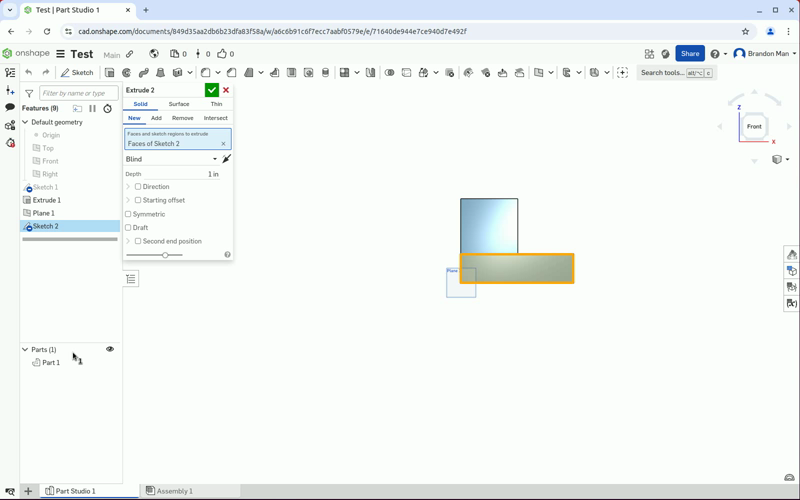
mouse_move(143, 106)
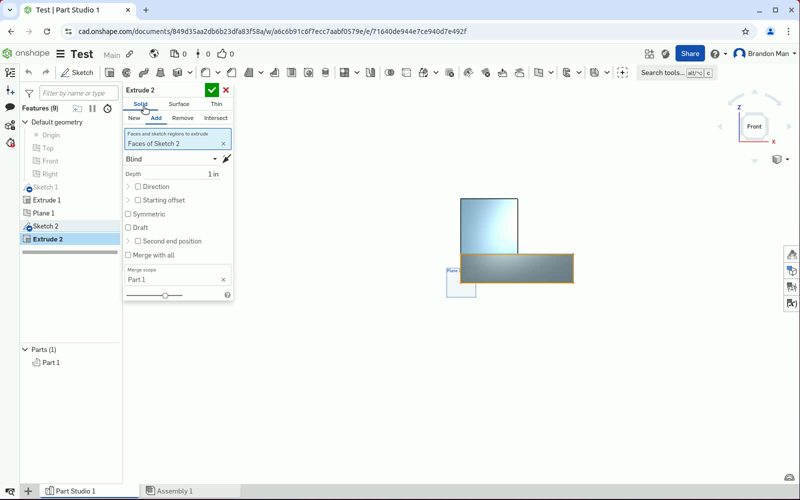
click(143, 106)
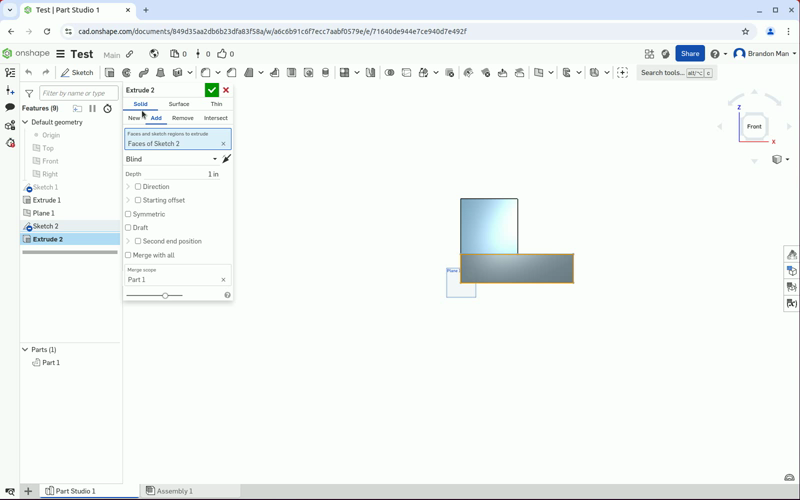
mouse_move(137, 120)
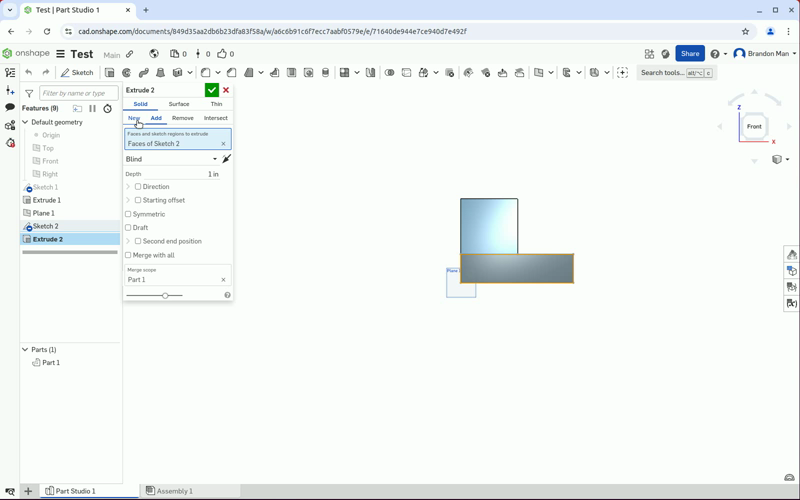
click(137, 120)
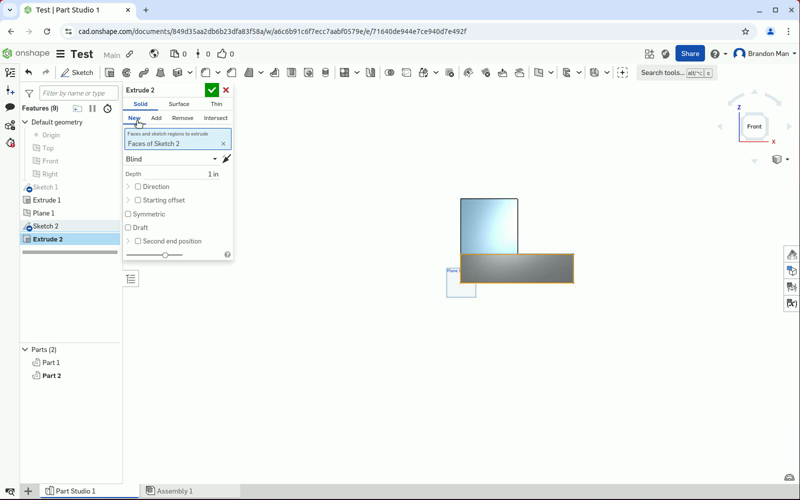
key(tab, 4)
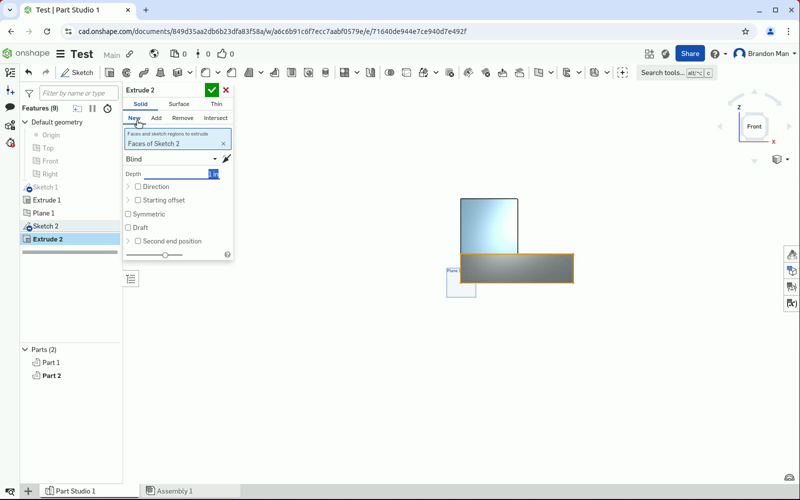
text(11.554)
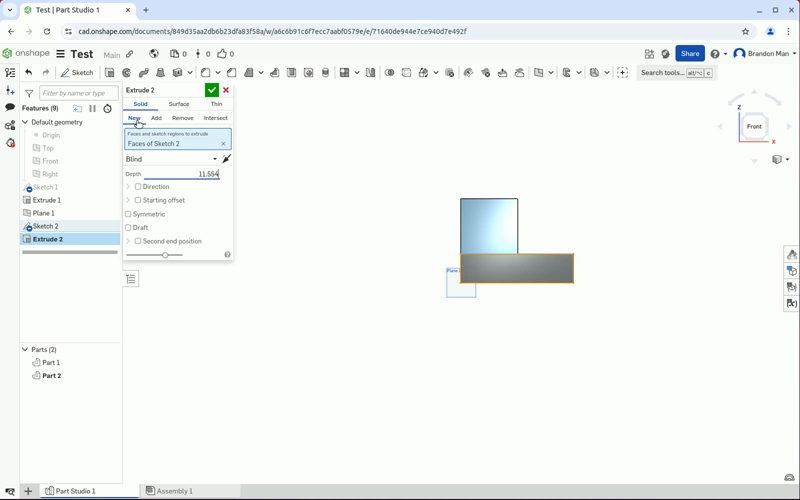
key(enter)
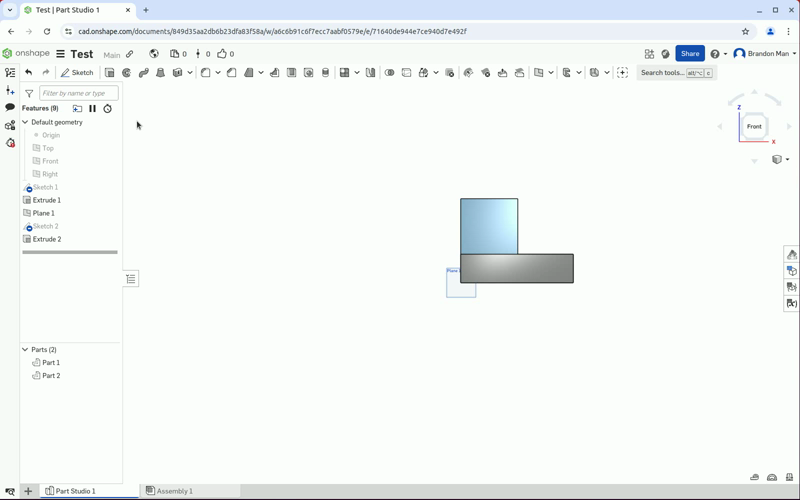
key(shift+h)
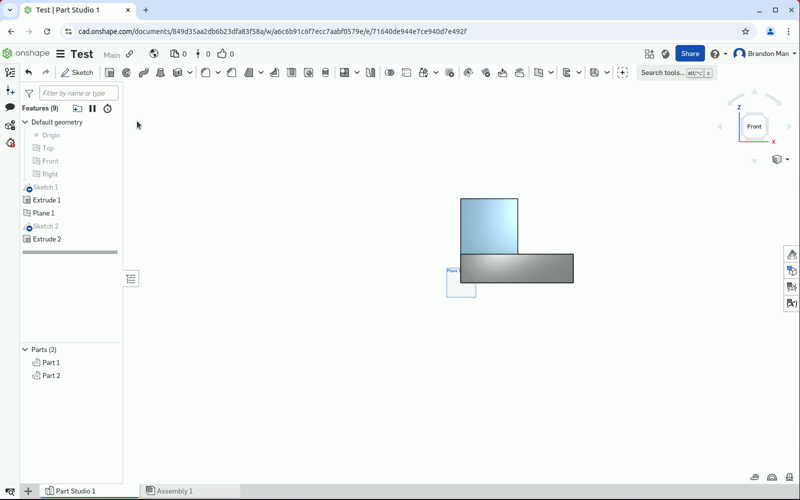
key(shift+h)
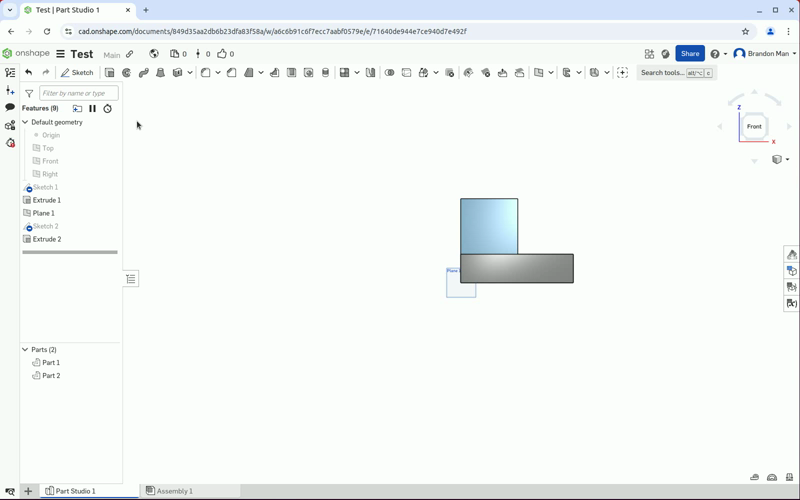
mouse_move(73, 189)
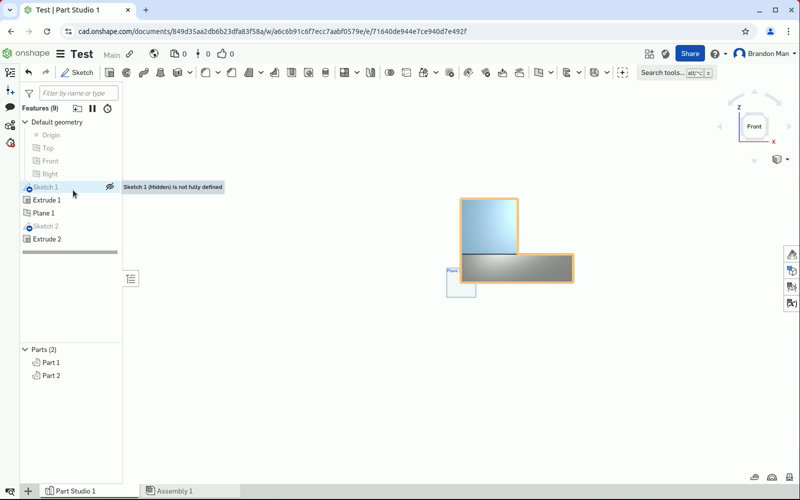
click(73, 189)
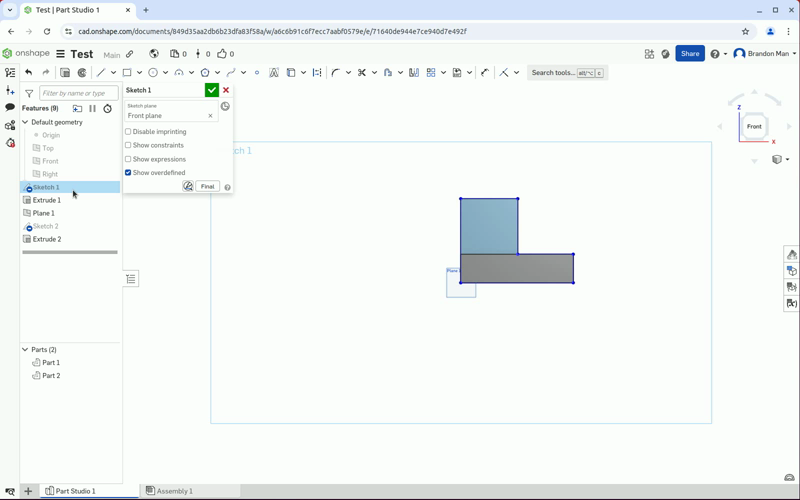
mouse_move(229, 92)
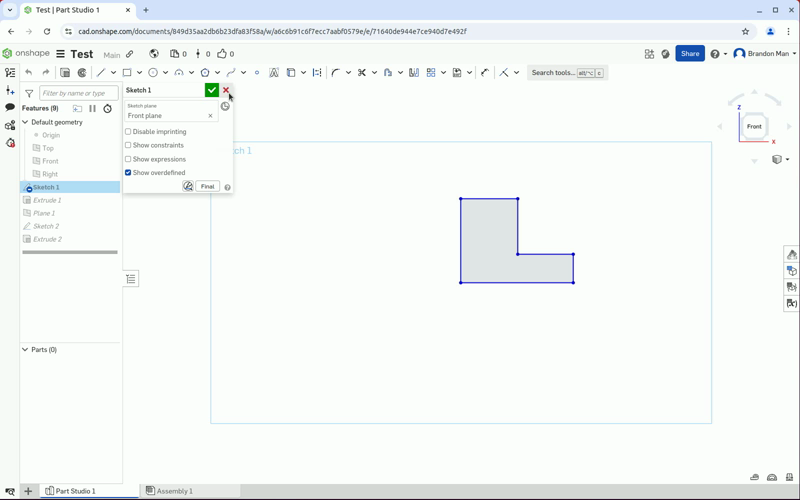
click(229, 92)
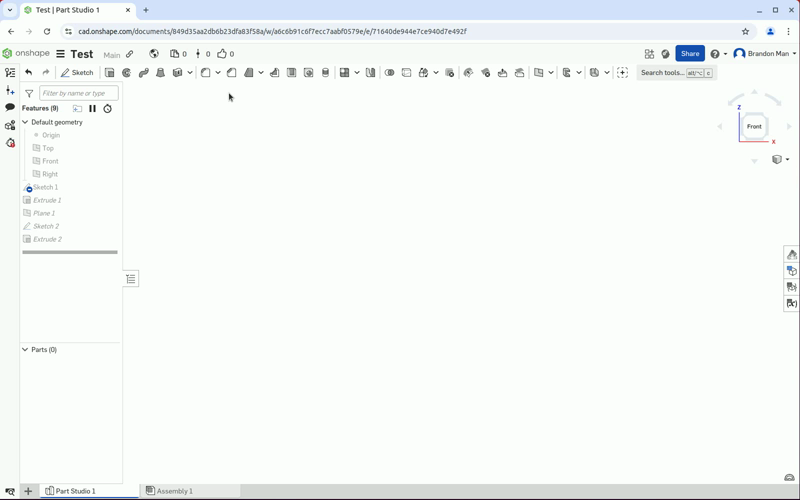
mouse_move(73, 352)
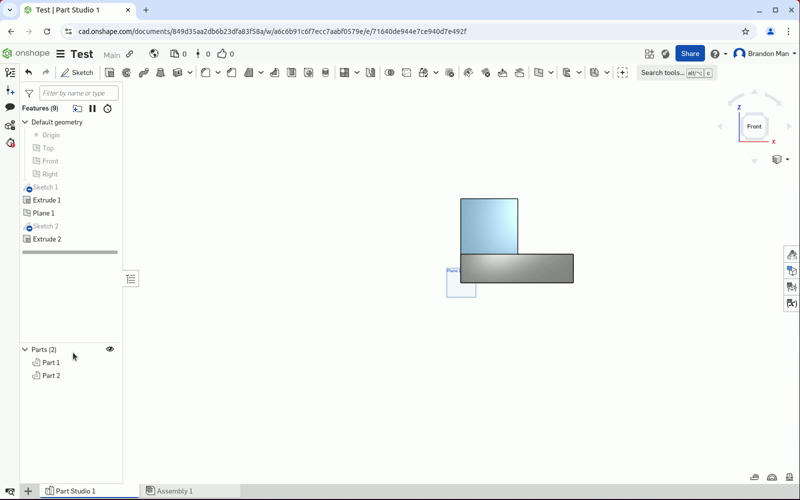
key(y)
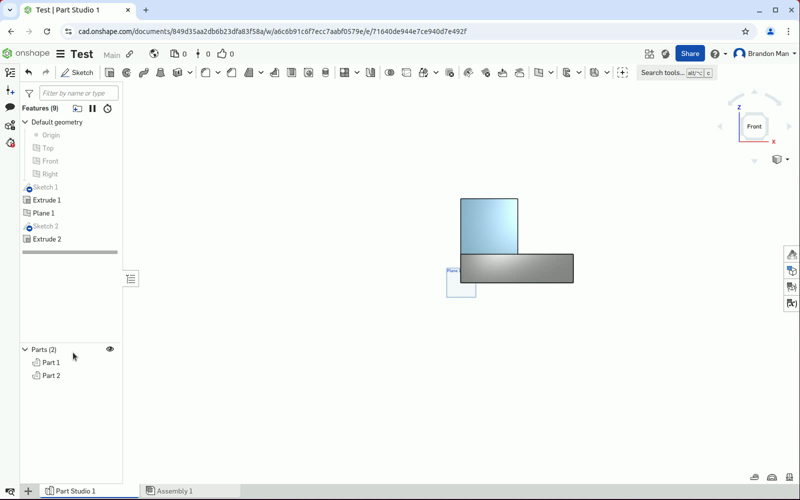
key(shift+p)
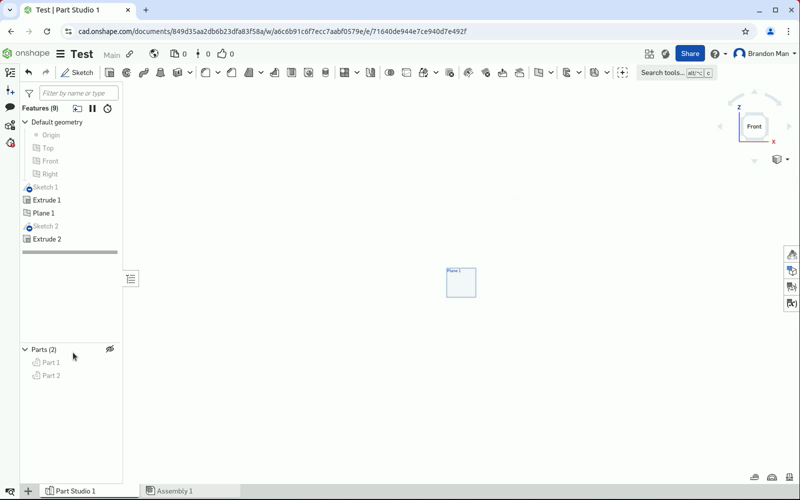
key(space)
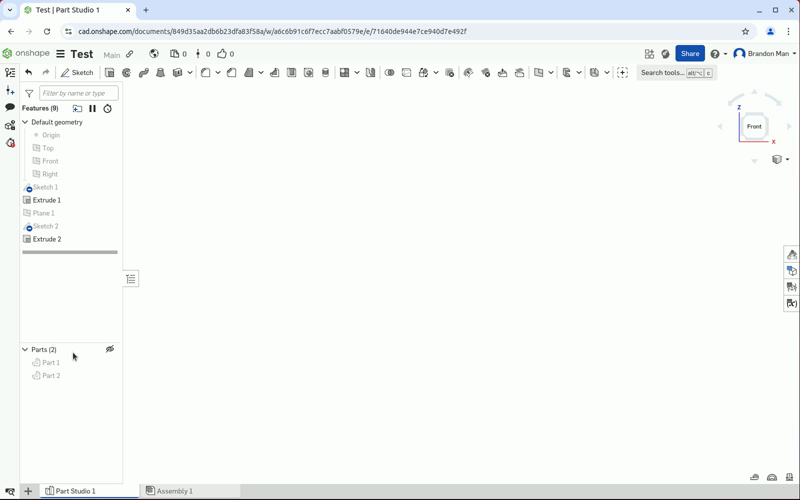
key_down(shift)
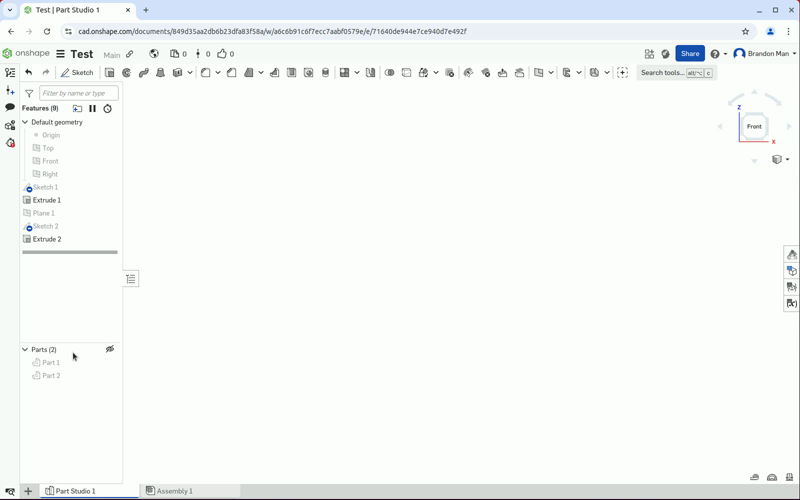
key(down)
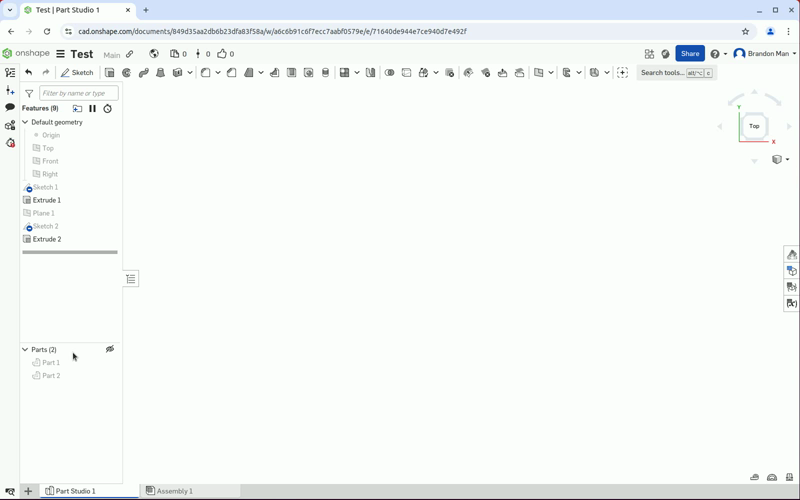
key_up(shift)
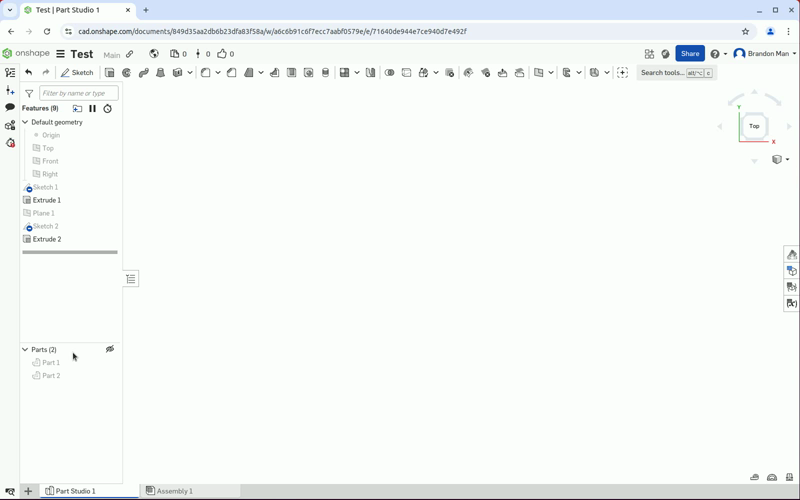
mouse_move(73, 352)
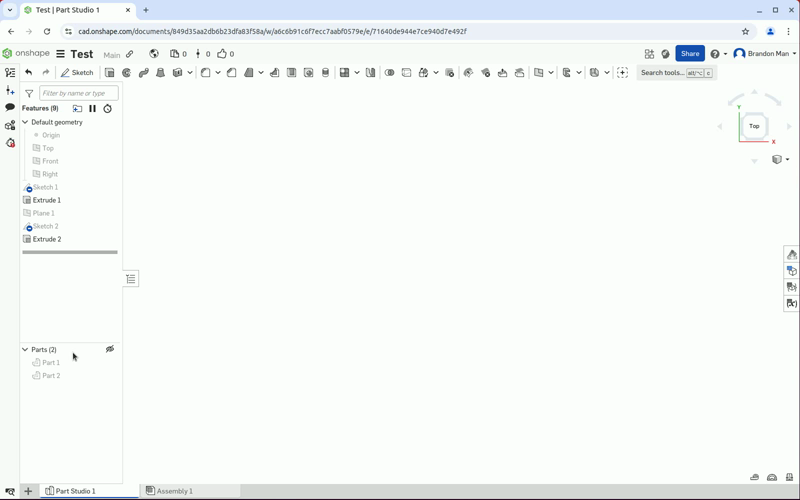
key(shift+y)
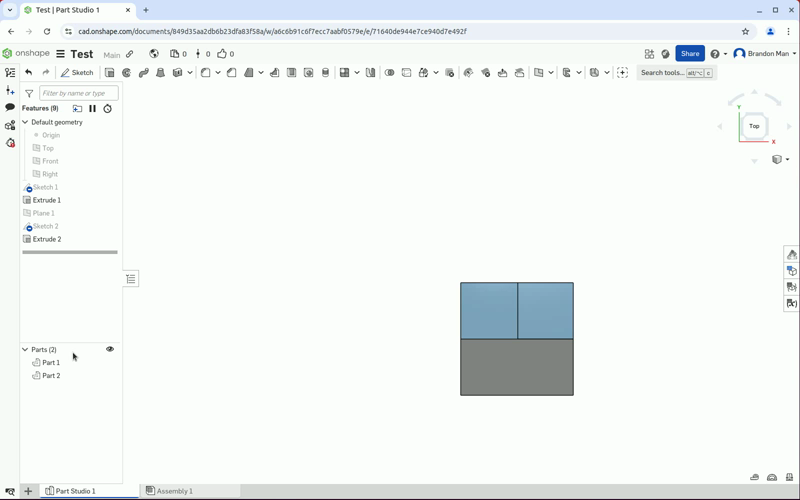
mouse_move(541, 75)
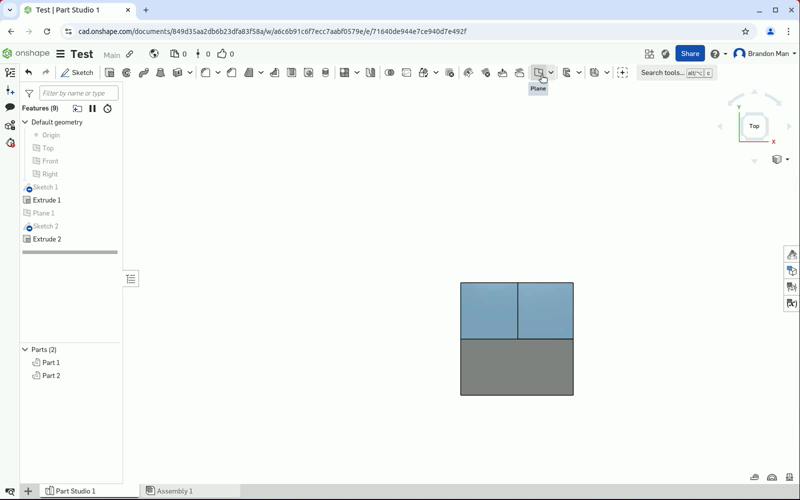
click(541, 75)
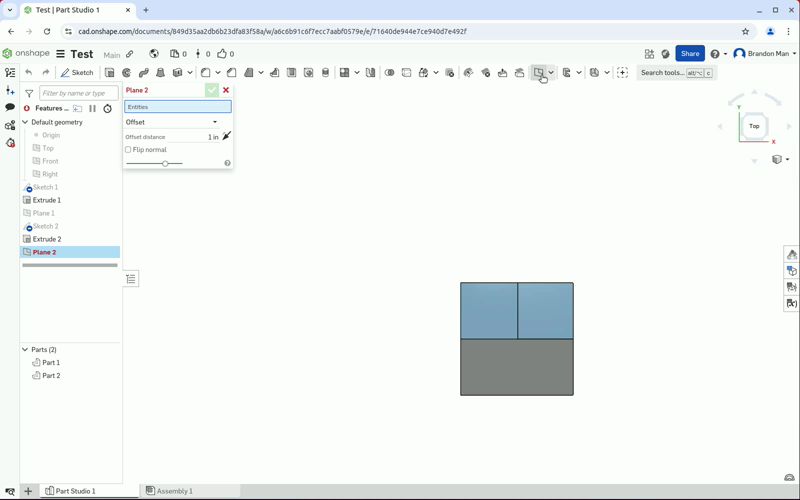
mouse_move(73, 150)
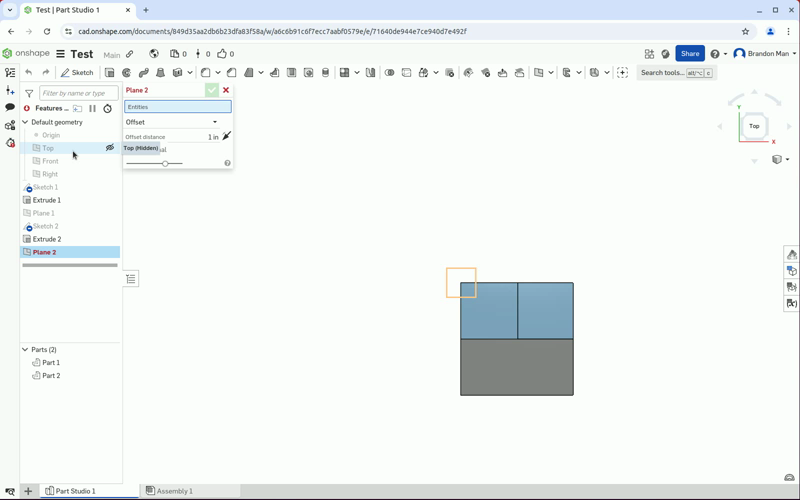
click(73, 150)
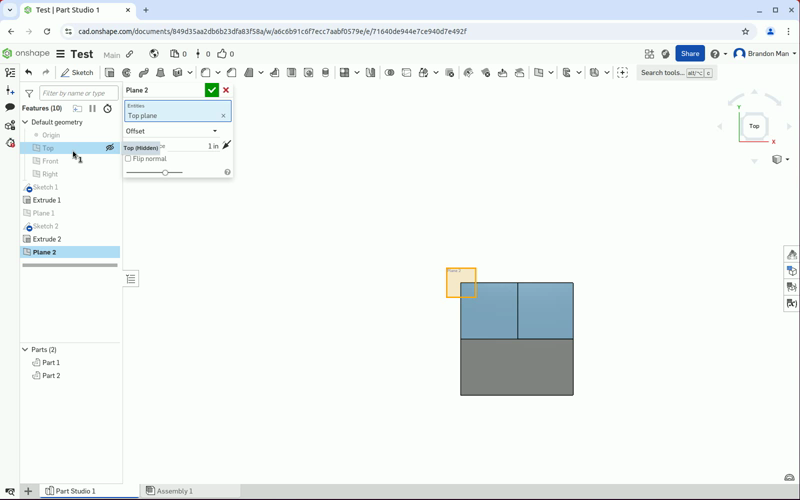
key(tab, 2)
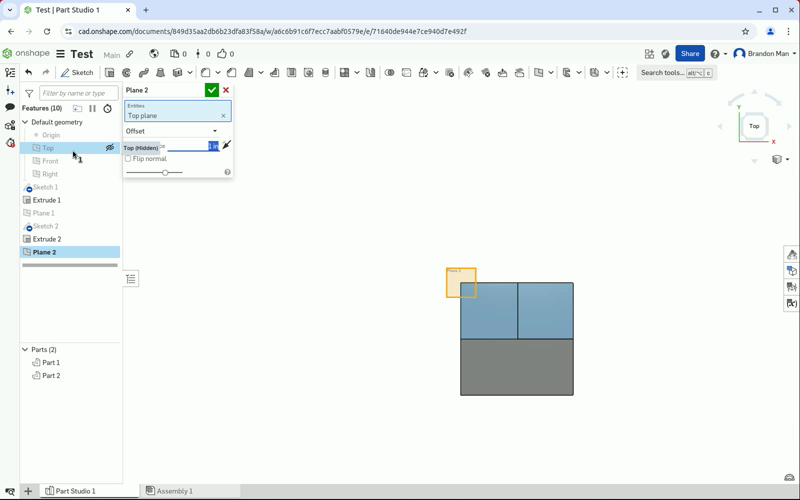
text(5.792)
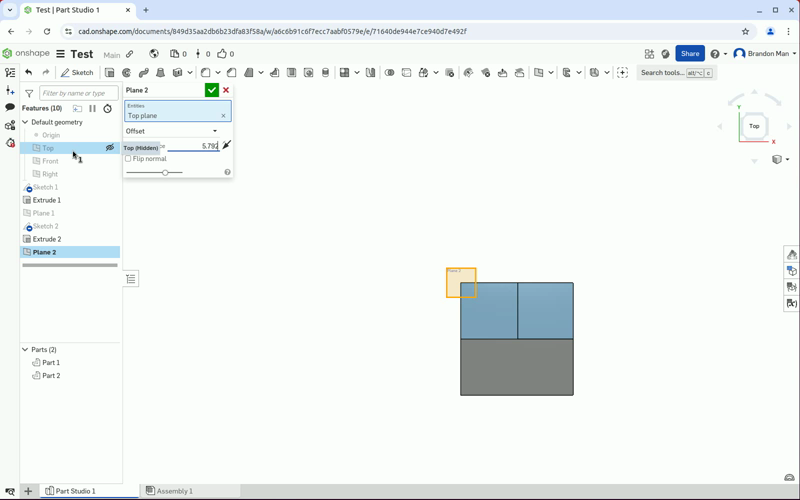
key(enter, 2)
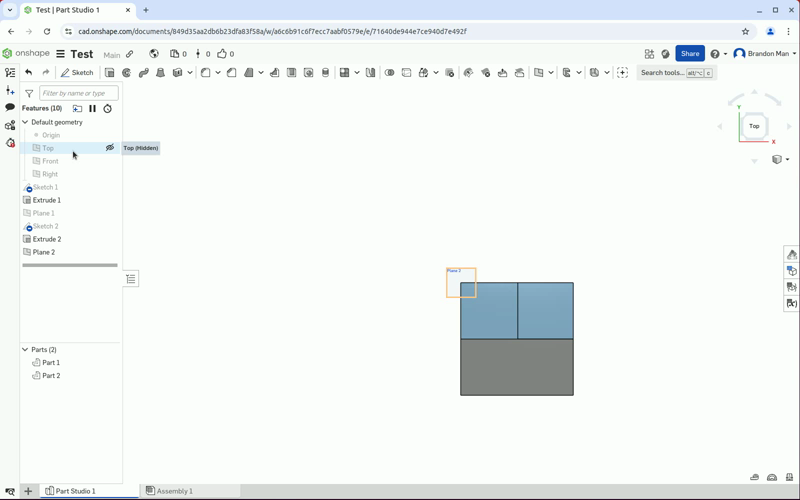
key(shift+s)
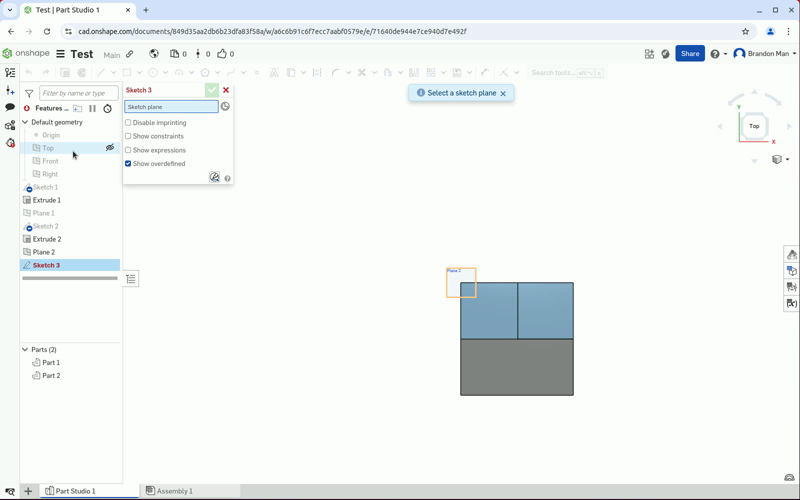
mouse_move(73, 254)
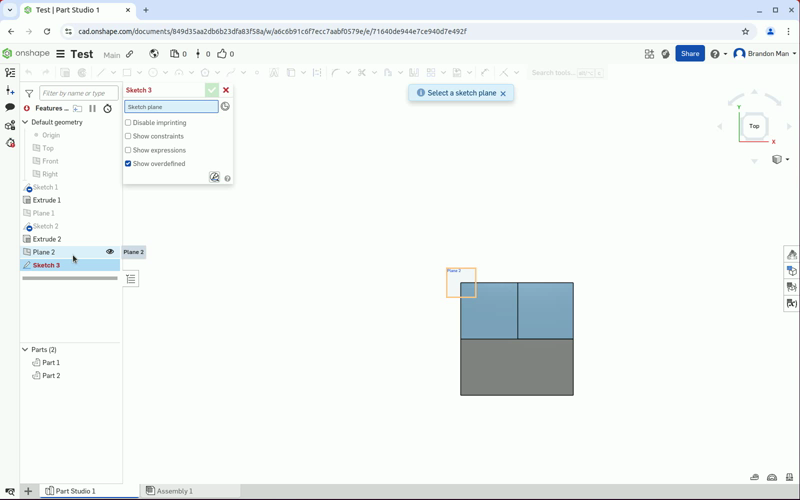
click(73, 254)
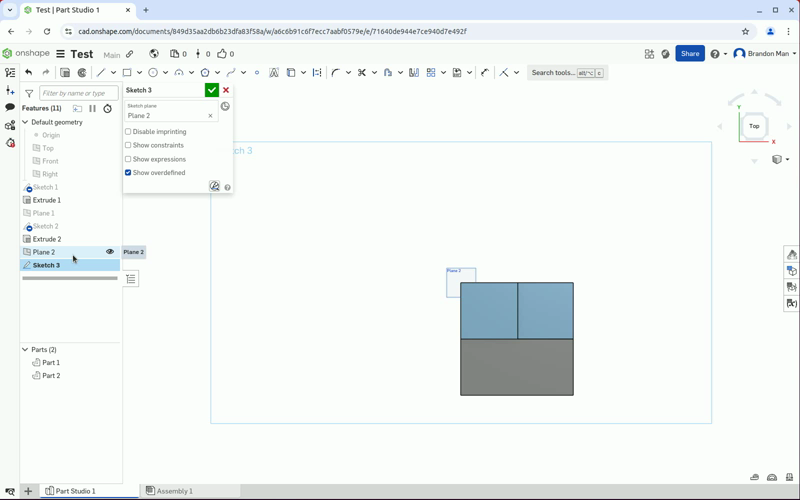
mouse_move(73, 352)
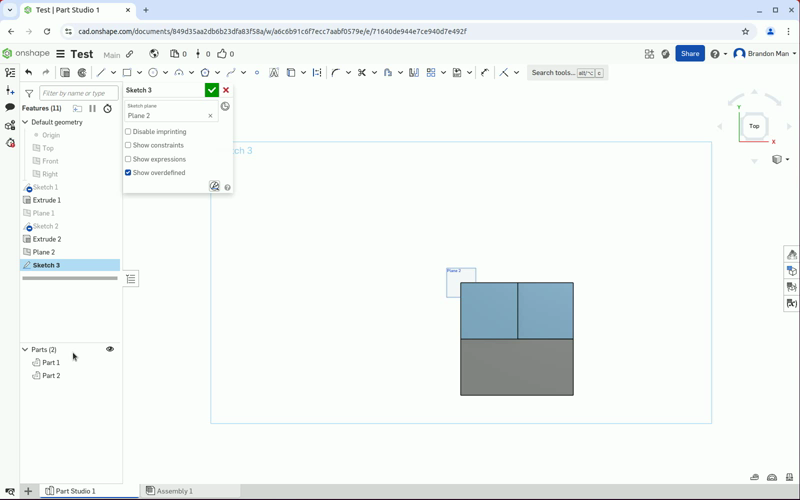
key(y)
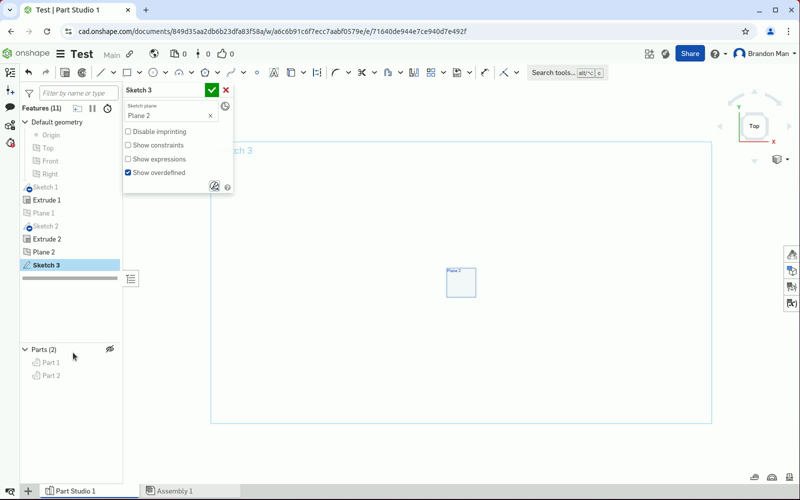
key(l)
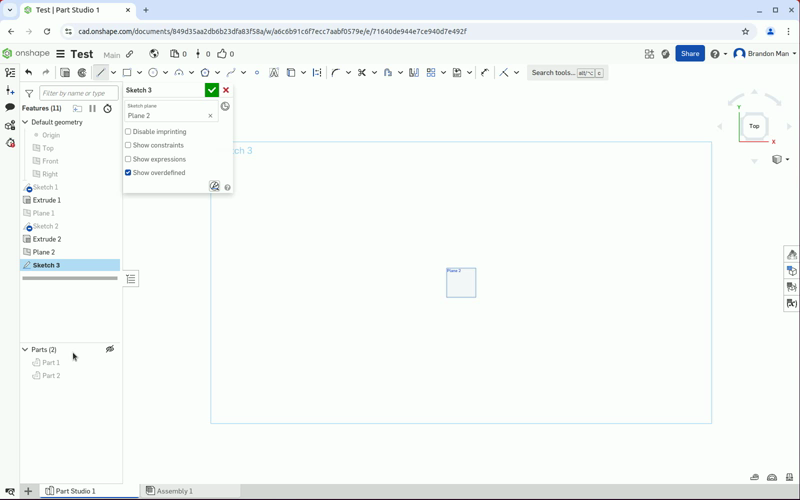
key_down(shift)
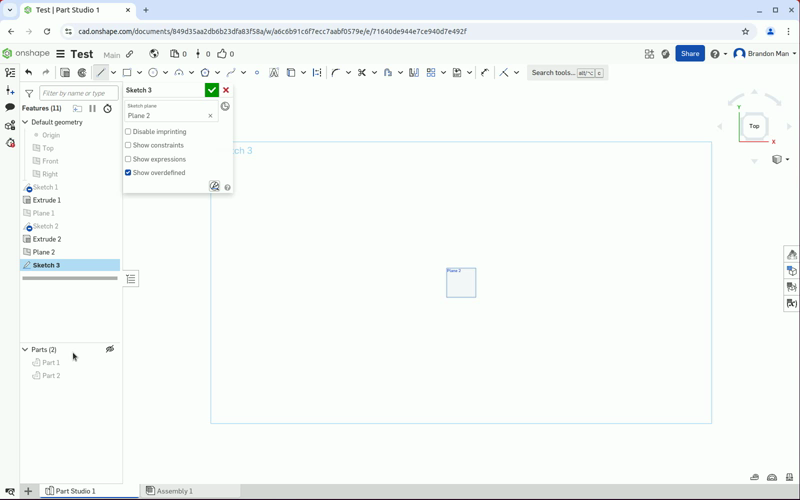
mouse_move(460, 395)
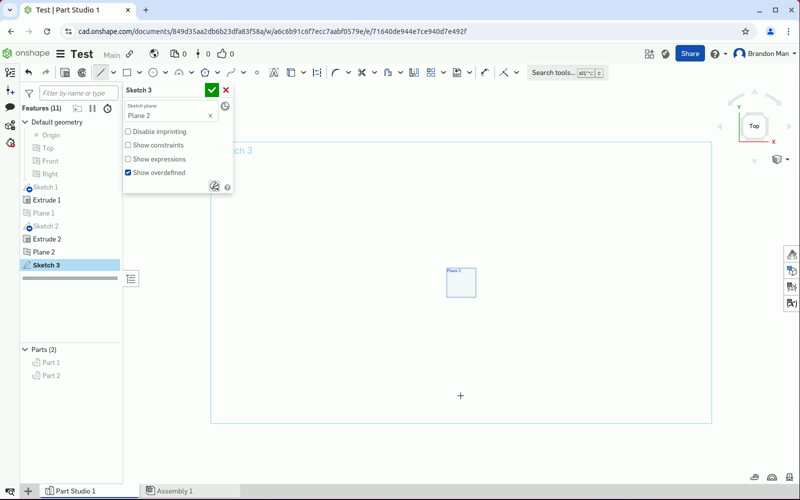
click(460, 395)
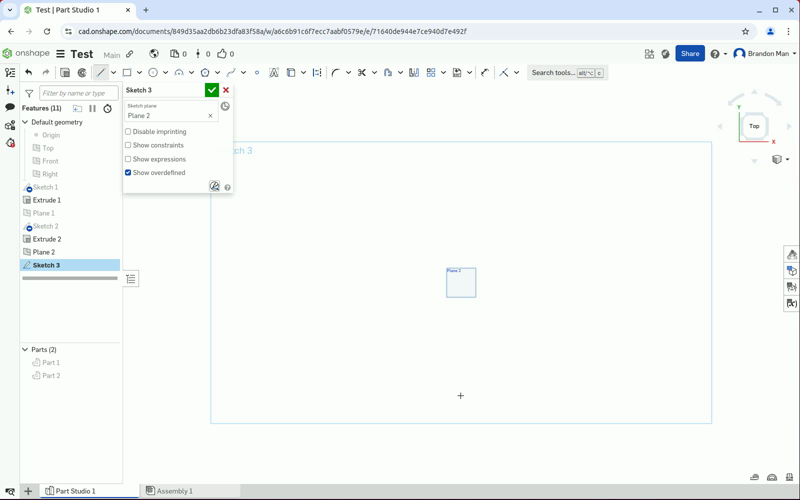
key_up(shift)
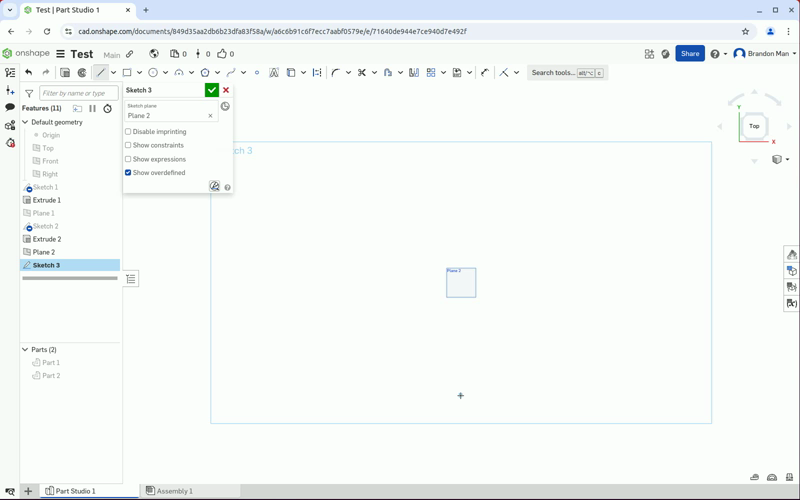
key_down(shift)
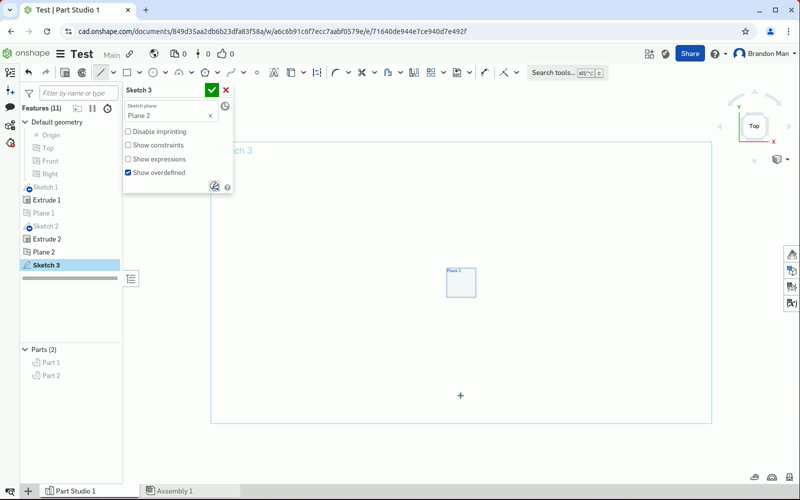
mouse_move(573, 395)
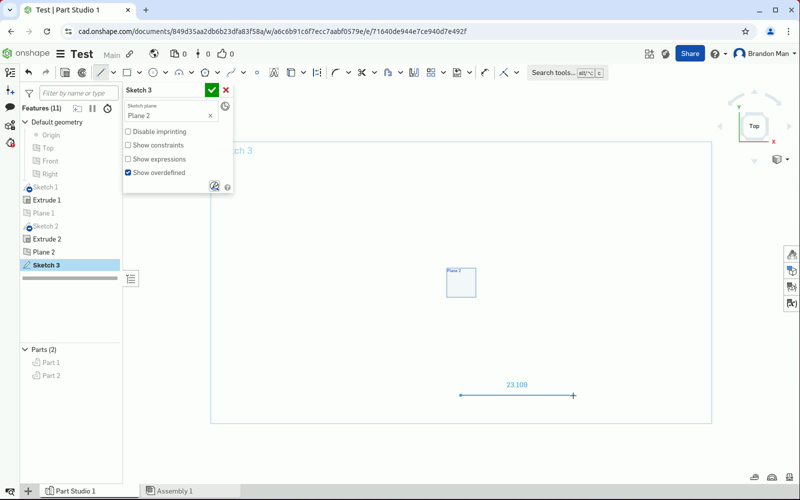
click(573, 395)
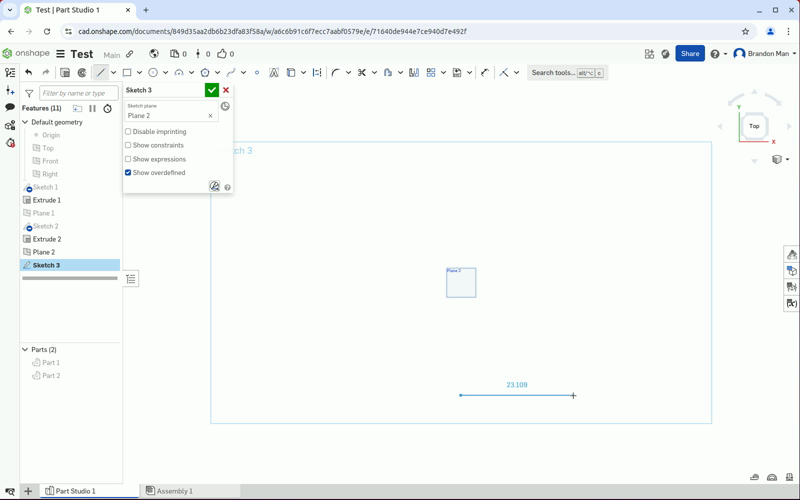
key_up(shift)
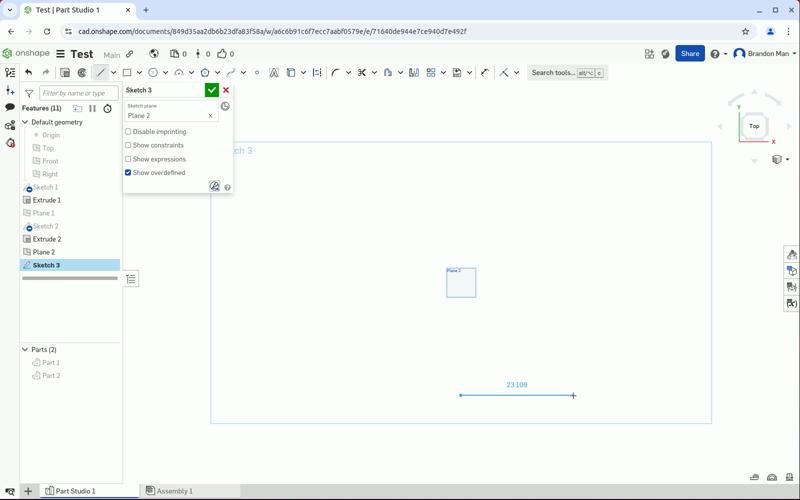
key_down(shift)
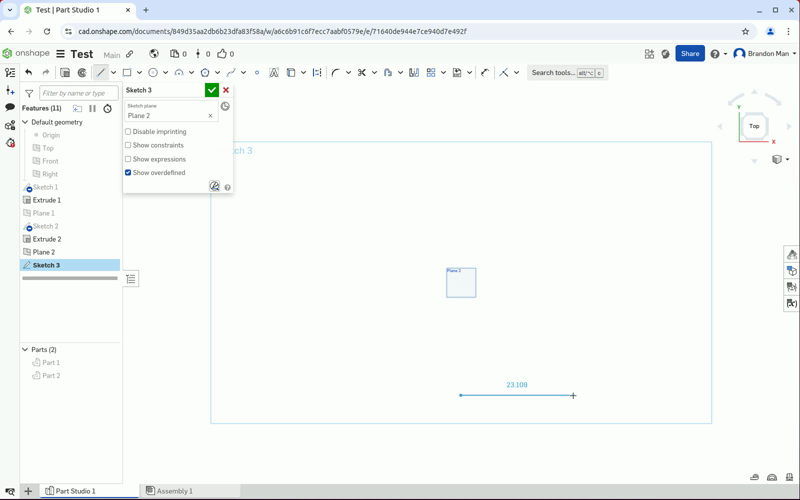
mouse_move(460, 338)
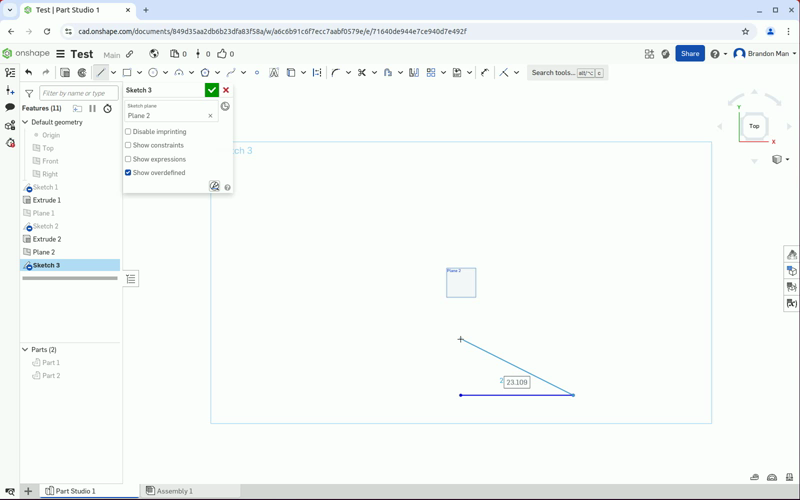
click(460, 338)
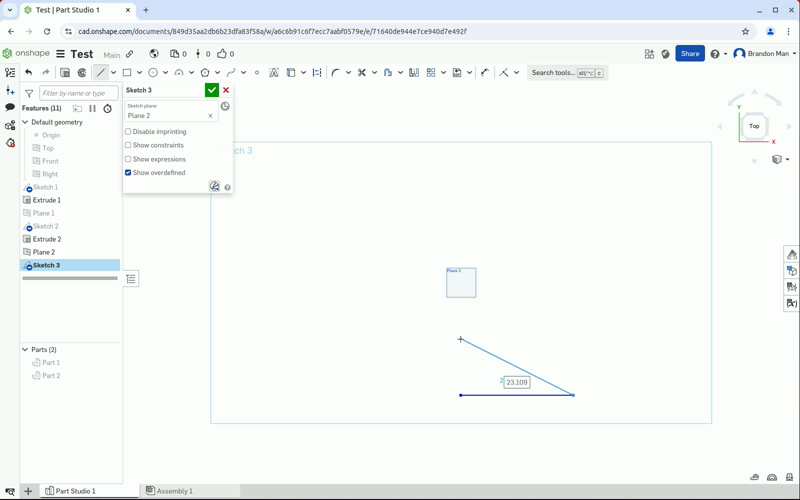
key_up(shift)
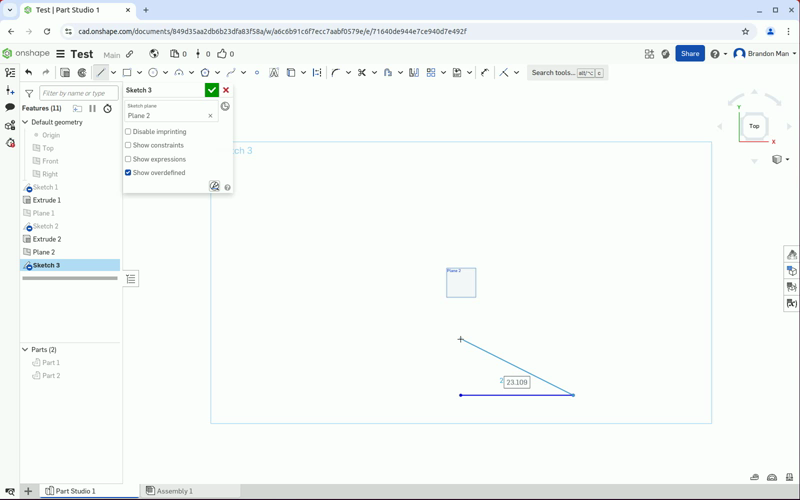
mouse_move(490, 338)
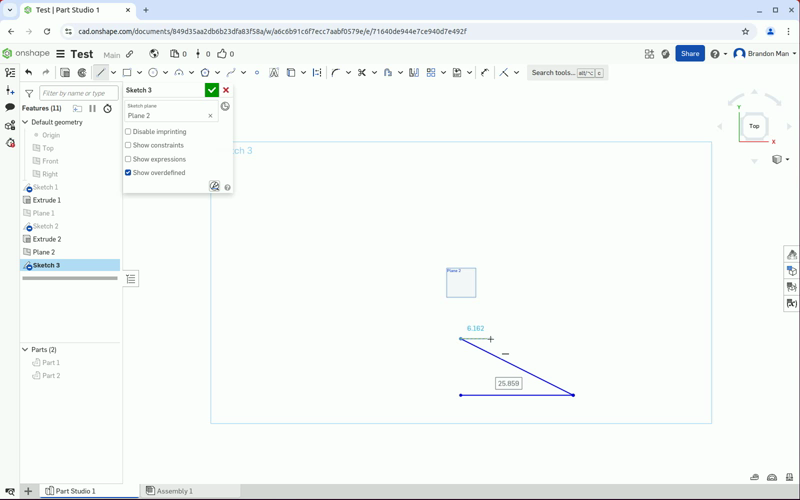
key_down(shift)
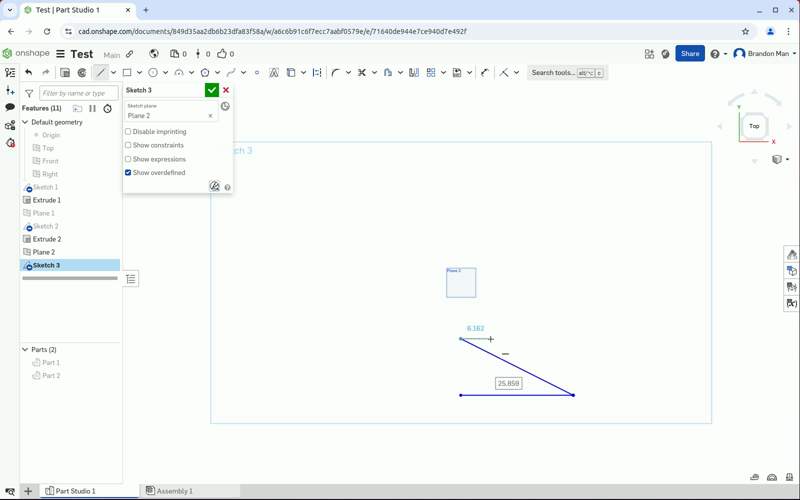
mouse_move(460, 395)
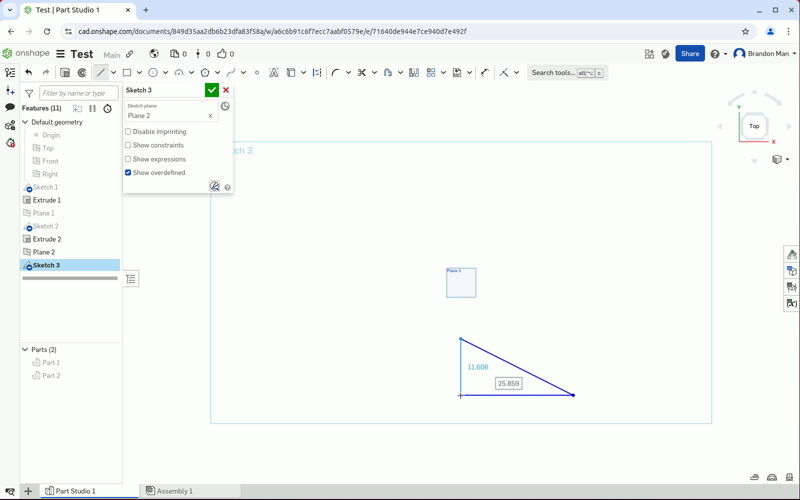
key_up(shift)
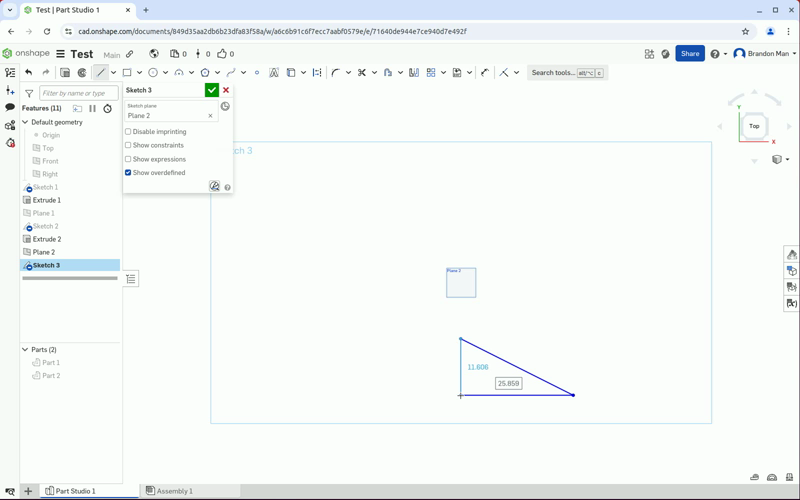
click(460, 395)
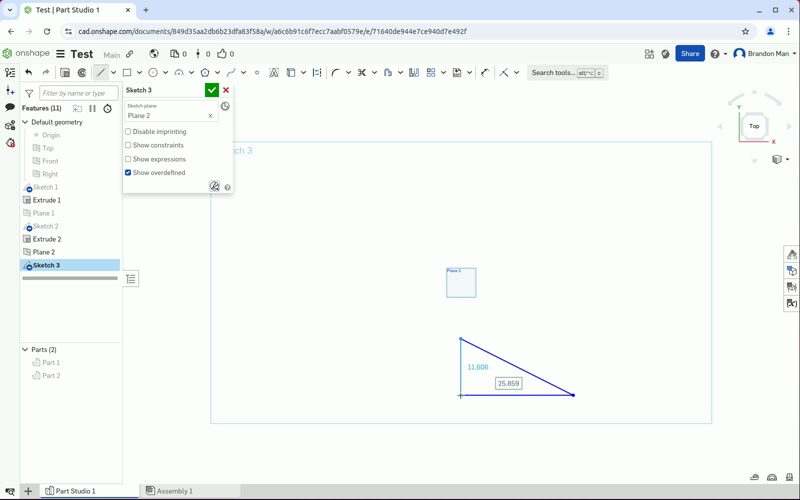
key(esc)
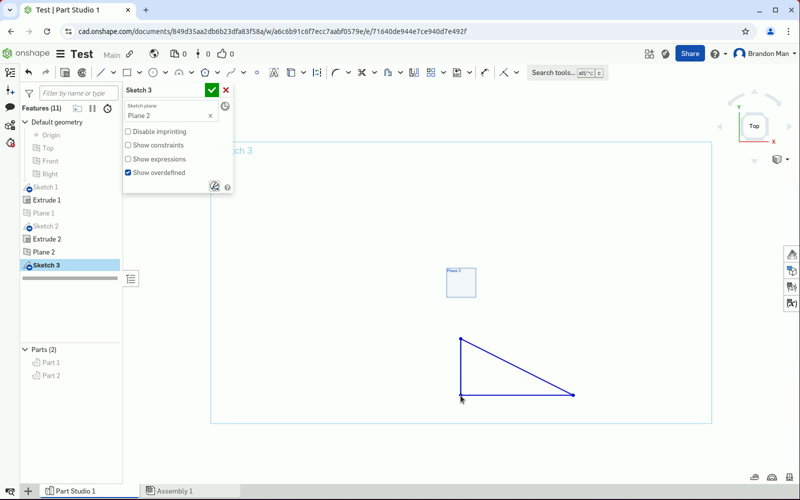
mouse_move(477, 374)
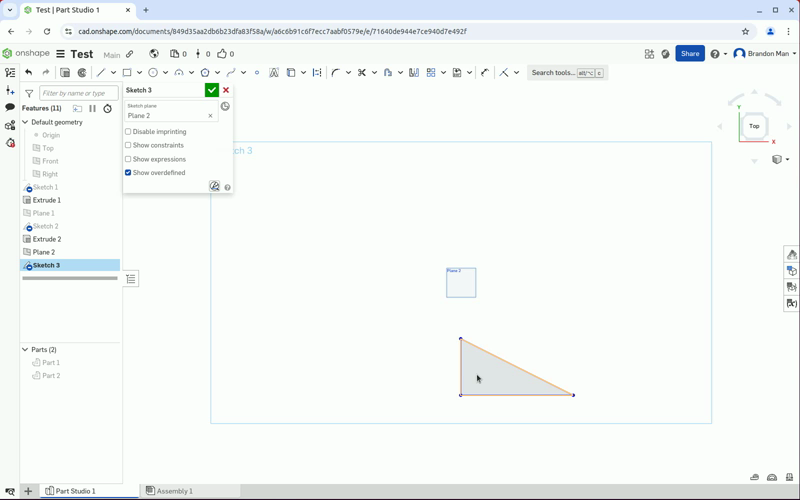
click(477, 374)
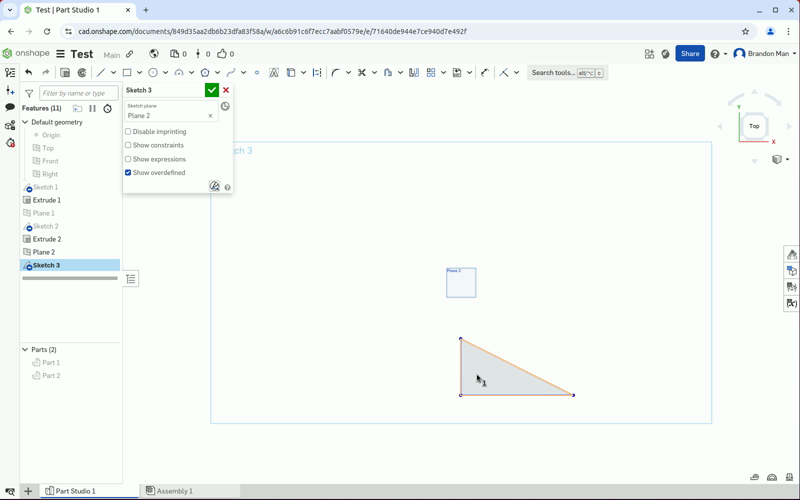
mouse_move(73, 352)
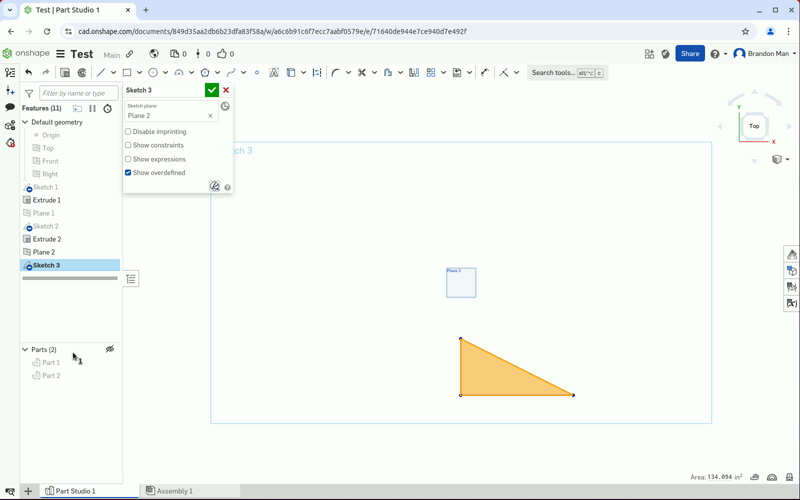
key(shift+y)
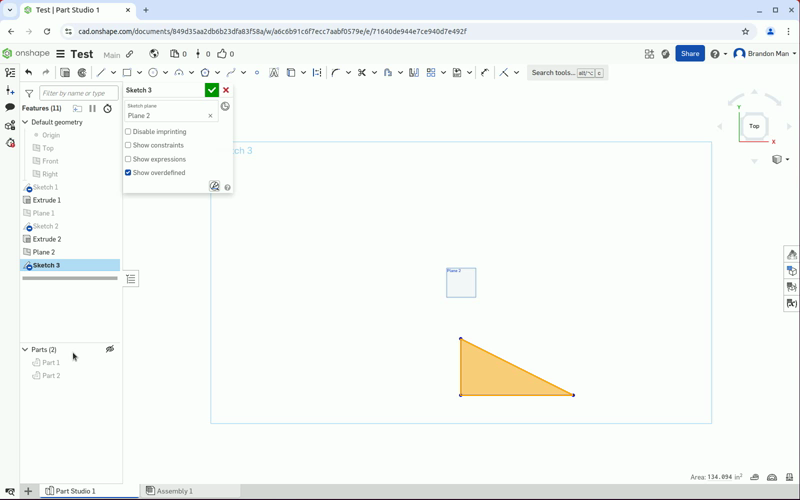
key(shift+e)
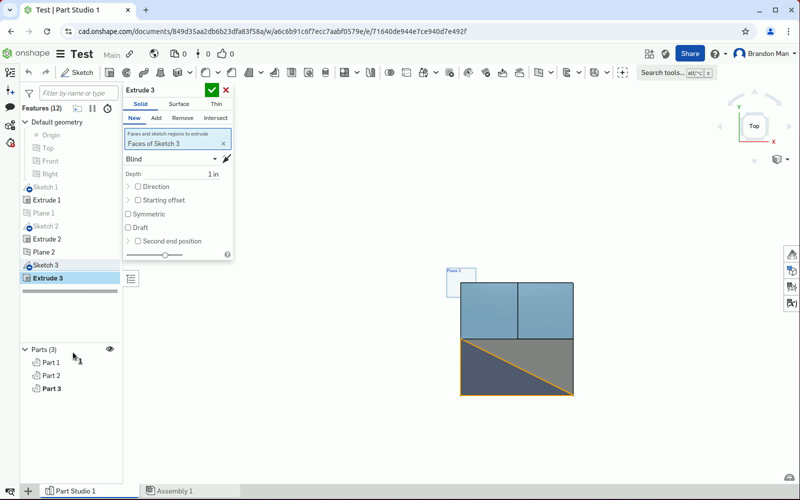
mouse_move(143, 106)
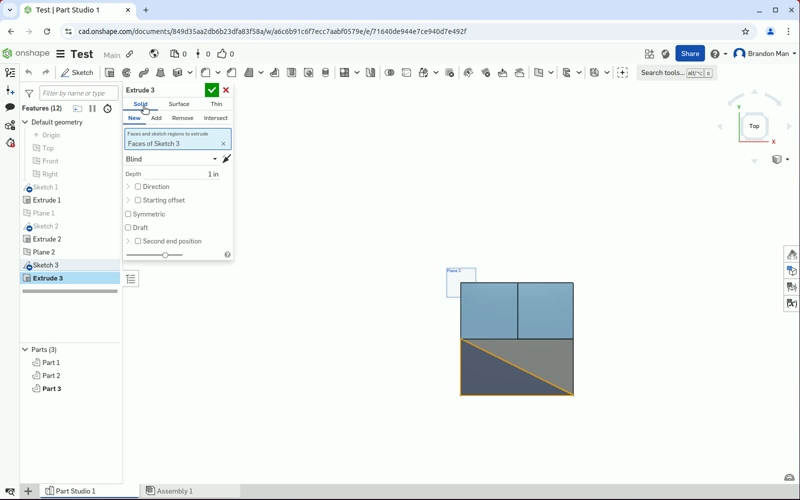
click(143, 106)
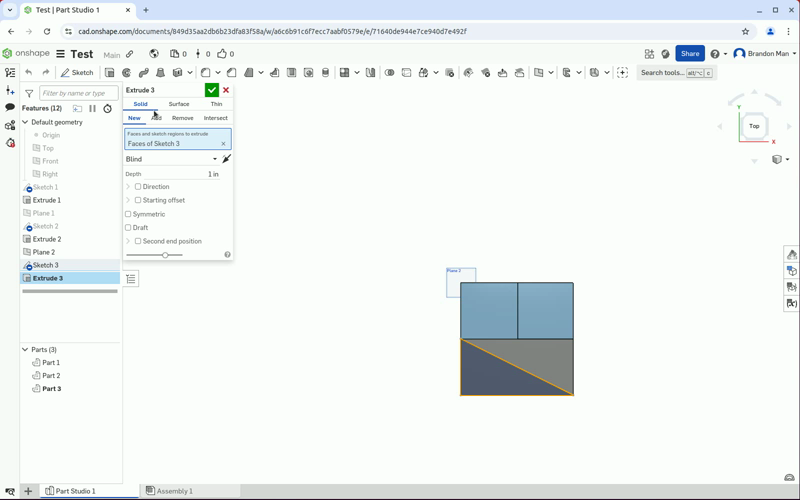
mouse_move(186, 120)
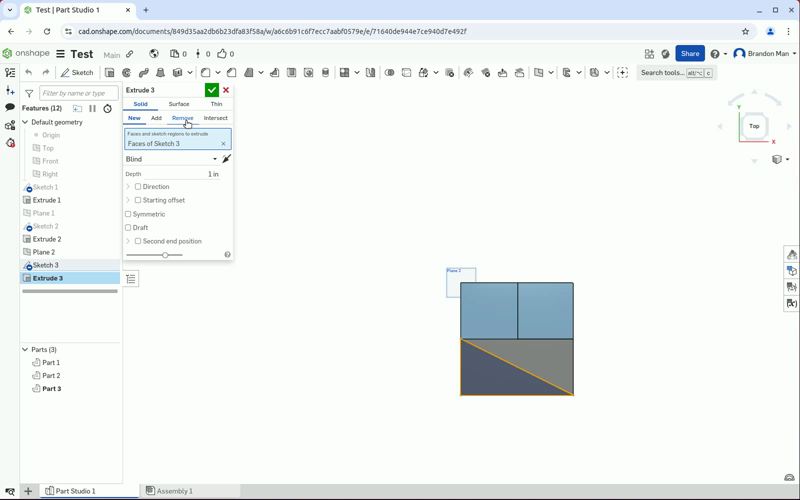
click(186, 120)
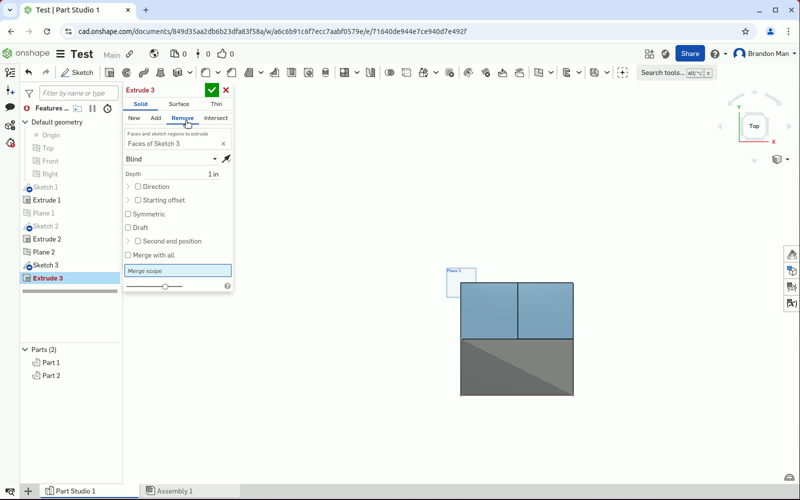
key(tab, 4)
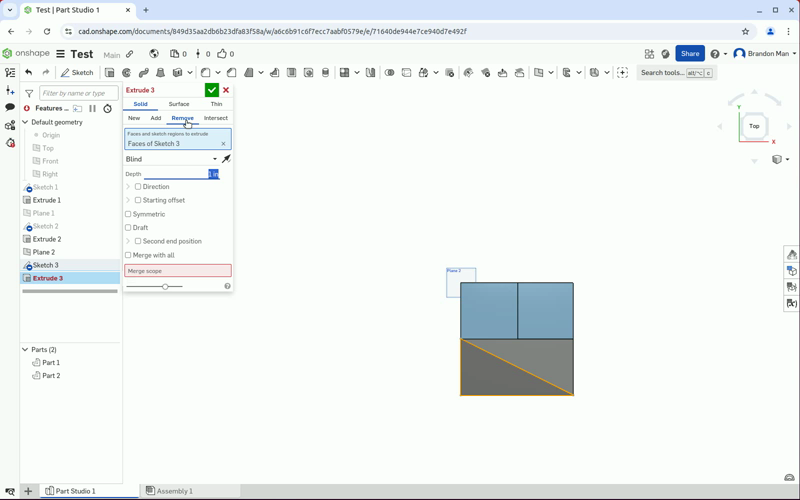
text(5.777)
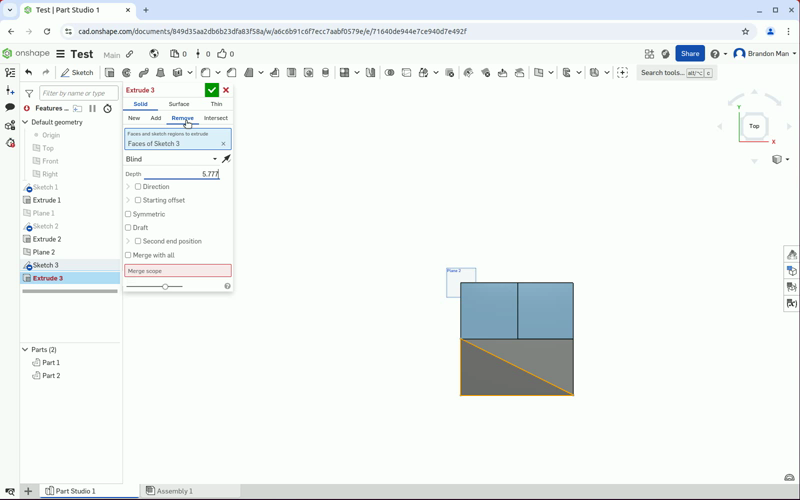
key(tab, 6)
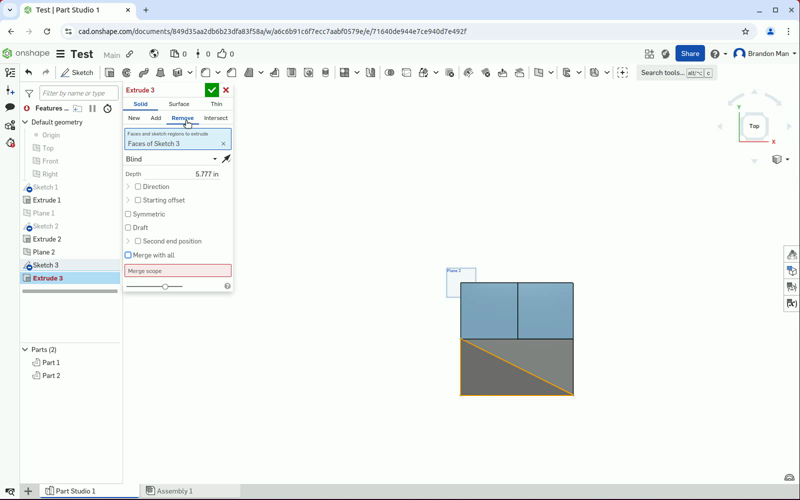
key(space)
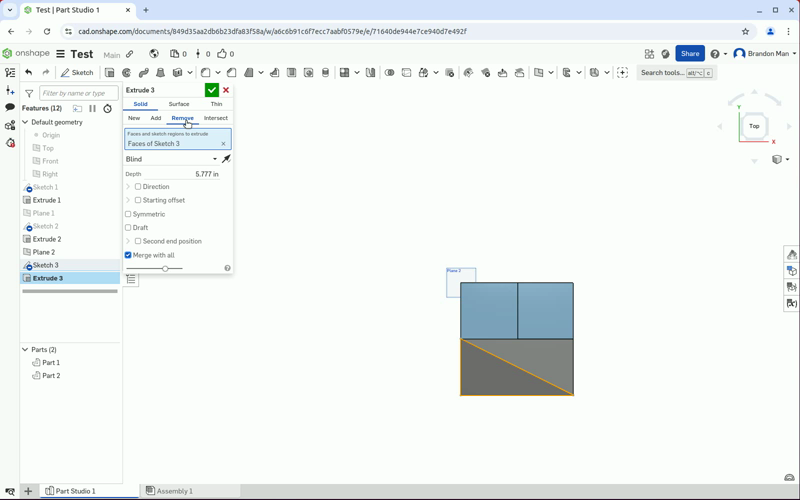
key(enter)
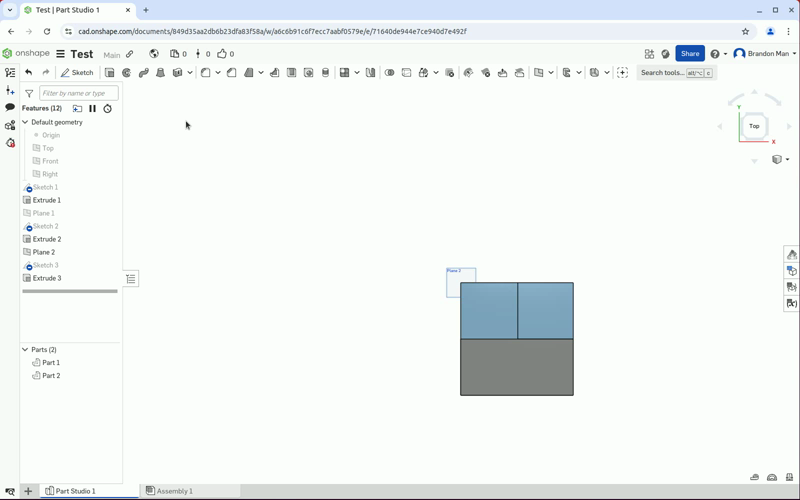
key(shift+h)
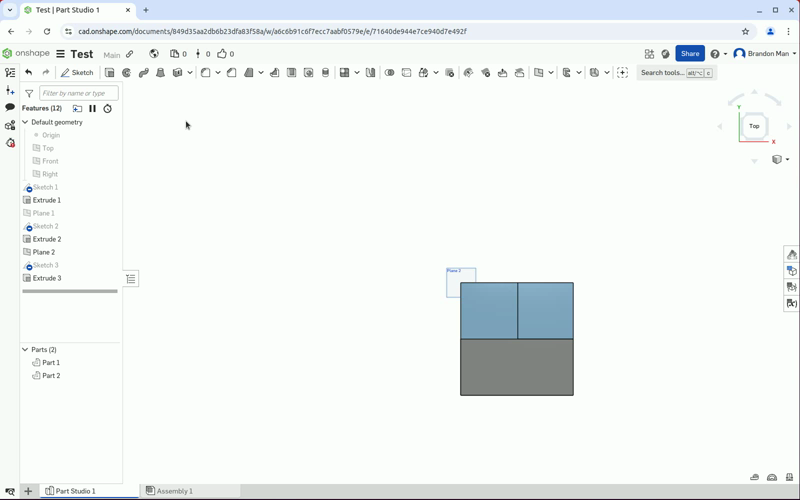
key(shift+h)
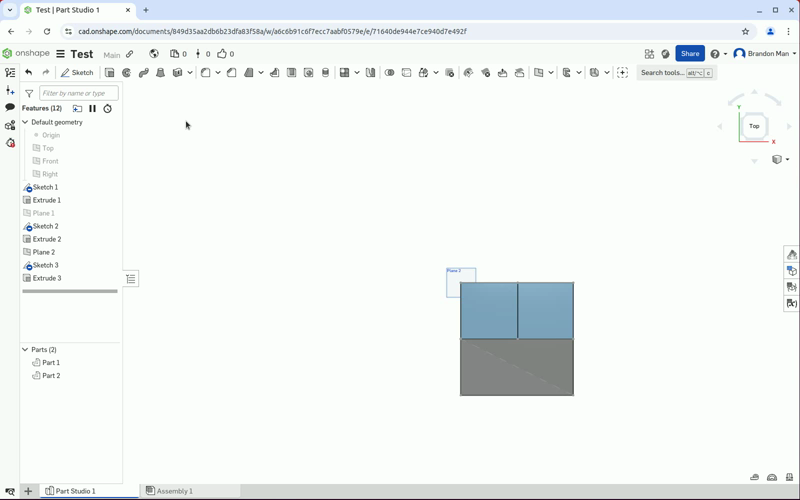
key(shift+7)
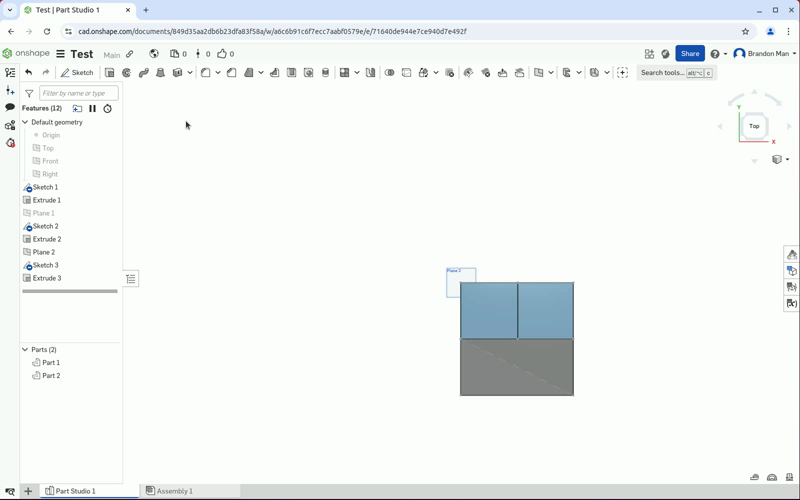
key(up, 3)
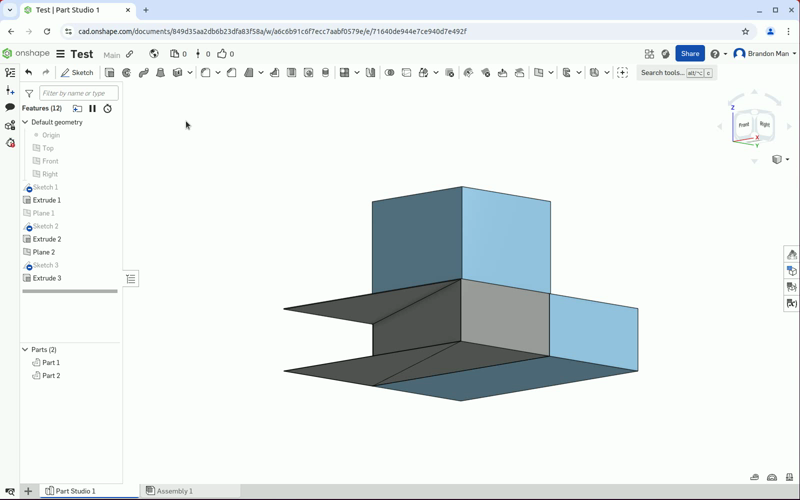
key(left, 3)
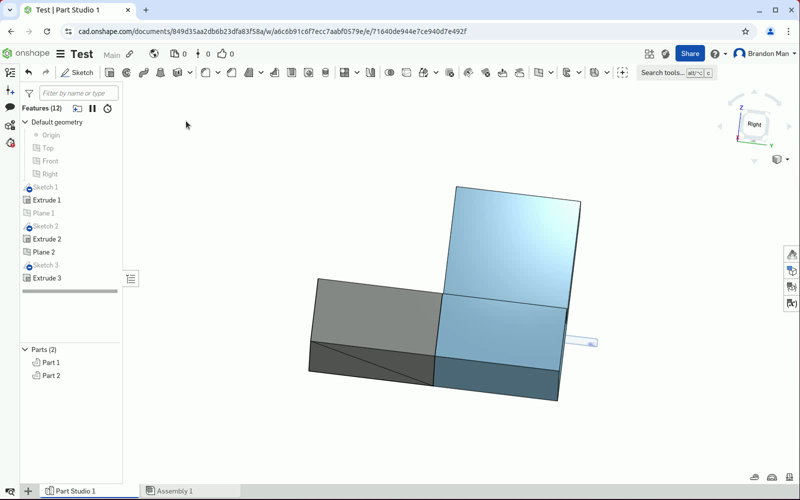
key(right, 3)
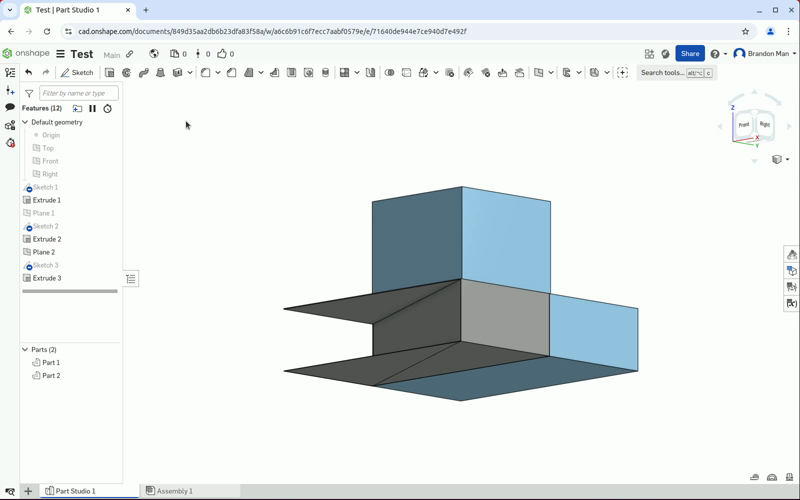
key(down, 3)
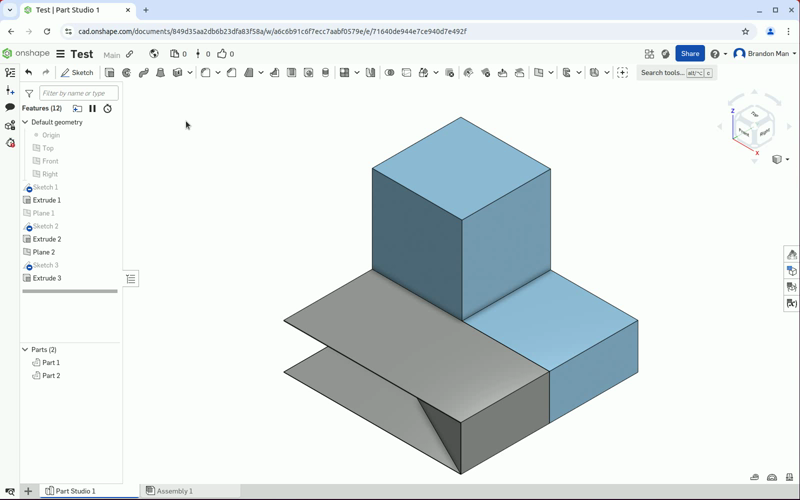
mouse_move(73, 189)
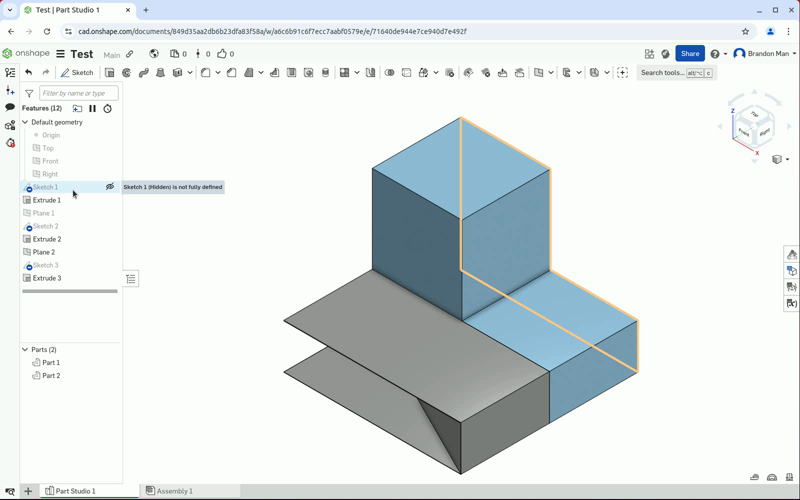
click(73, 189)